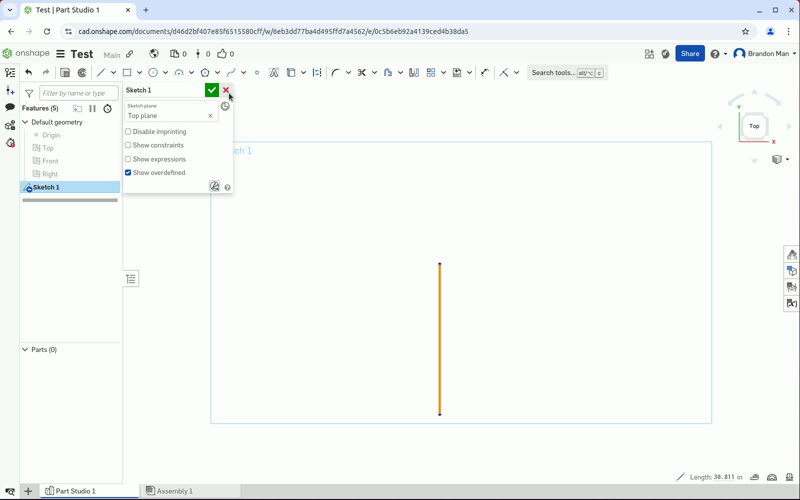
key(shift+h)
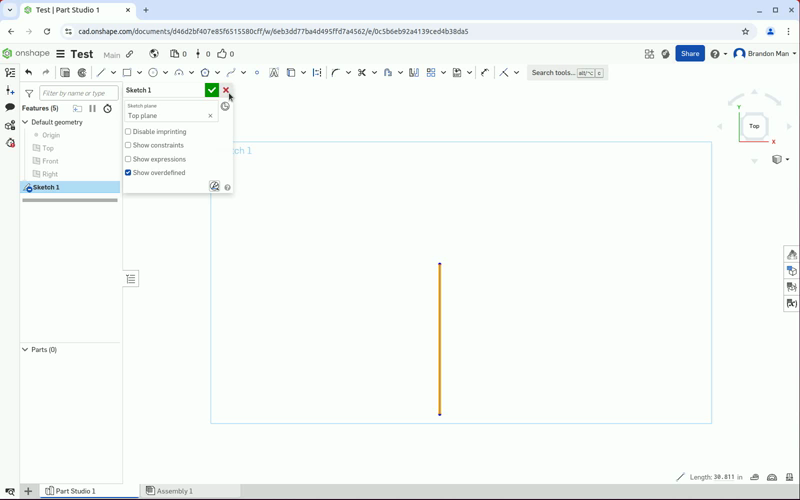
key(shift+s)
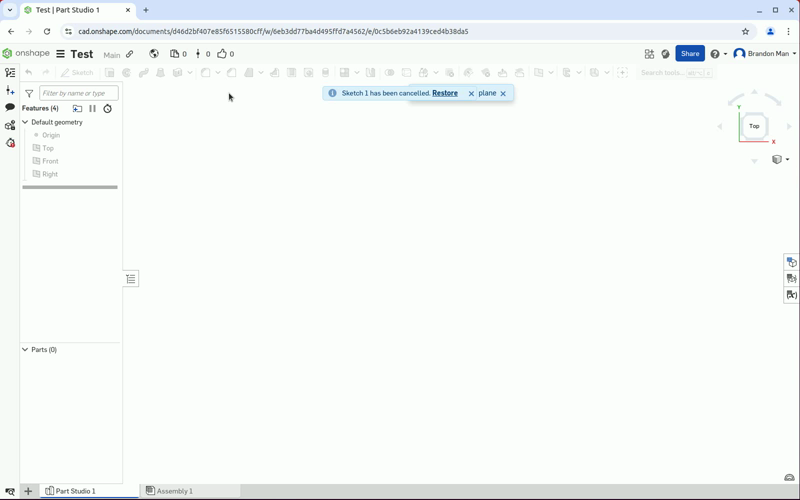
mouse_move(73, 150)
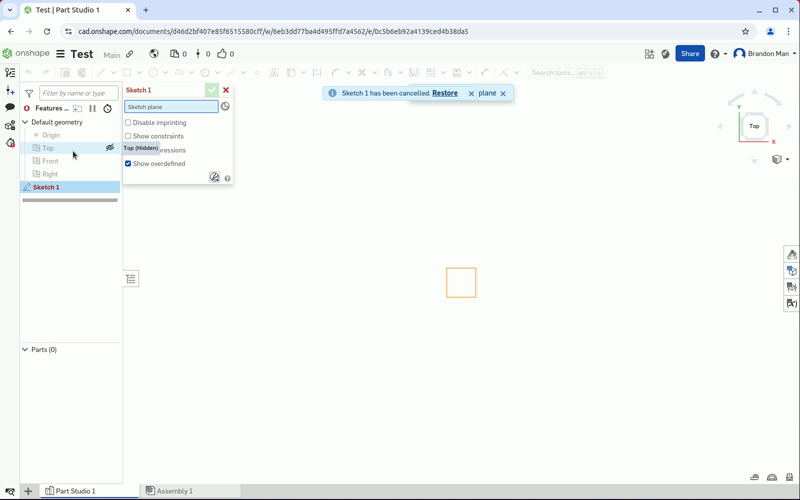
click(73, 150)
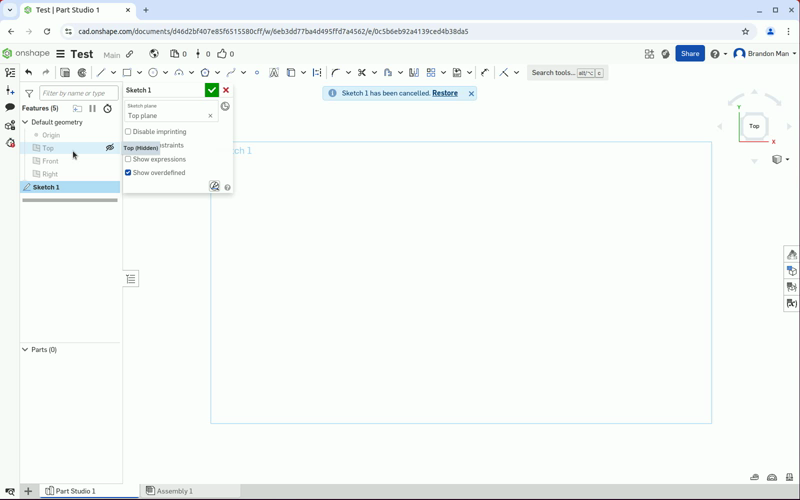
mouse_move(73, 352)
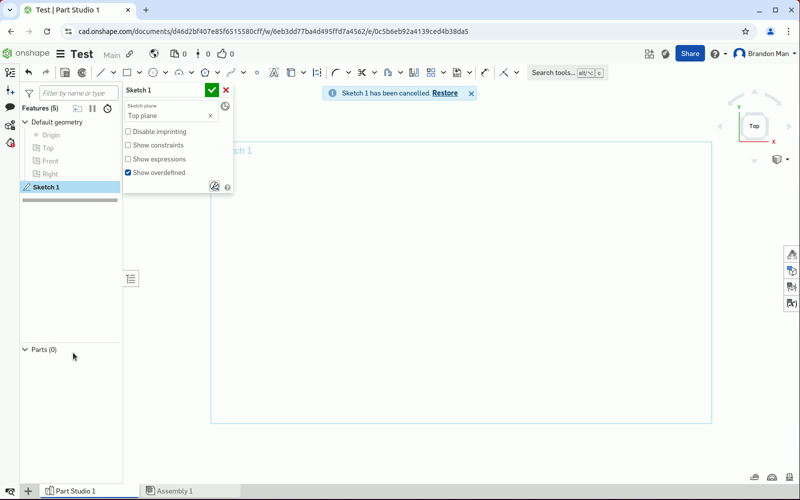
key(y)
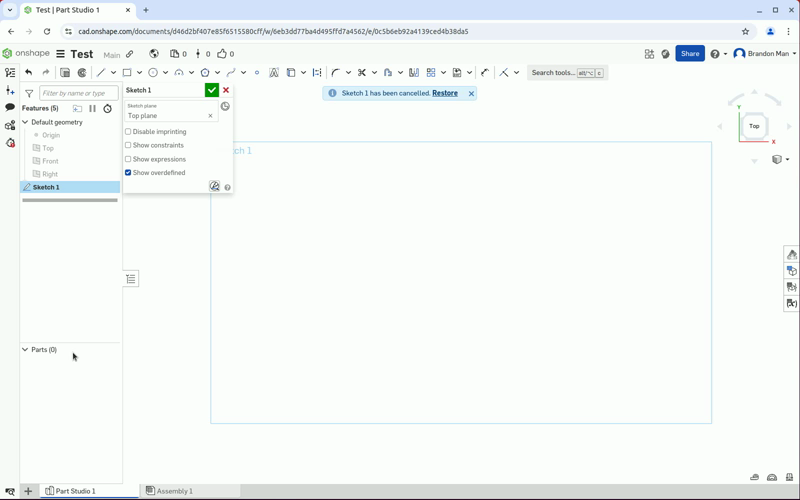
key(l)
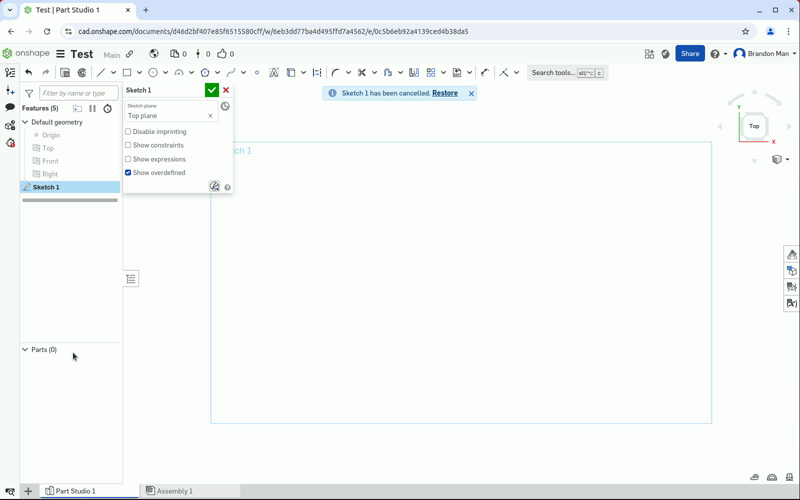
key_down(shift)
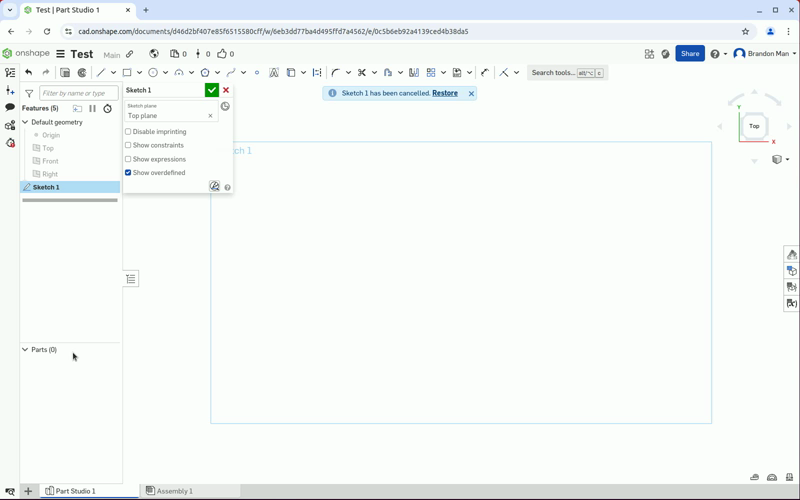
mouse_move(398, 243)
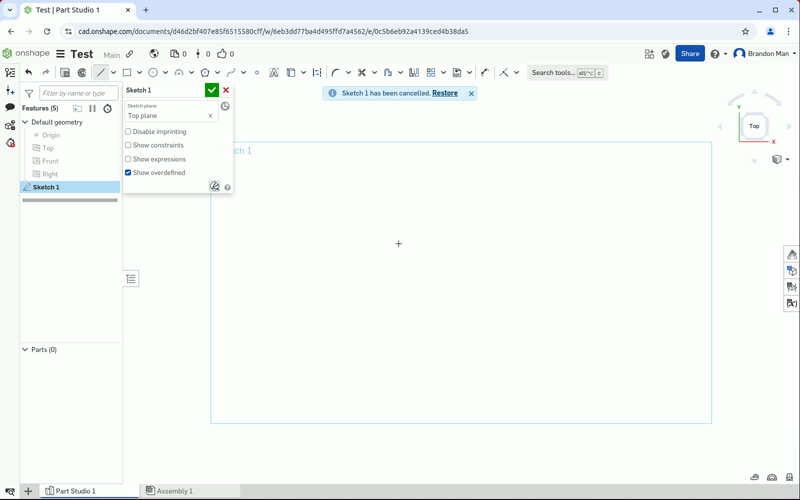
click(398, 243)
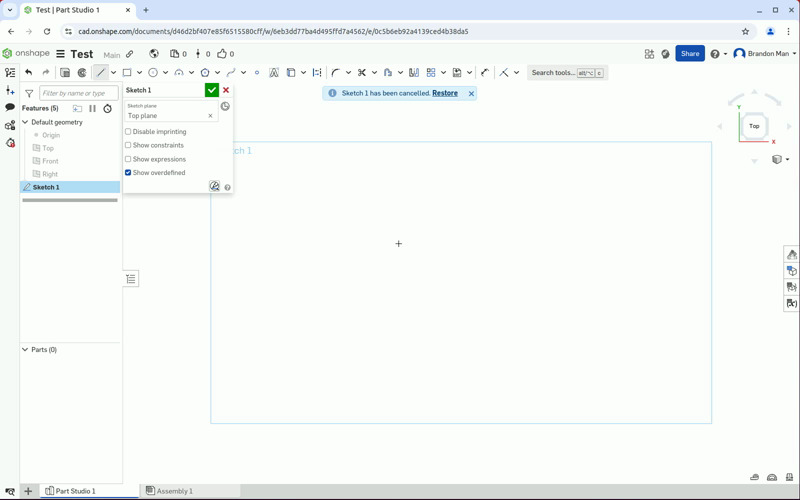
key_up(shift)
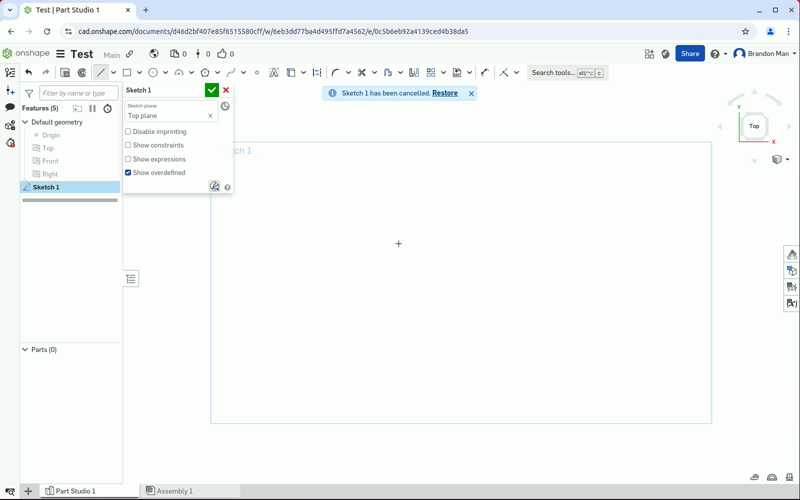
key_down(shift)
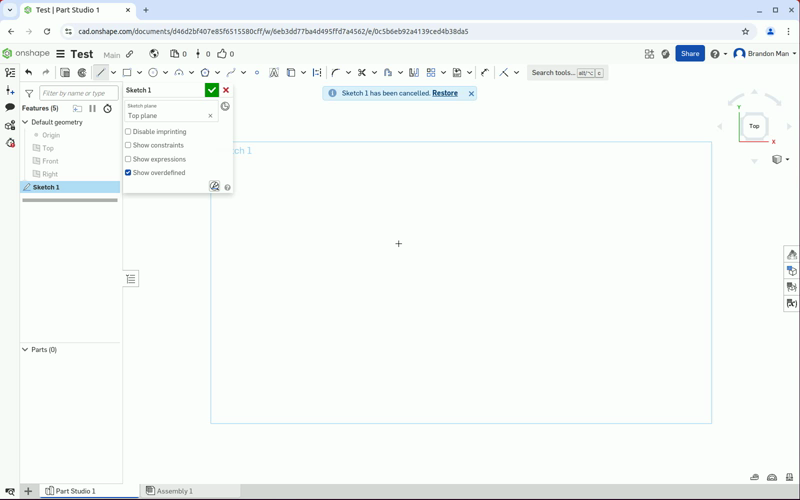
mouse_move(428, 243)
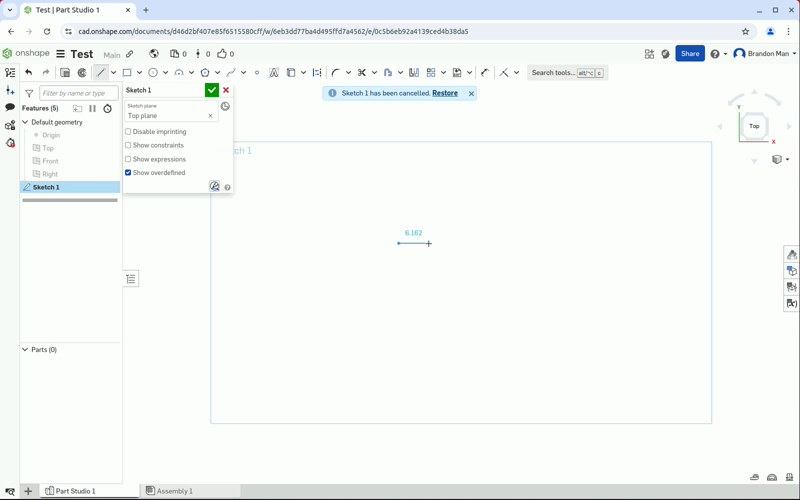
mouse_move(427, 243)
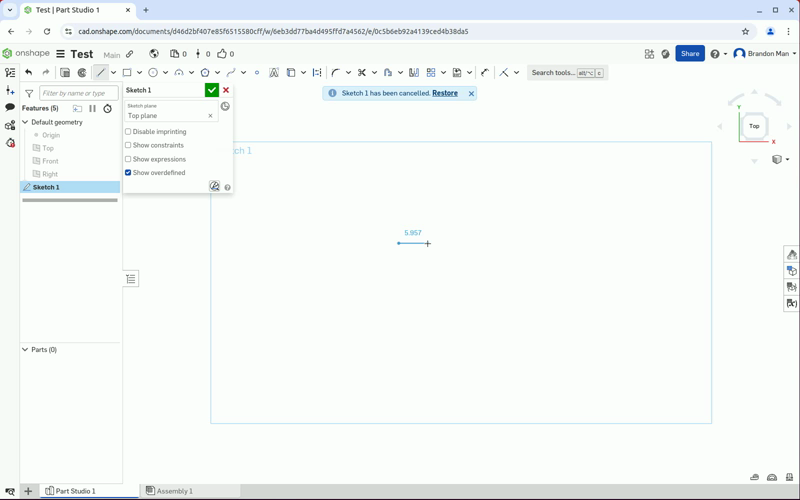
click(427, 243)
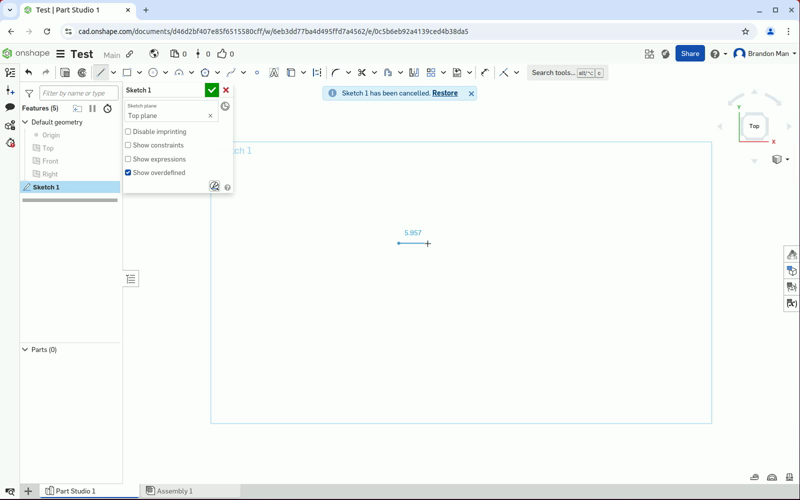
key_up(shift)
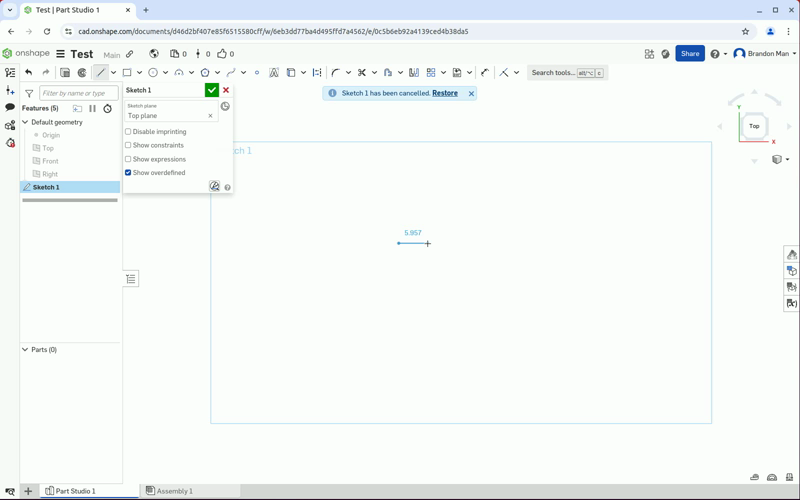
key_down(shift)
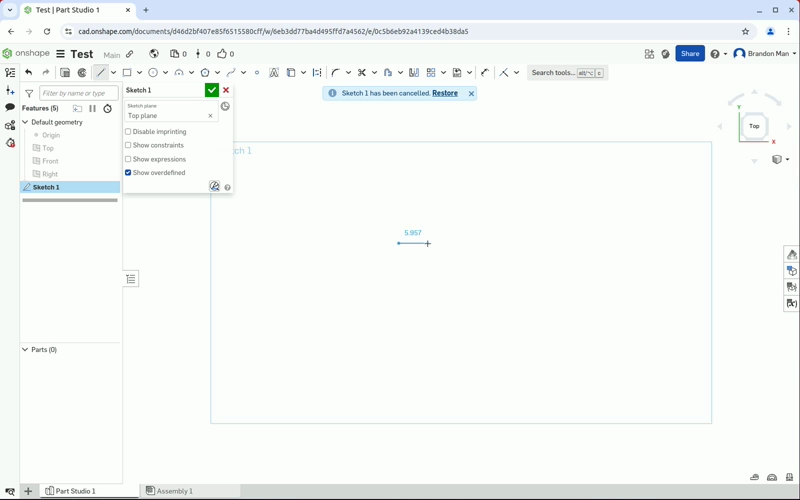
mouse_move(457, 243)
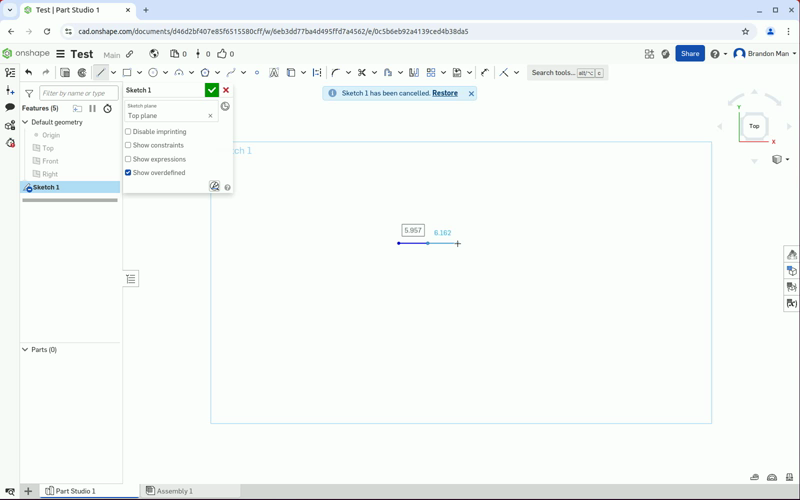
mouse_move(427, 213)
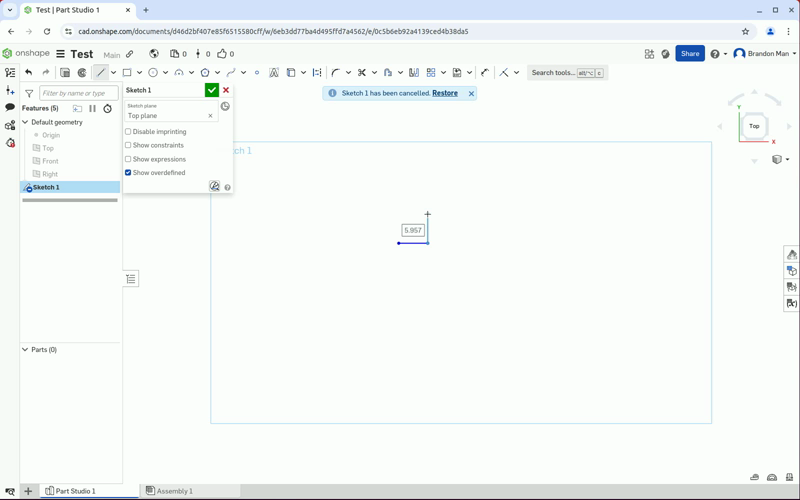
click(427, 213)
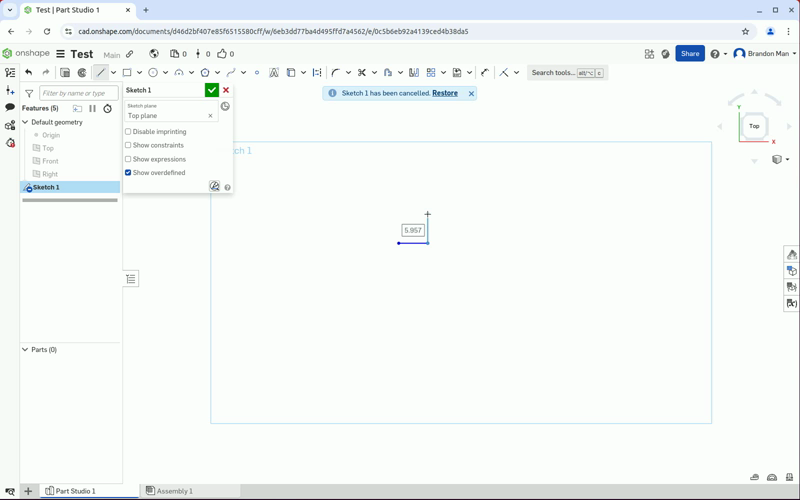
key_up(shift)
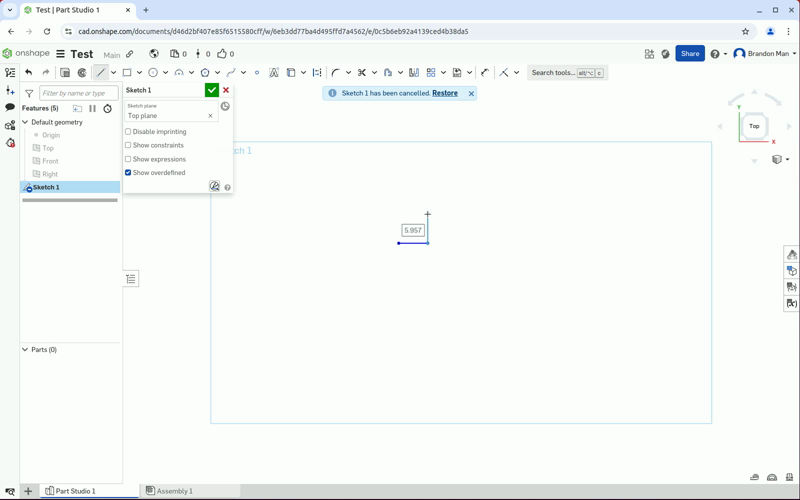
key_down(shift)
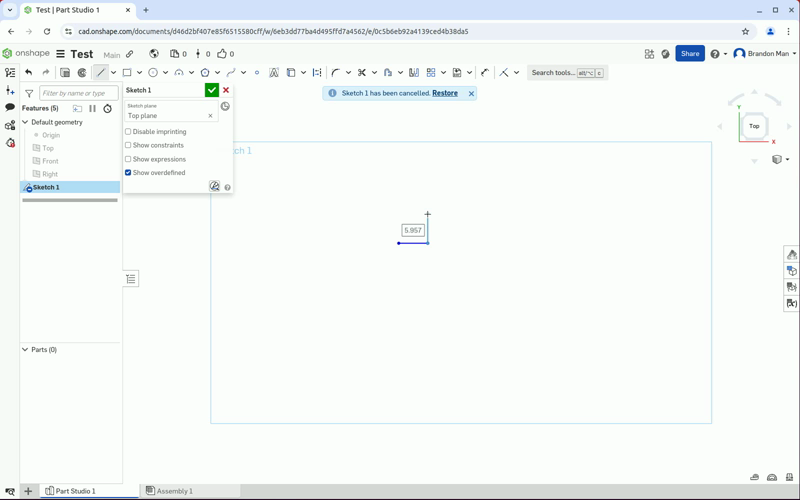
mouse_move(457, 213)
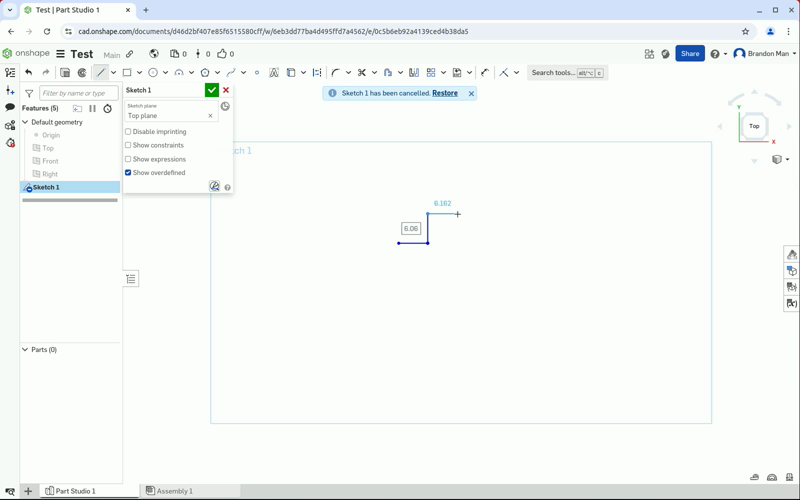
mouse_move(398, 213)
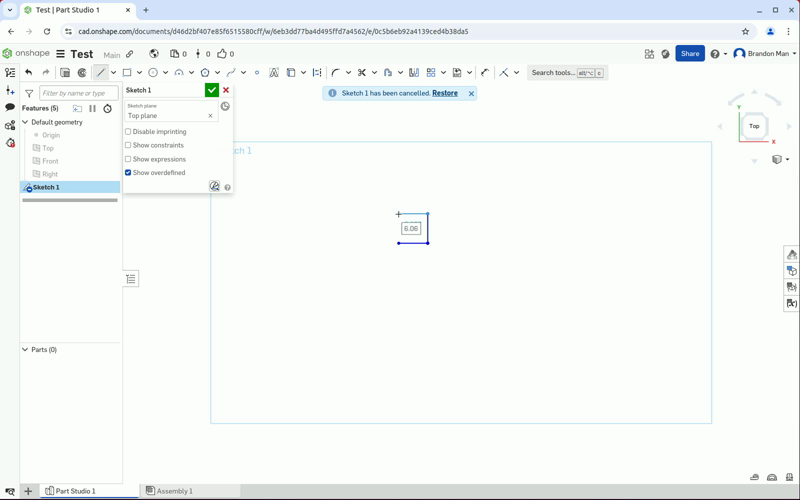
click(398, 213)
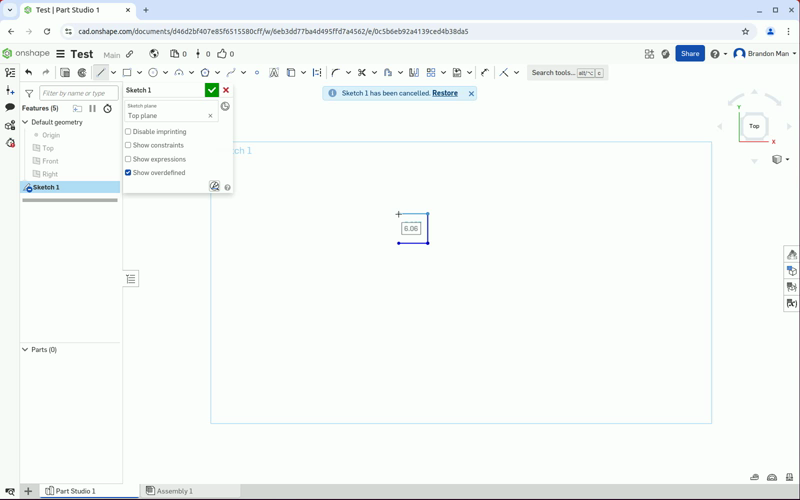
key_up(shift)
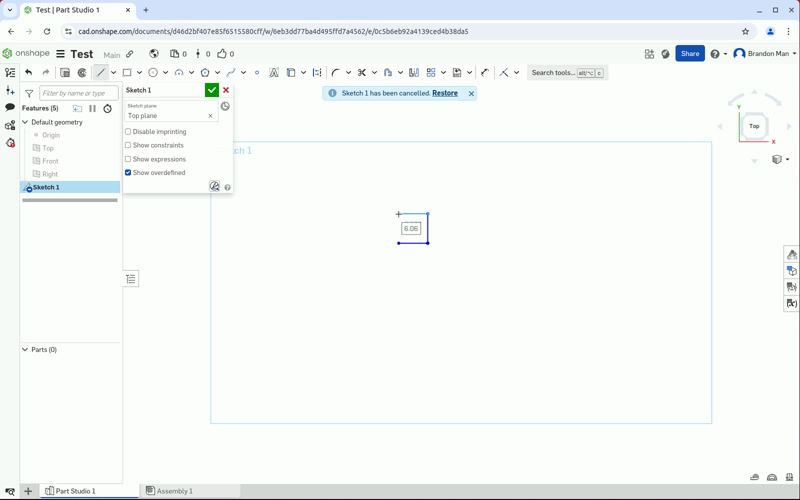
mouse_move(428, 213)
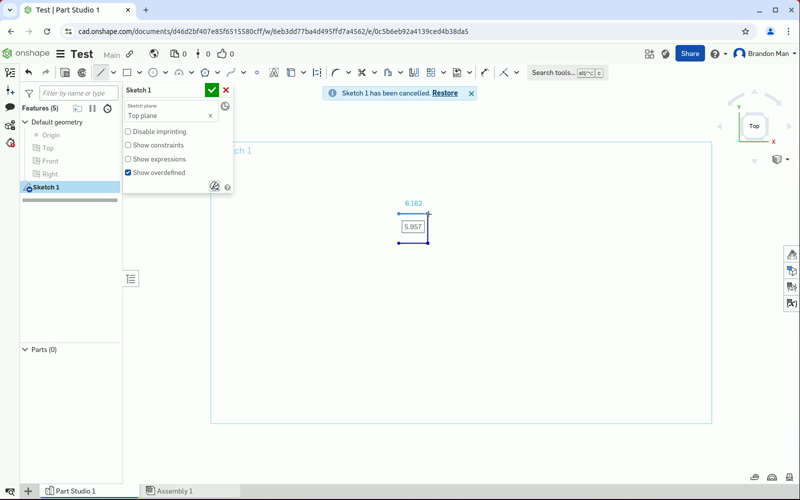
key_down(shift)
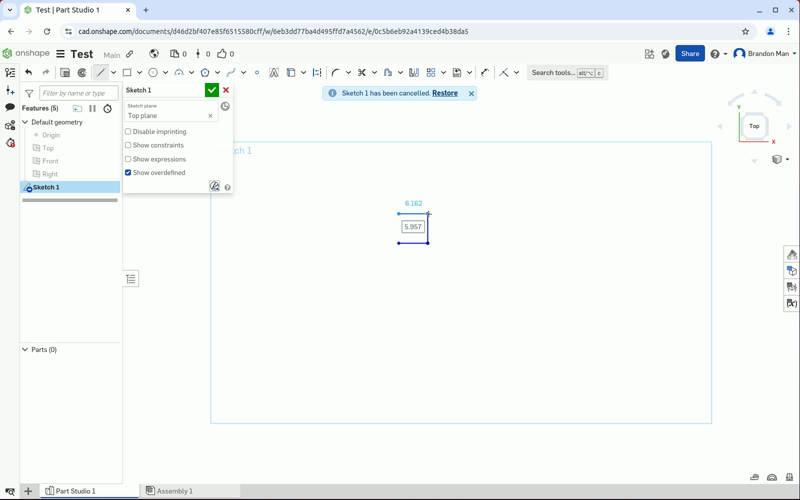
mouse_move(398, 243)
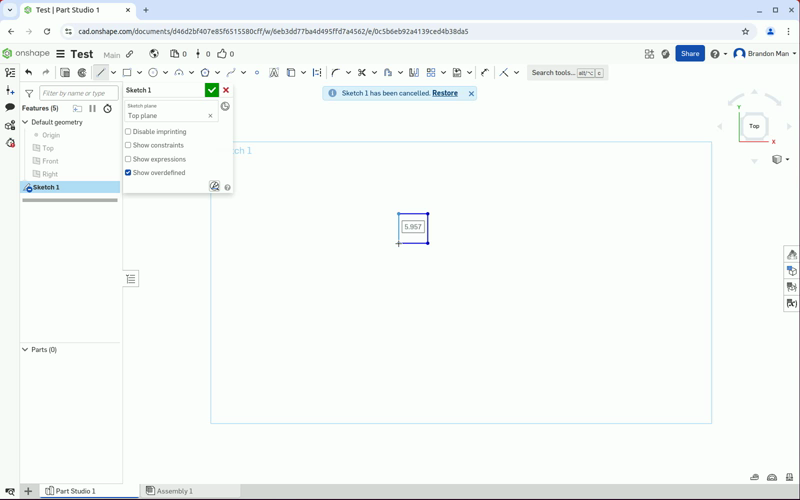
key_up(shift)
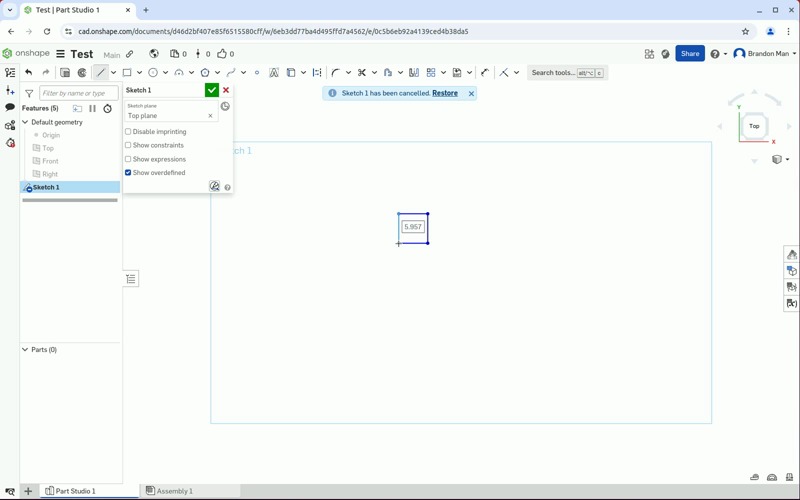
click(398, 243)
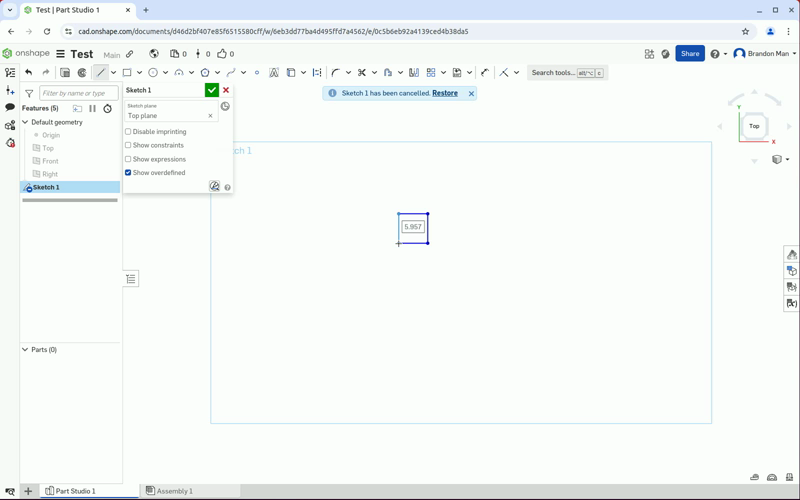
key(esc)
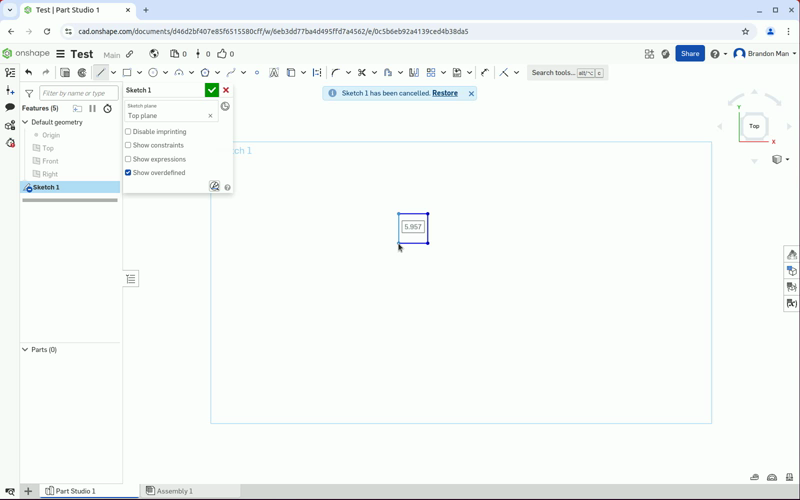
mouse_move(418, 226)
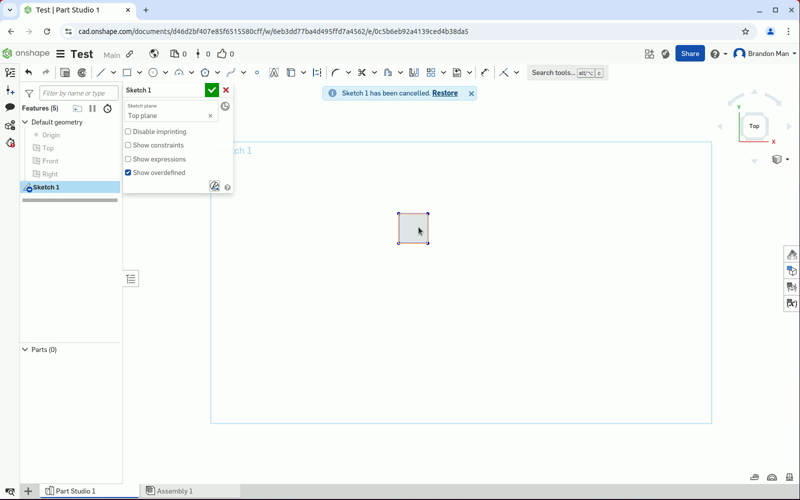
scroll(6)
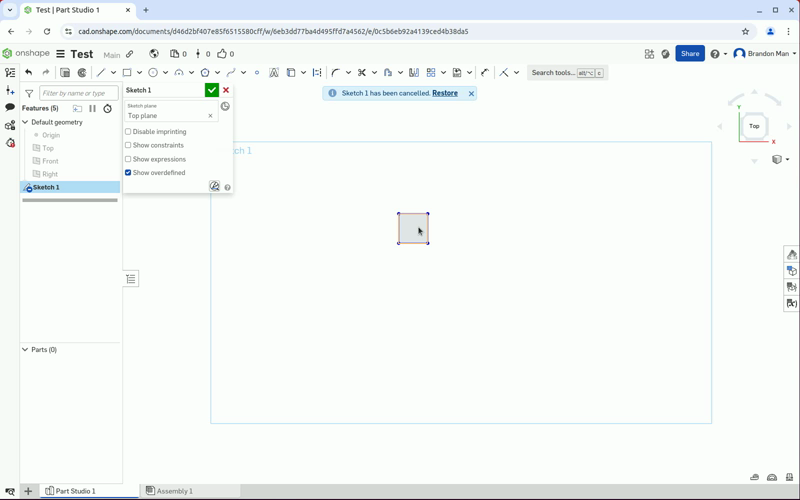
scroll(6)
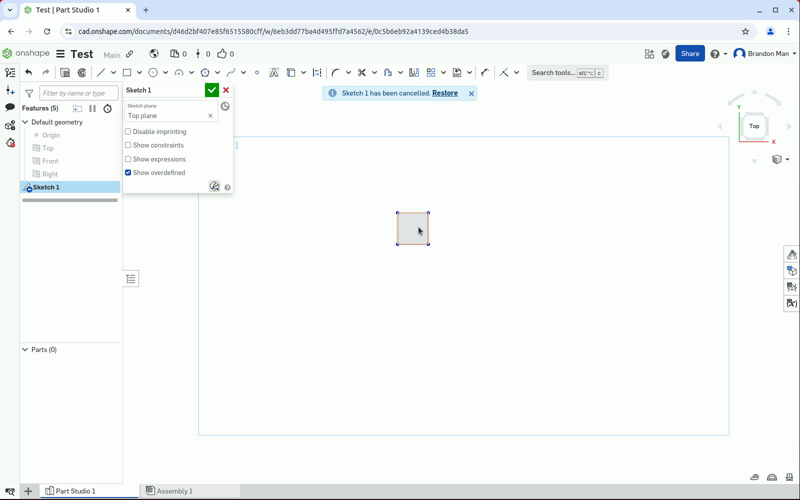
scroll(6)
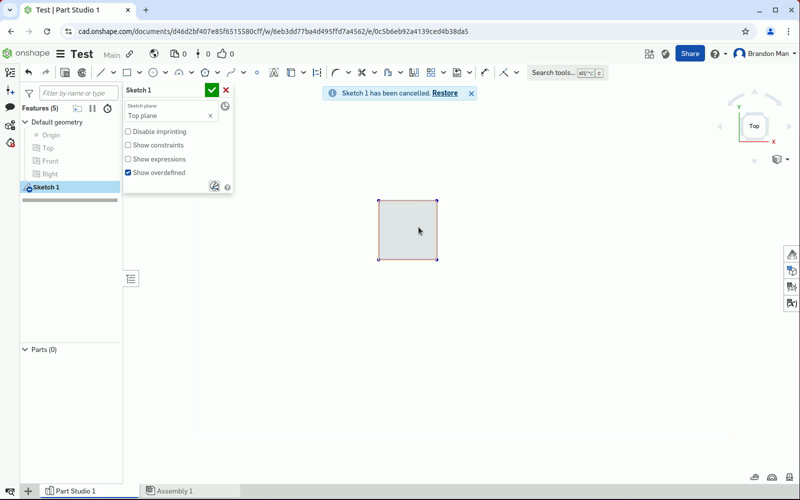
scroll(6)
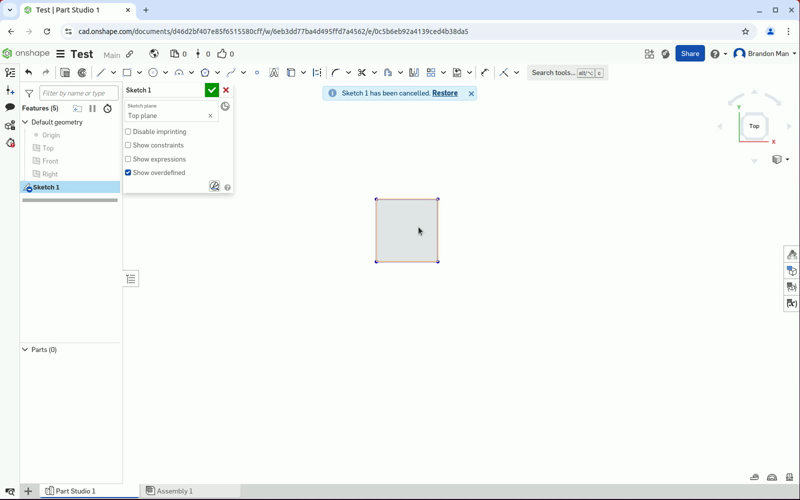
scroll(6)
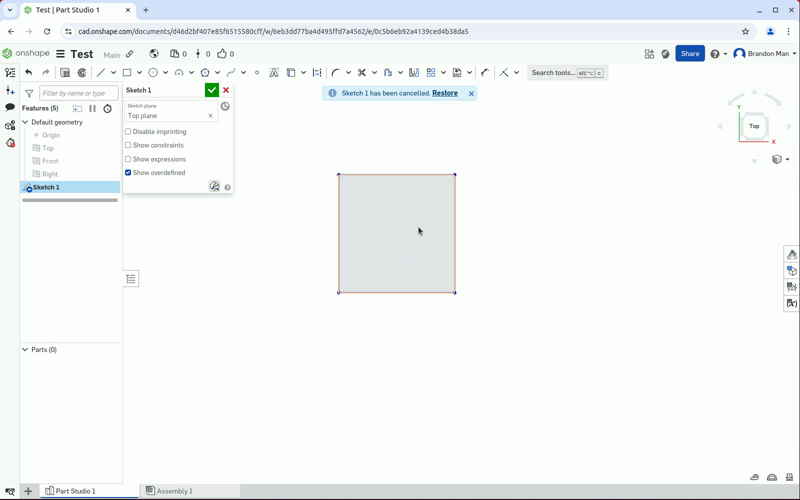
scroll(6)
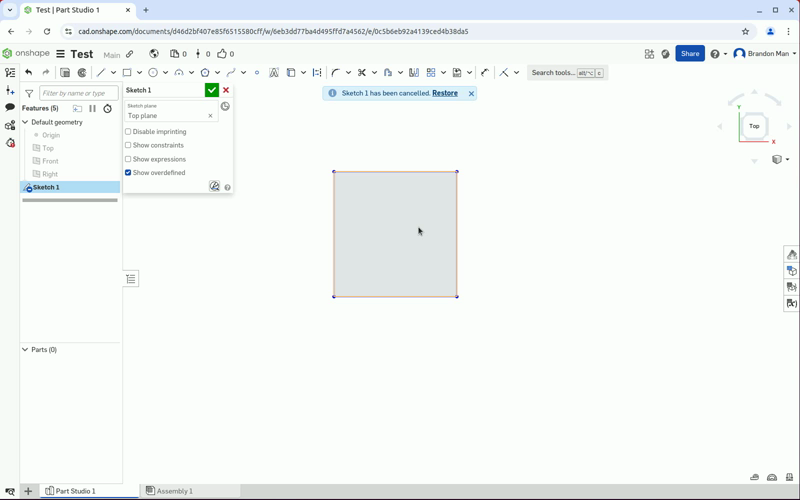
scroll(6)
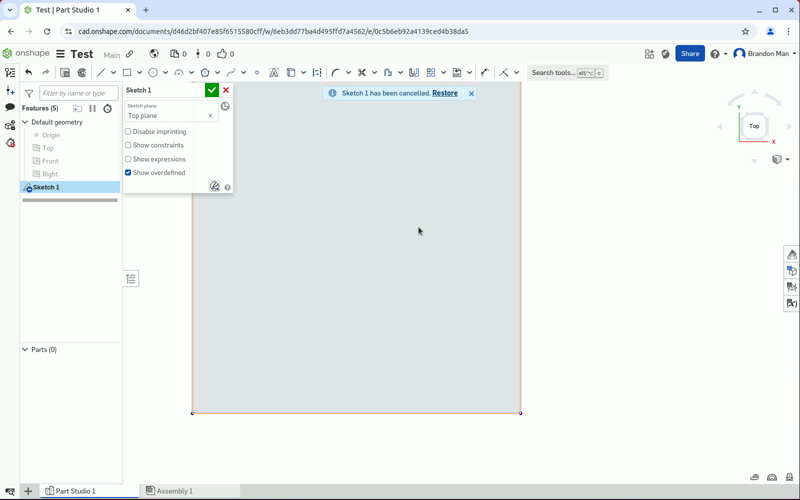
click(418, 226)
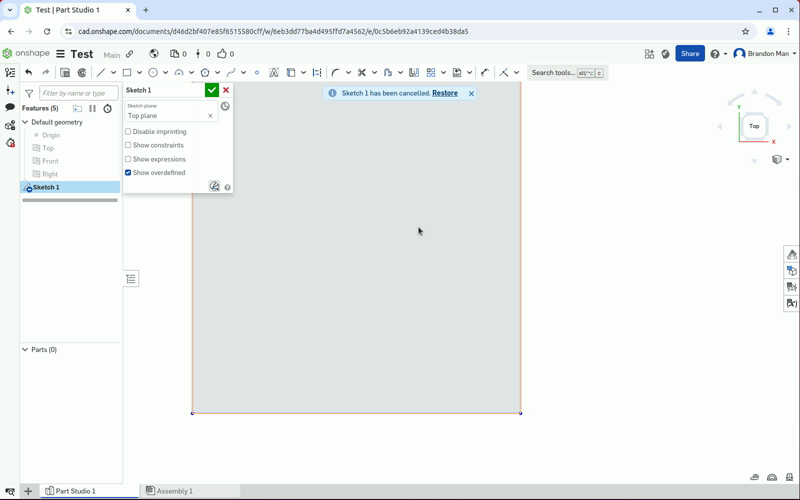
scroll(-6)
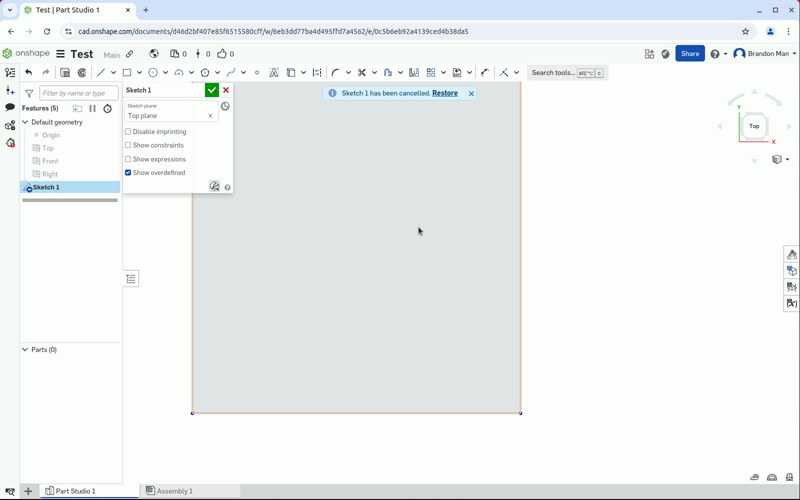
scroll(-6)
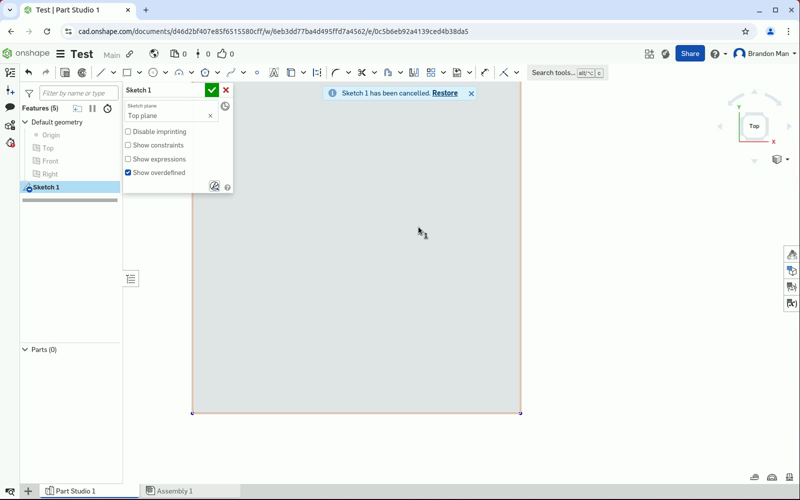
scroll(-6)
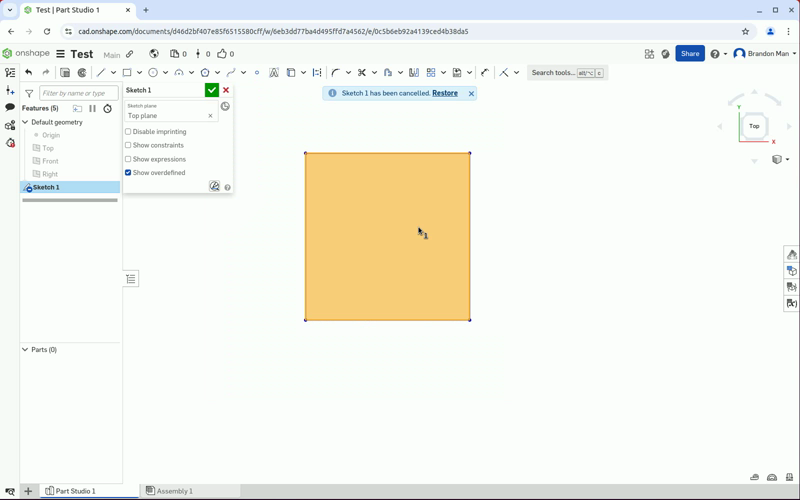
scroll(-6)
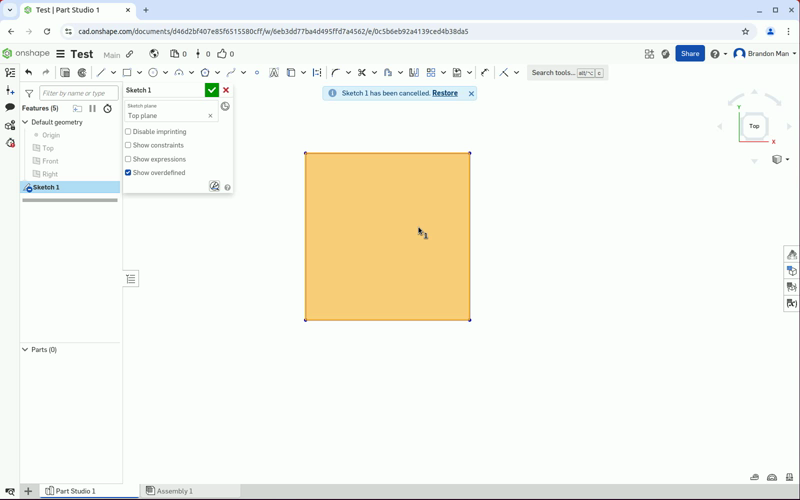
scroll(-6)
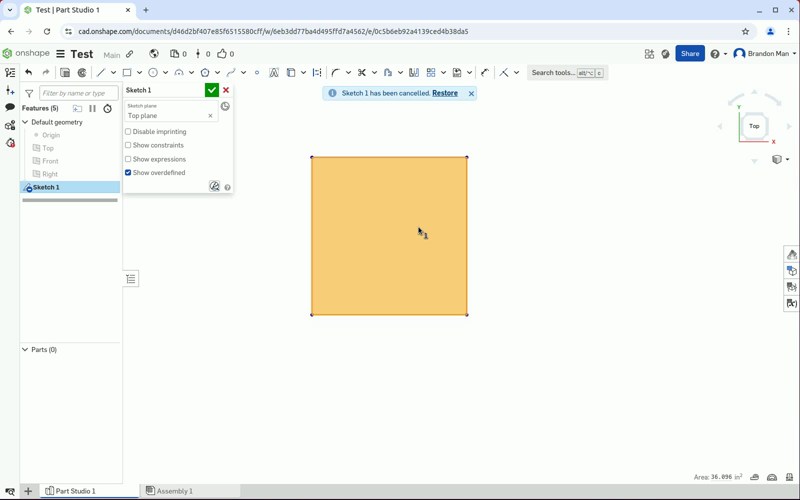
scroll(-6)
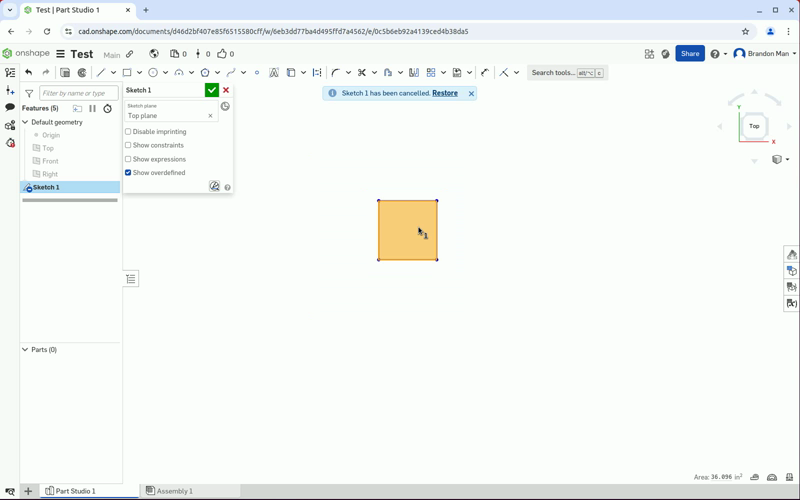
scroll(-6)
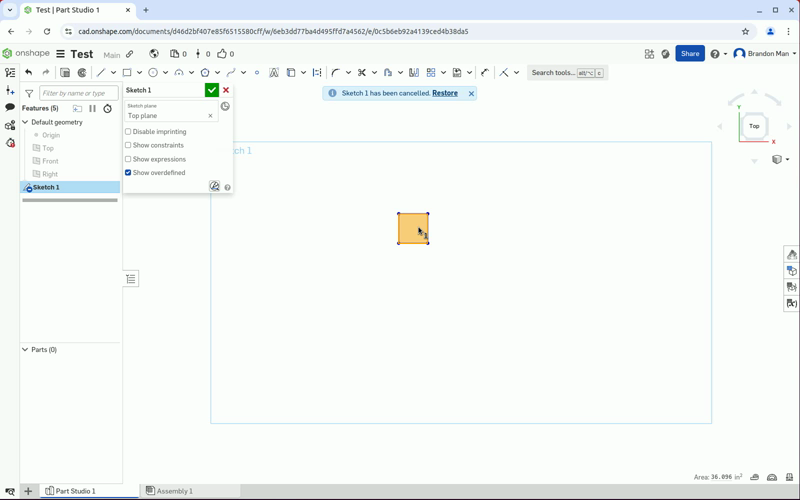
mouse_move(73, 352)
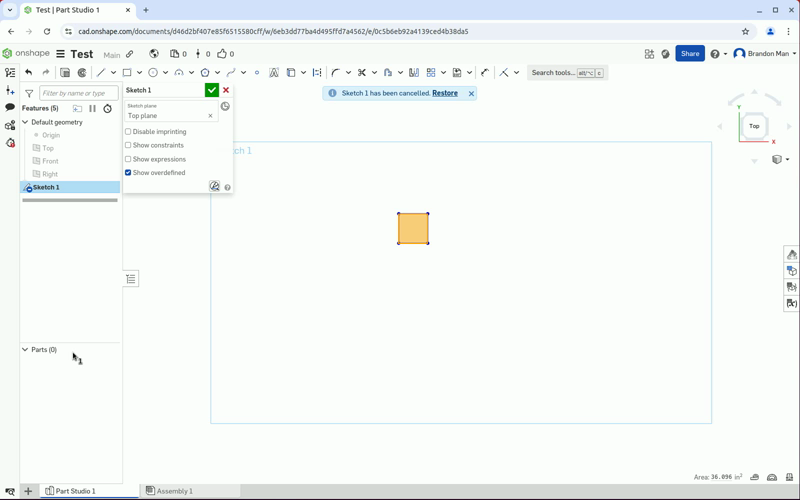
key(shift+y)
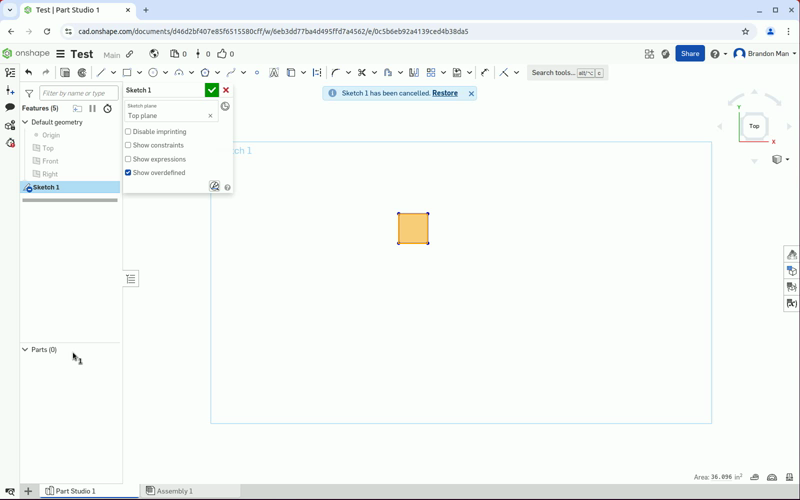
key(shift+e)
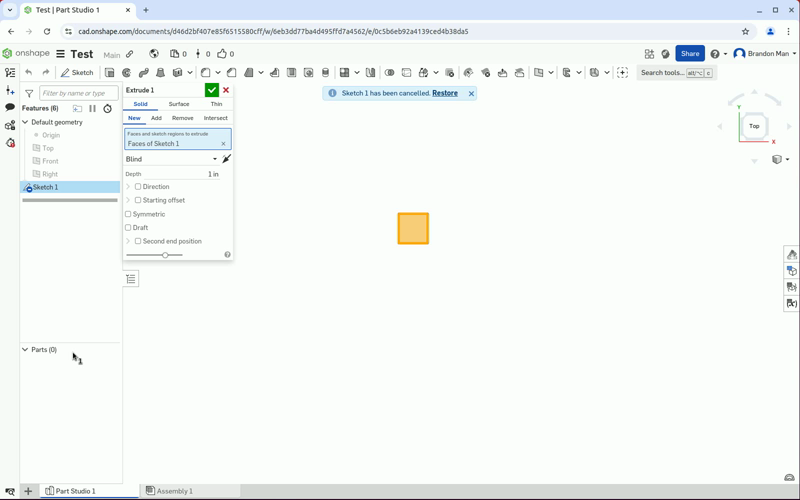
mouse_move(143, 106)
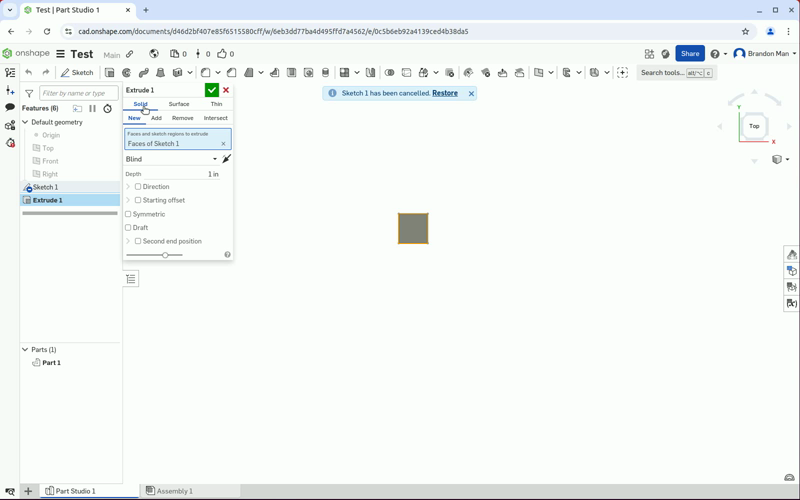
click(143, 106)
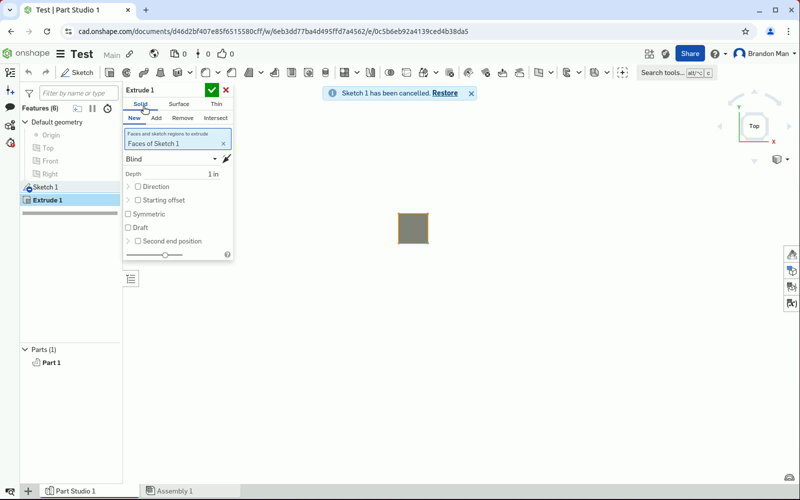
mouse_move(137, 120)
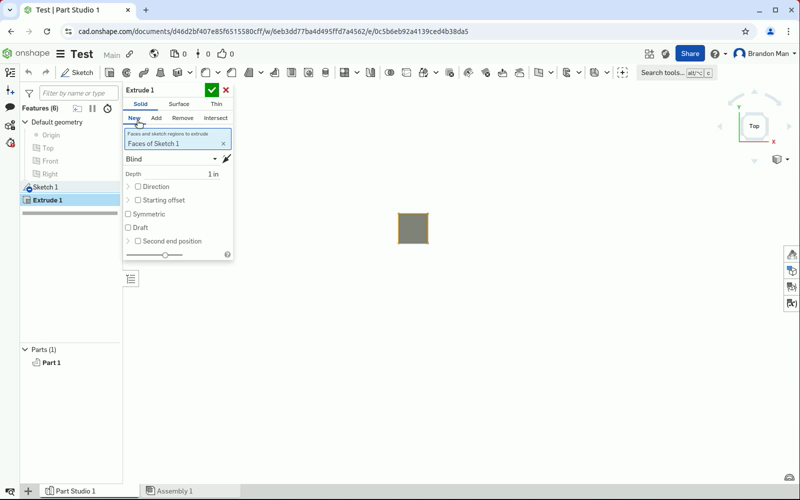
click(137, 120)
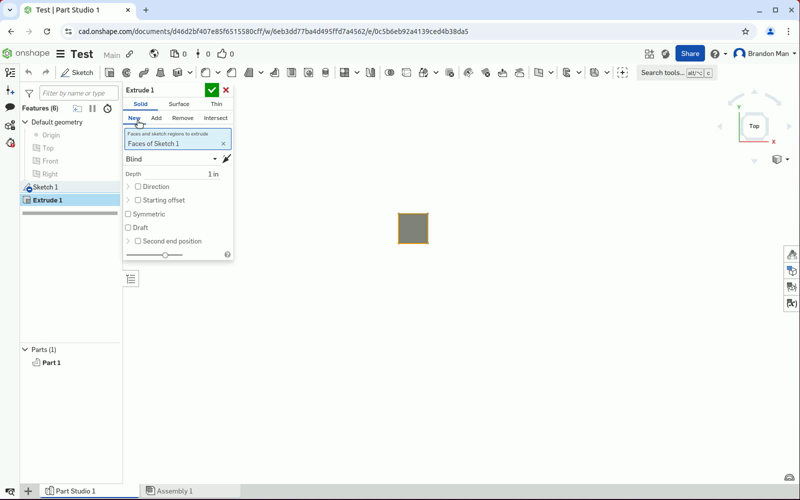
key(tab, 4)
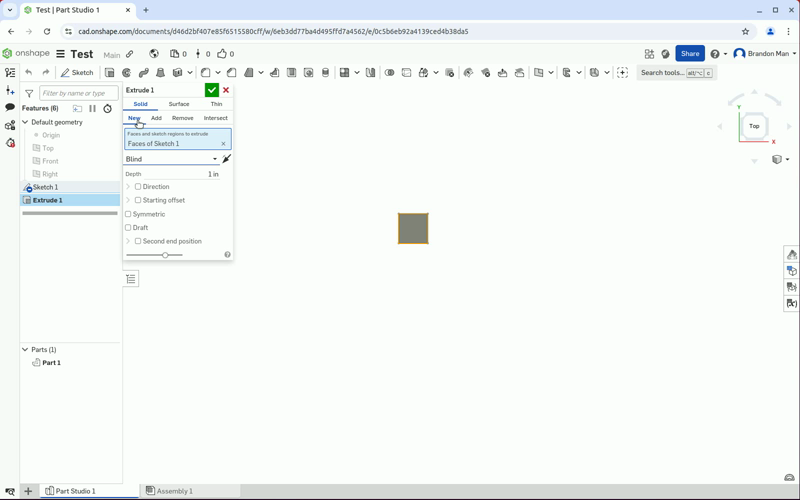
text(16.85)
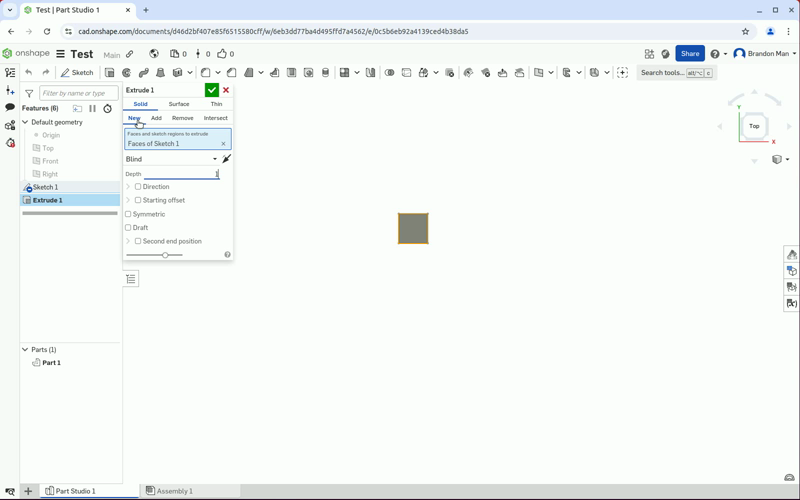
key(enter)
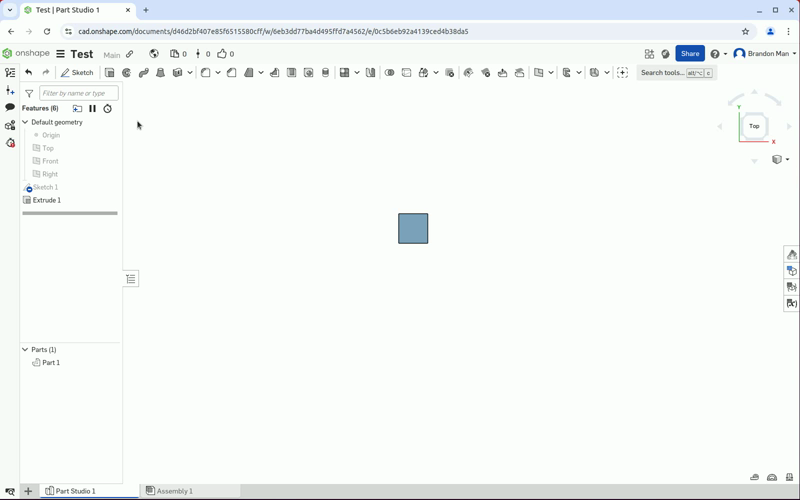
key(shift+h)
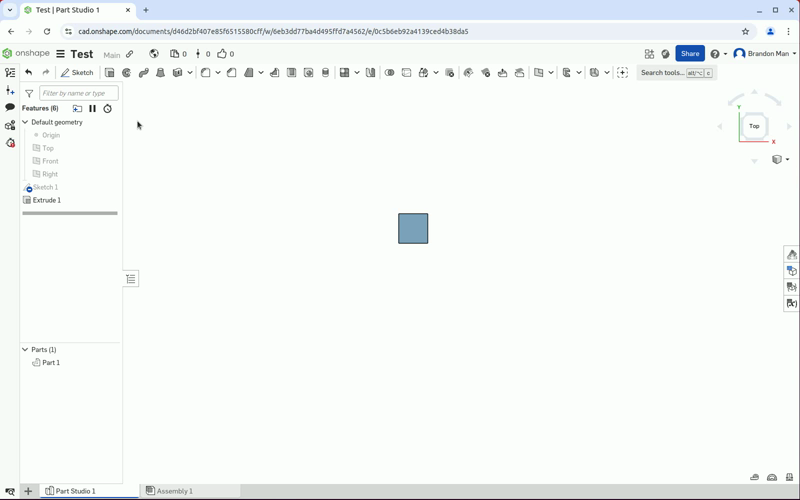
key(shift+h)
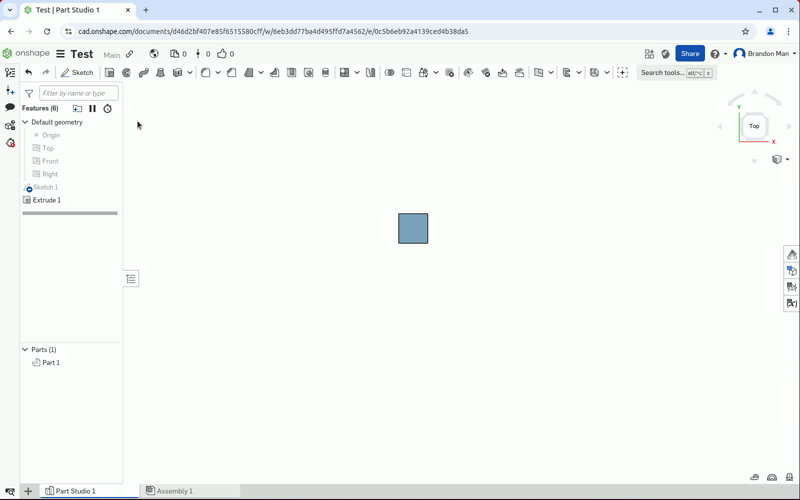
mouse_move(73, 189)
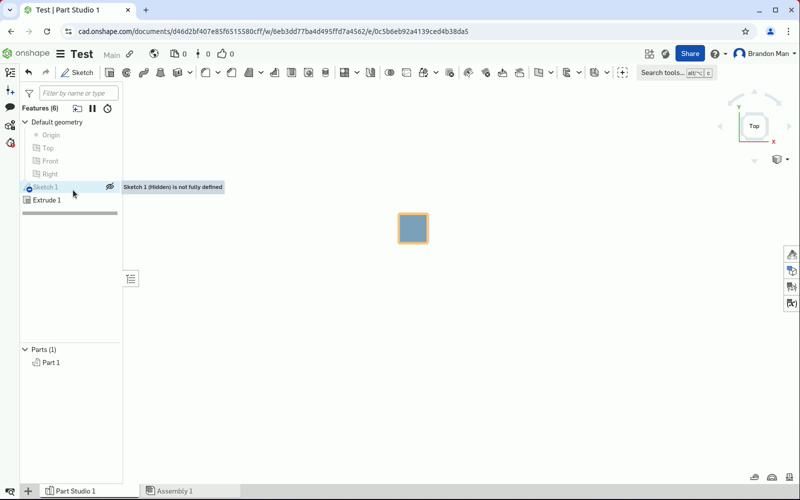
click(73, 189)
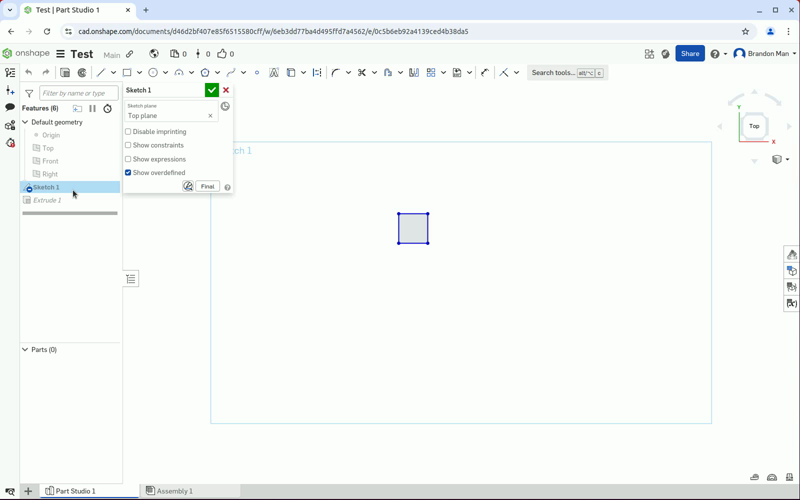
mouse_move(229, 92)
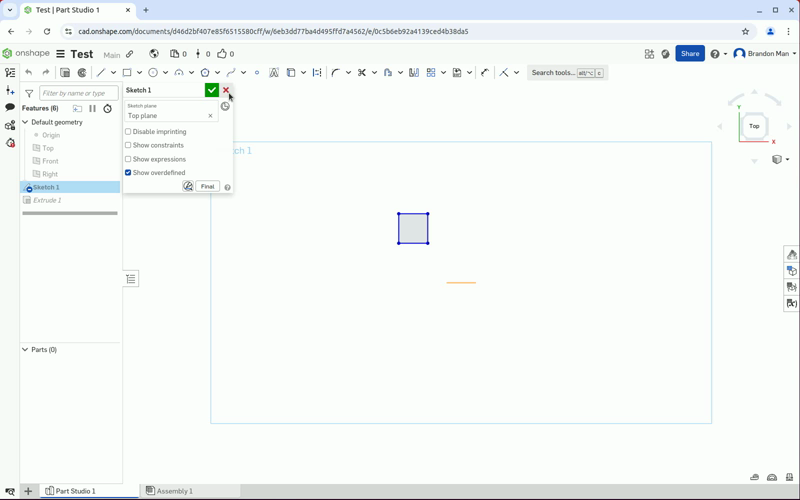
click(229, 92)
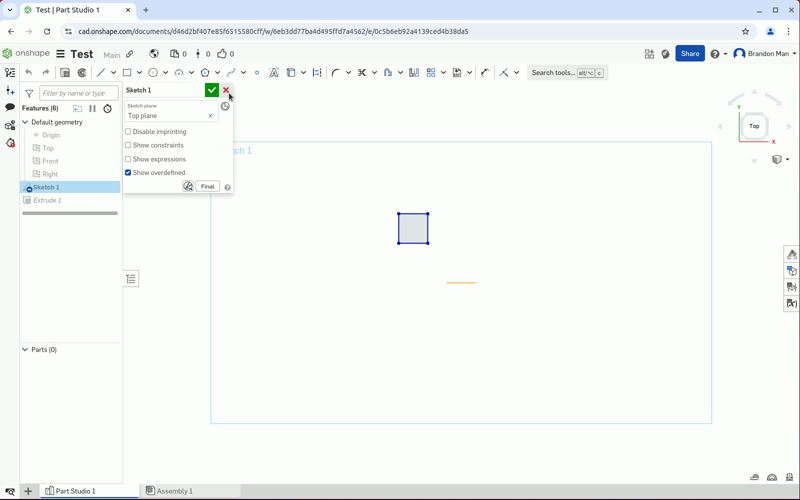
key(shift+s)
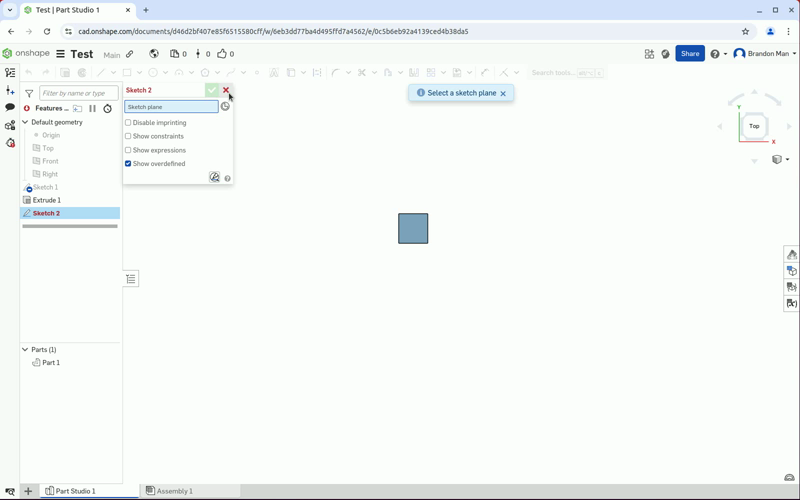
mouse_move(73, 150)
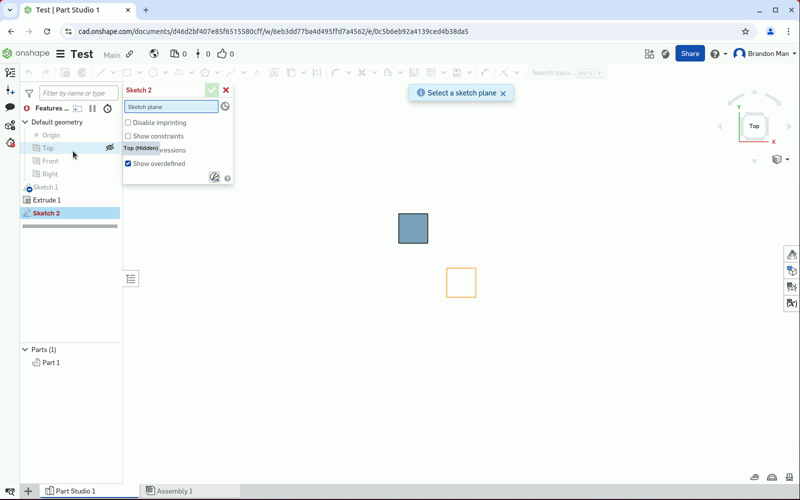
click(73, 150)
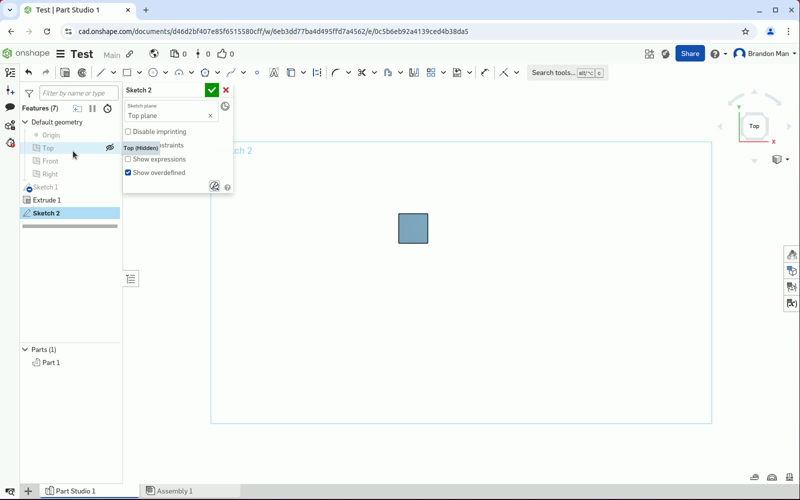
mouse_move(73, 352)
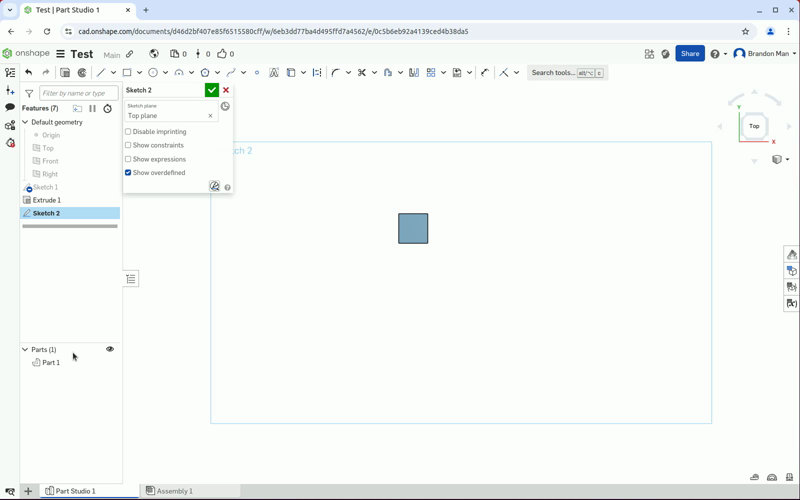
key(y)
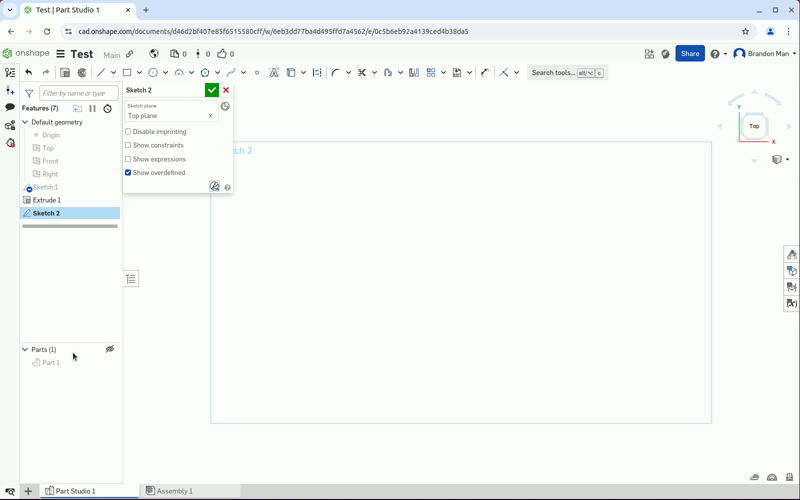
key(l)
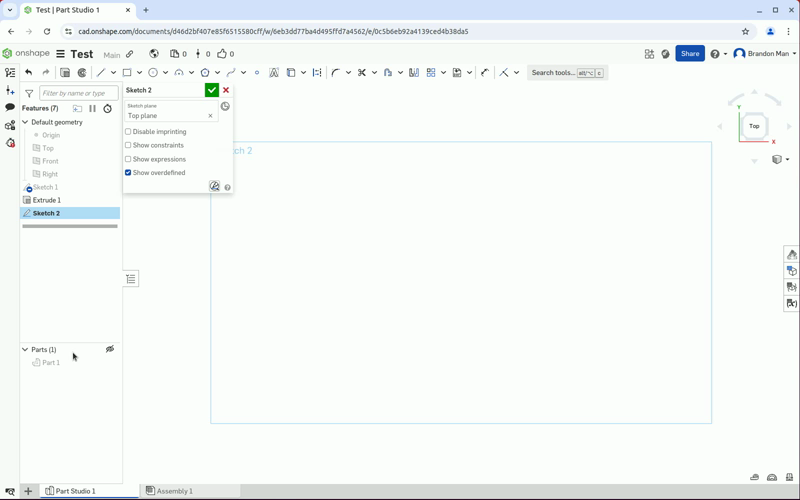
key_down(shift)
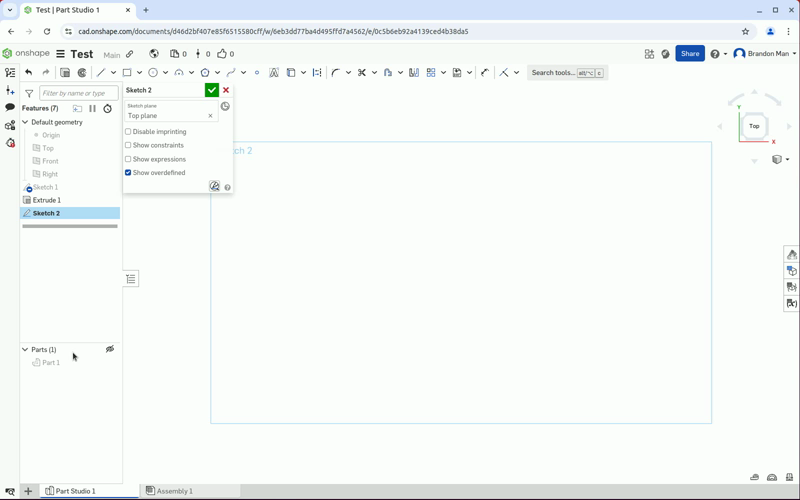
mouse_move(494, 351)
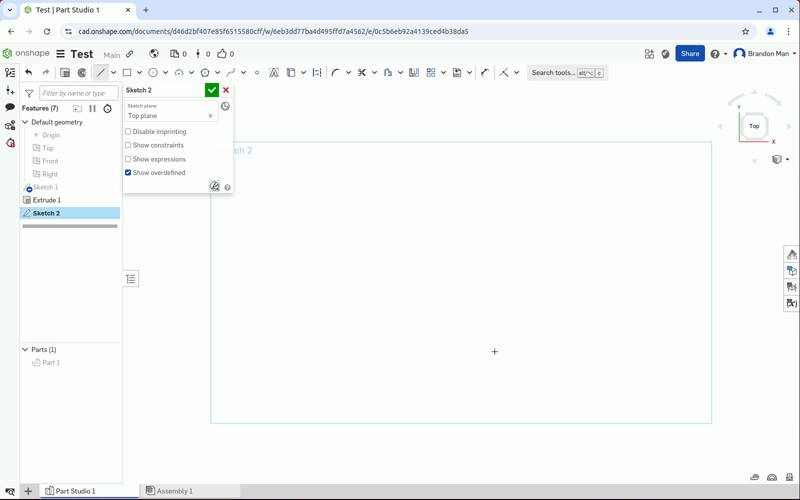
click(494, 351)
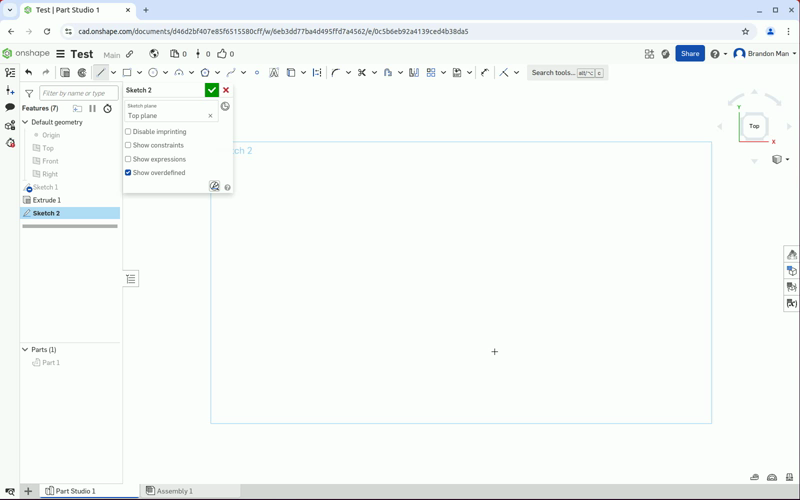
key_up(shift)
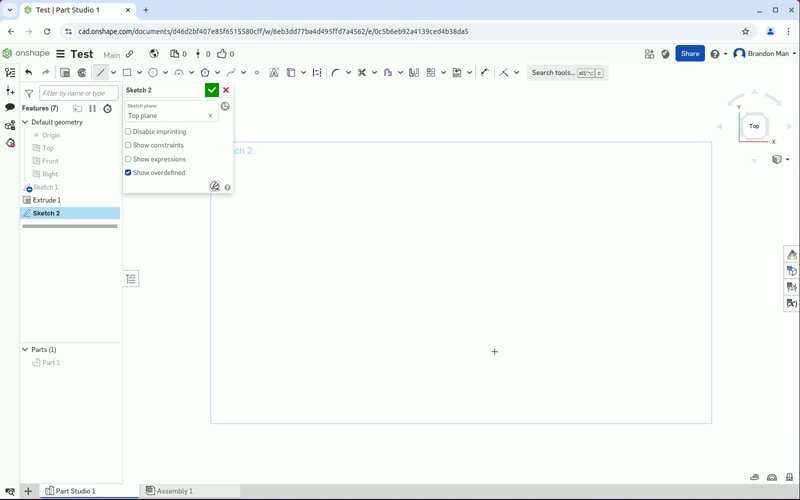
key_down(shift)
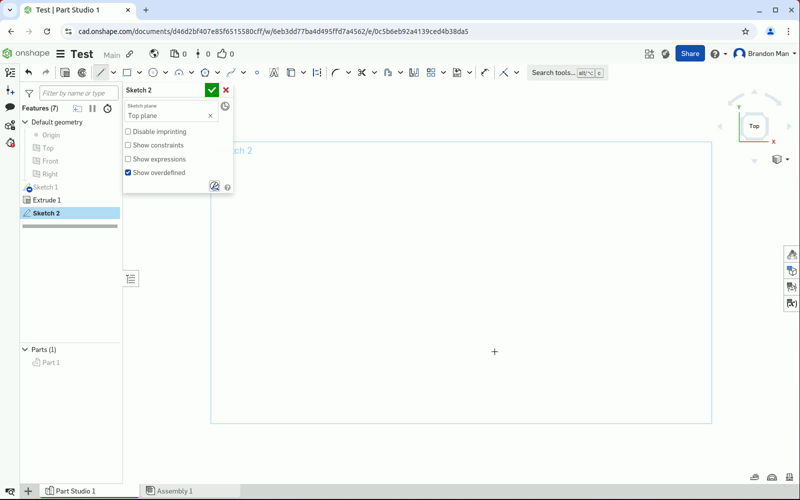
mouse_move(524, 351)
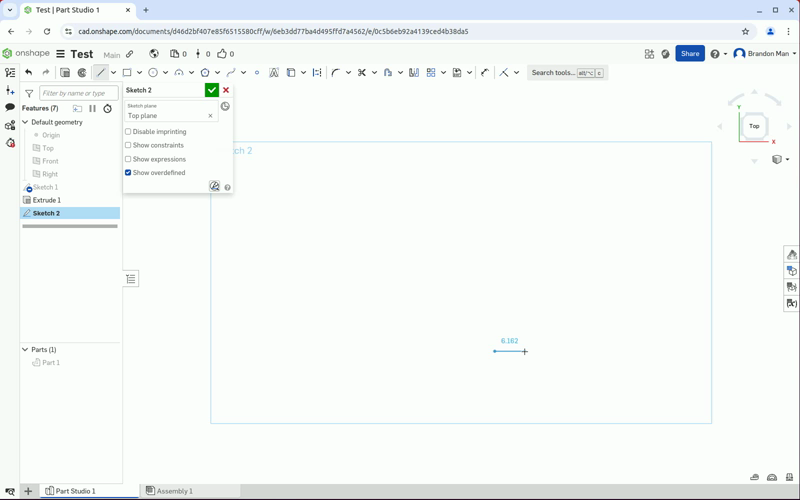
mouse_move(523, 351)
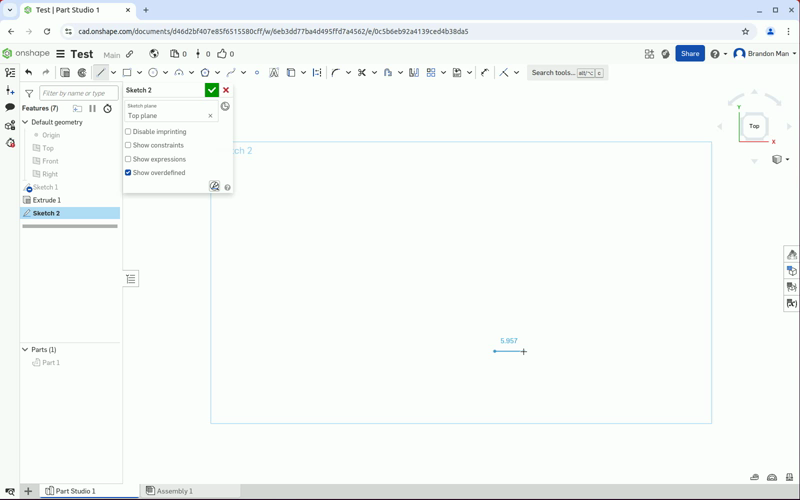
click(523, 351)
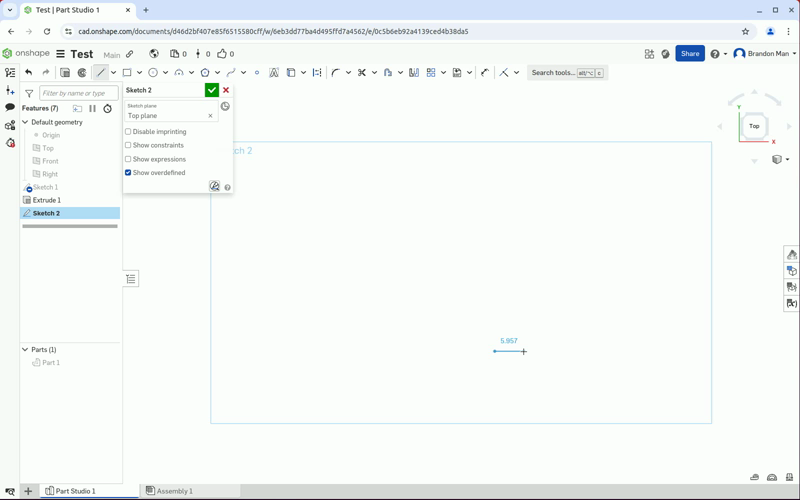
key_up(shift)
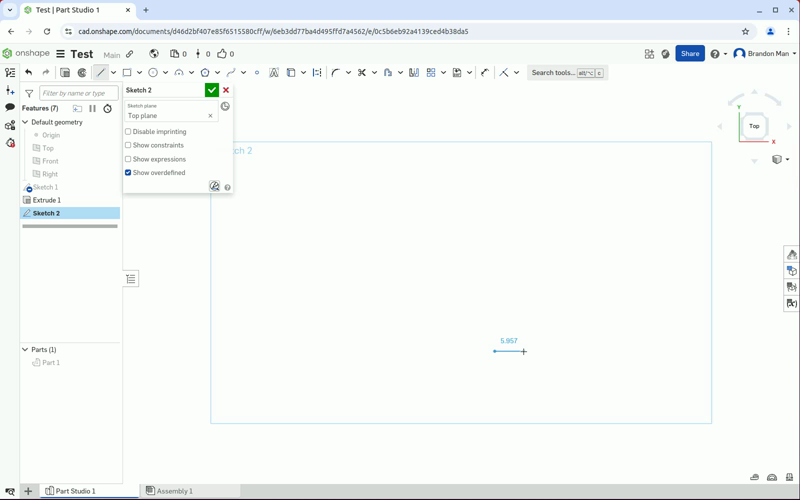
key_down(shift)
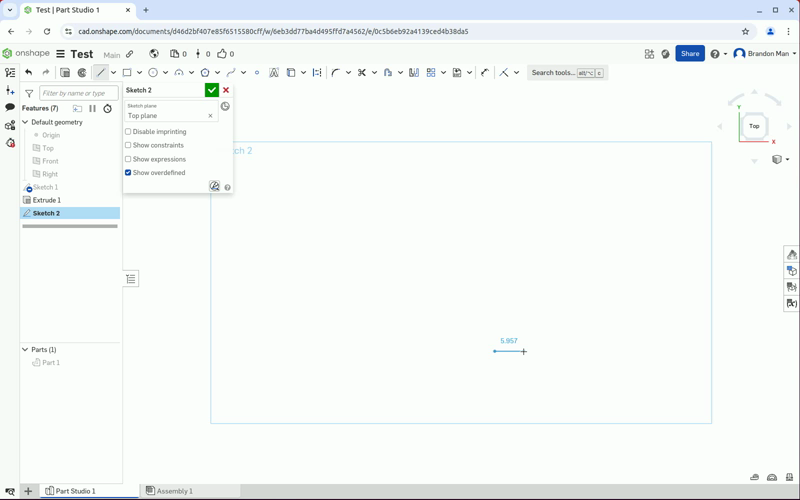
mouse_move(553, 351)
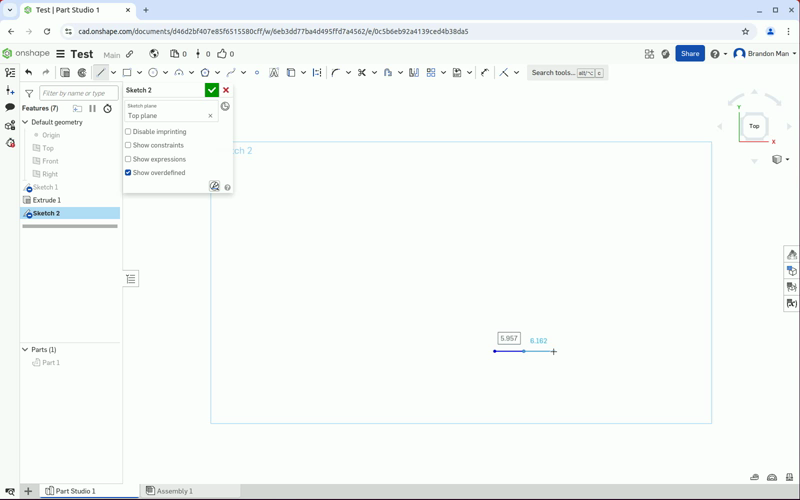
mouse_move(523, 321)
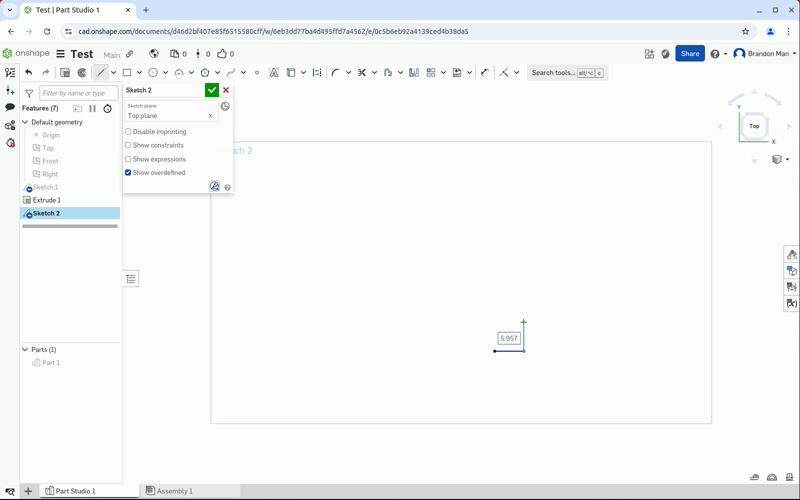
click(523, 321)
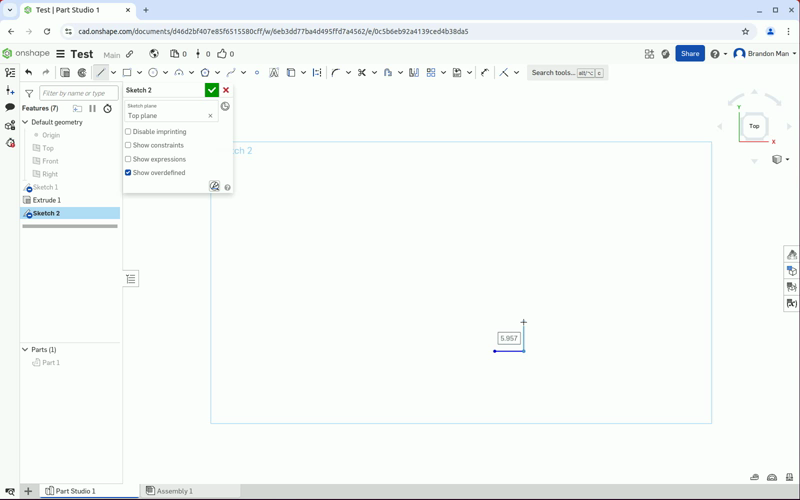
key_up(shift)
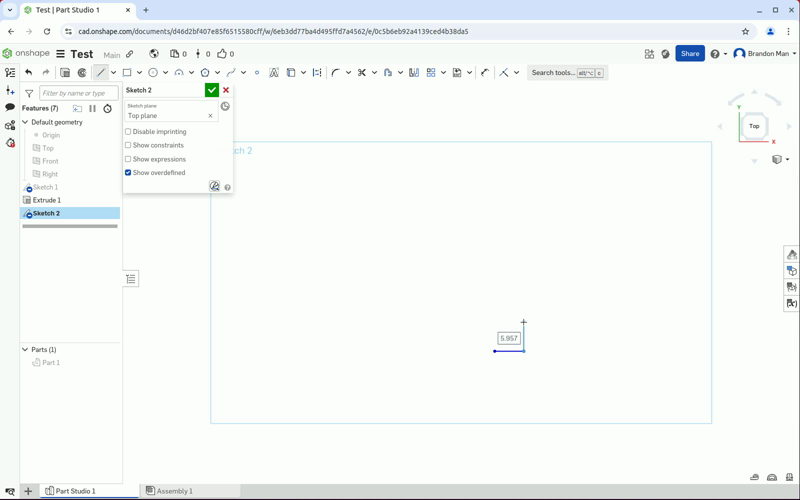
key_down(shift)
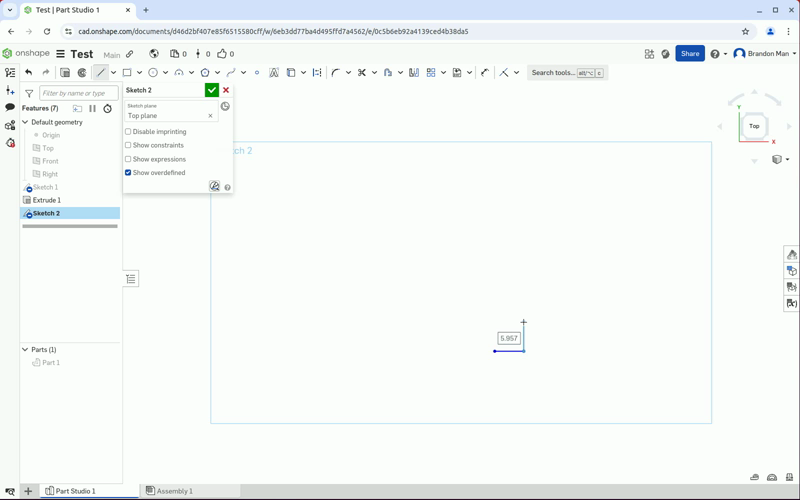
mouse_move(553, 321)
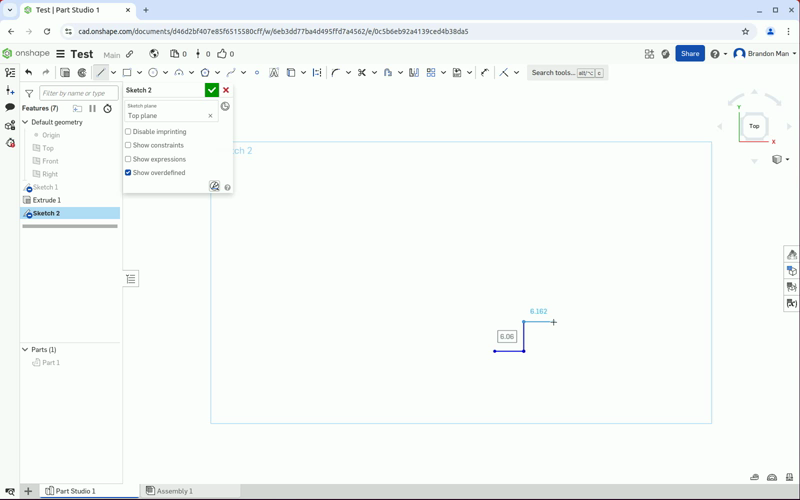
mouse_move(494, 321)
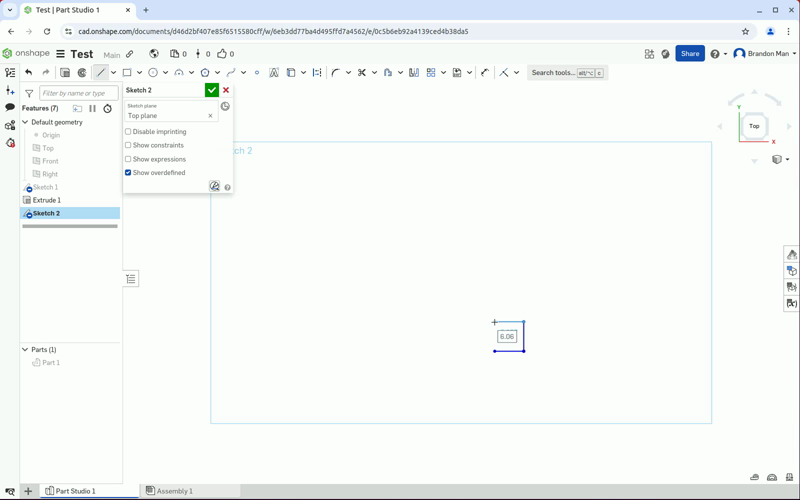
click(494, 321)
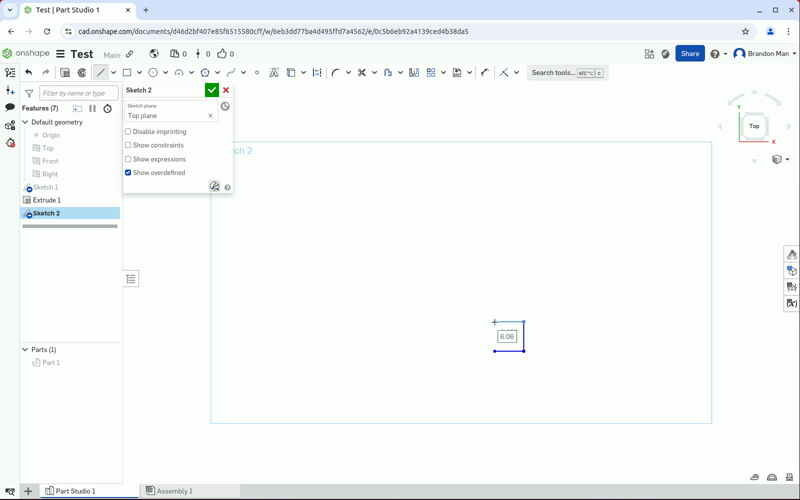
key_up(shift)
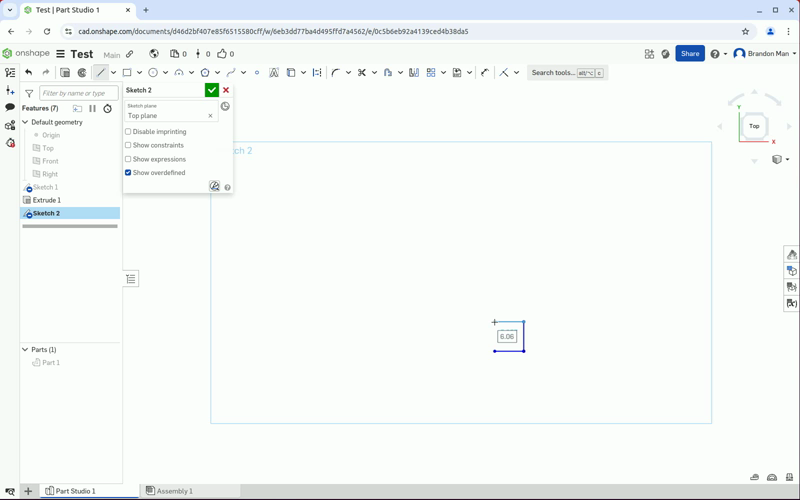
mouse_move(524, 321)
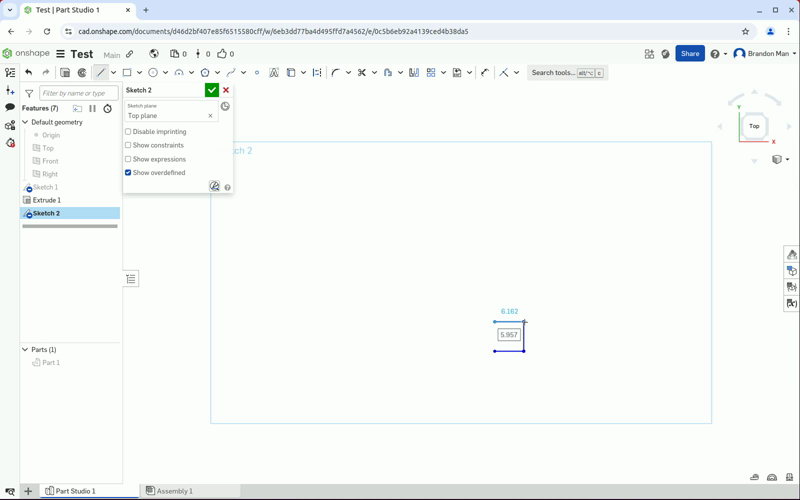
key_down(shift)
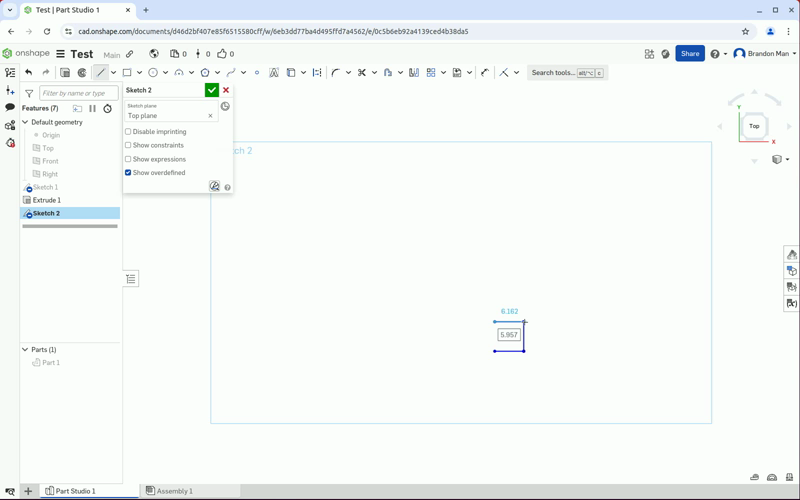
mouse_move(494, 351)
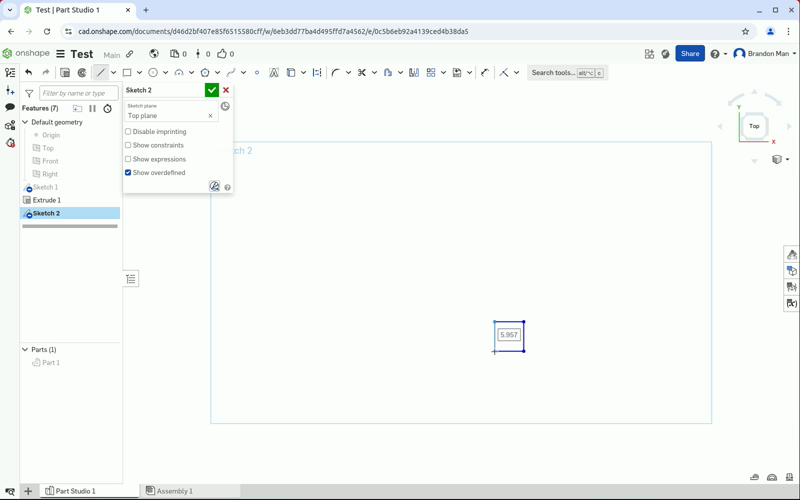
key_up(shift)
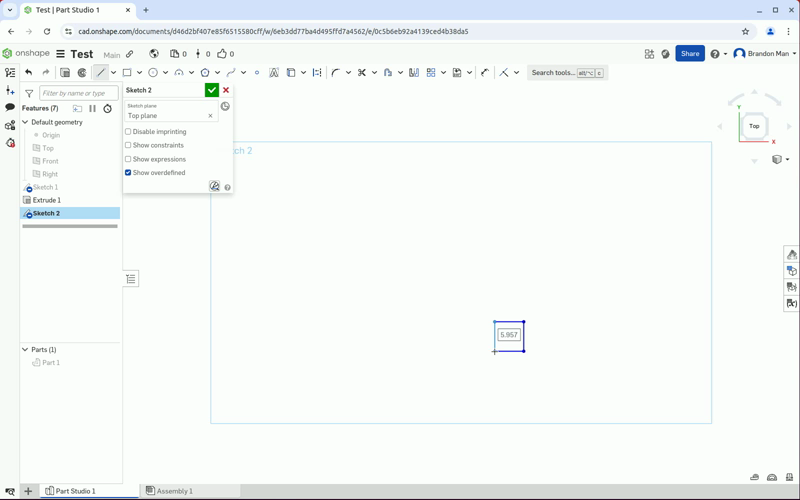
click(494, 351)
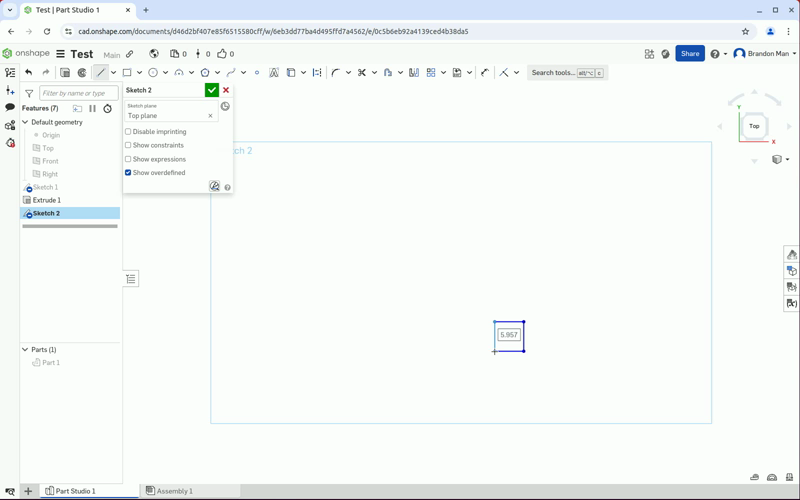
key(esc)
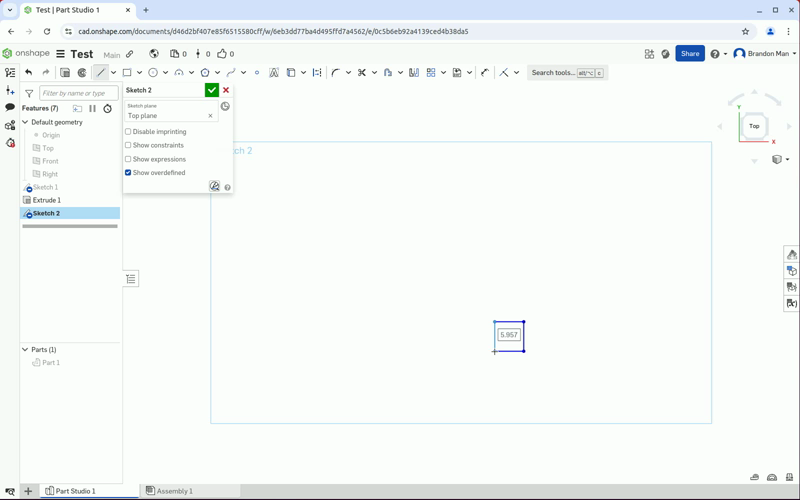
mouse_move(519, 344)
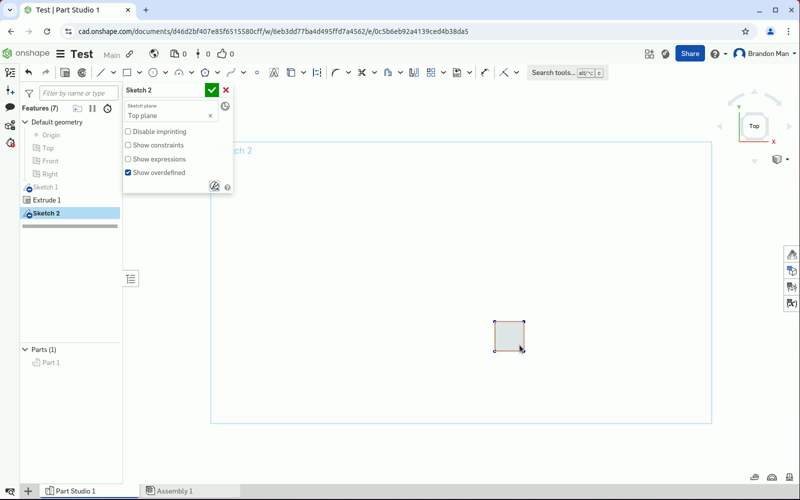
scroll(6)
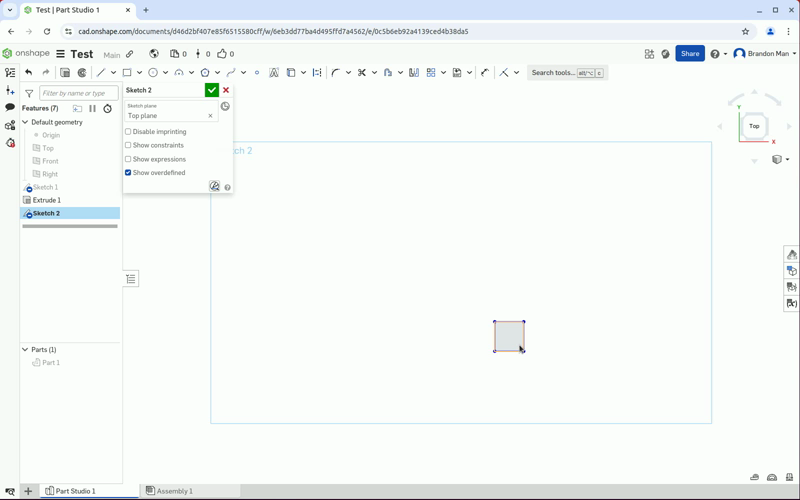
scroll(6)
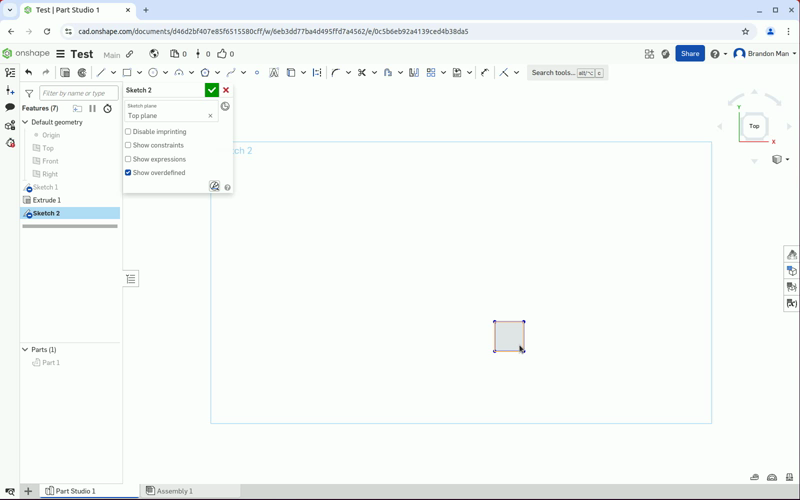
scroll(6)
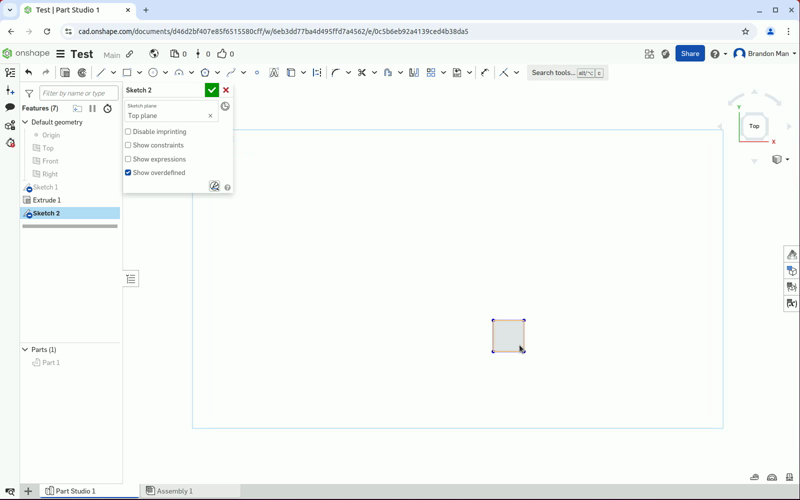
scroll(6)
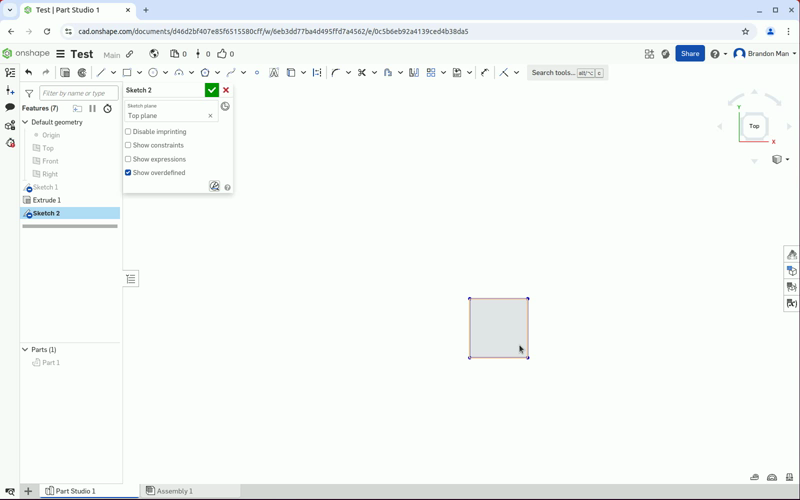
scroll(6)
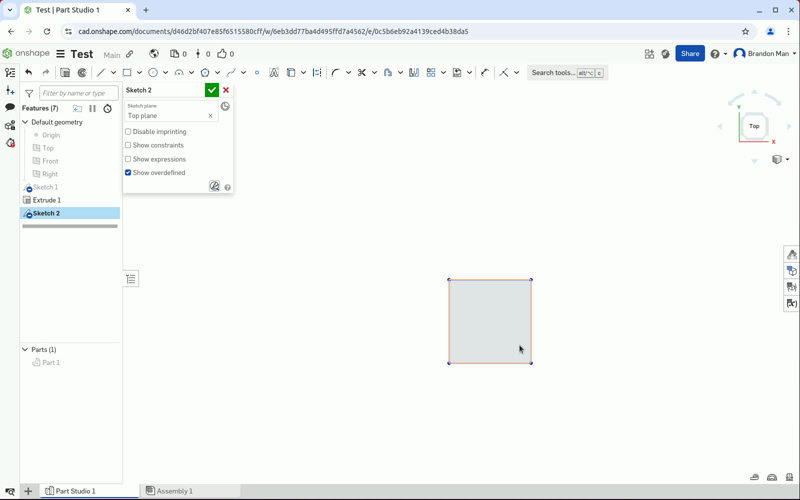
scroll(6)
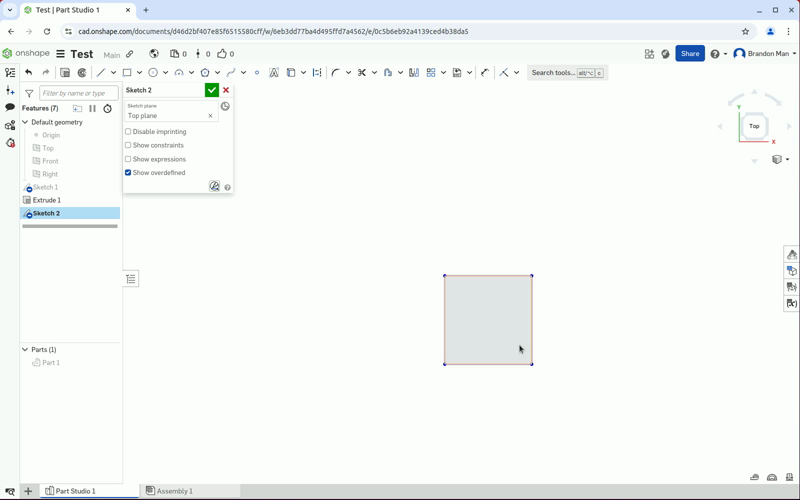
scroll(6)
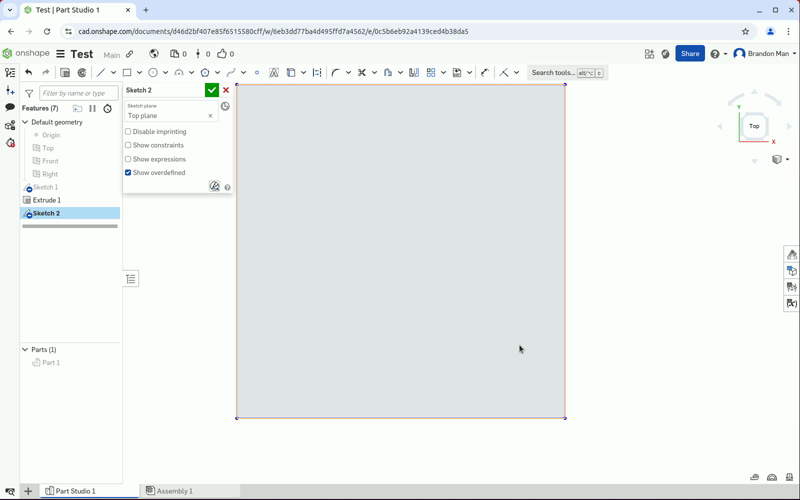
click(519, 344)
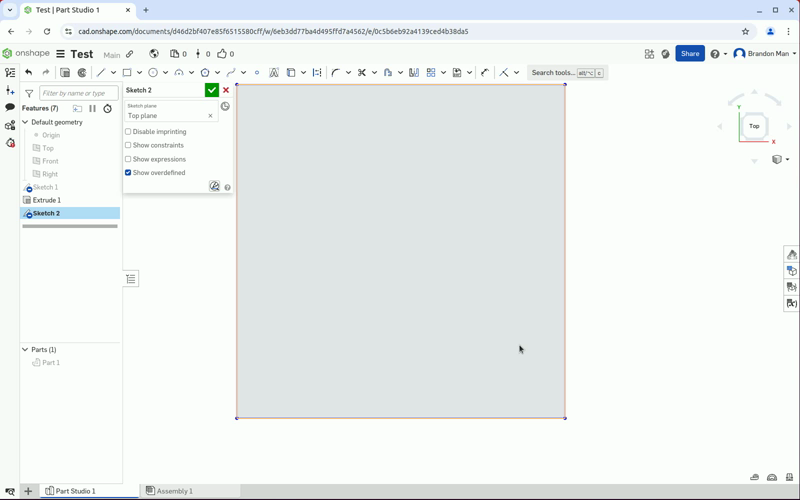
scroll(-6)
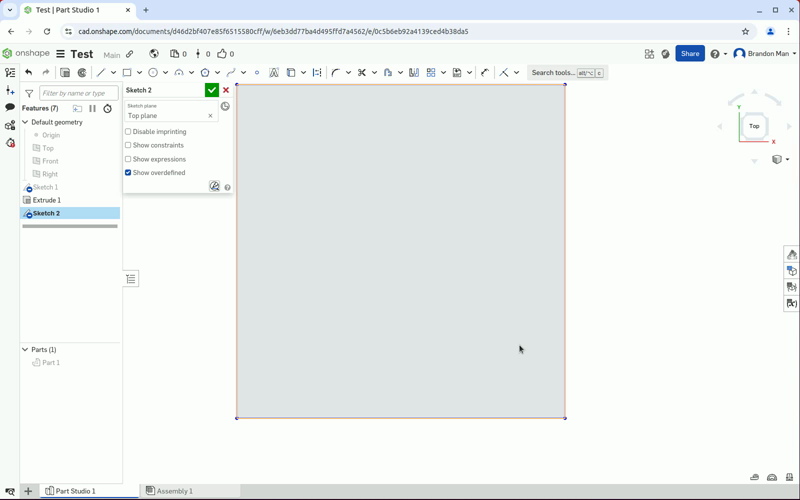
scroll(-6)
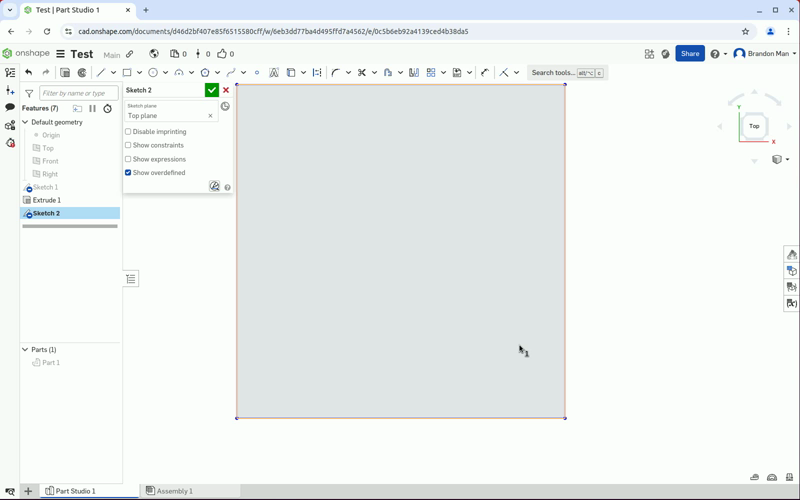
scroll(-6)
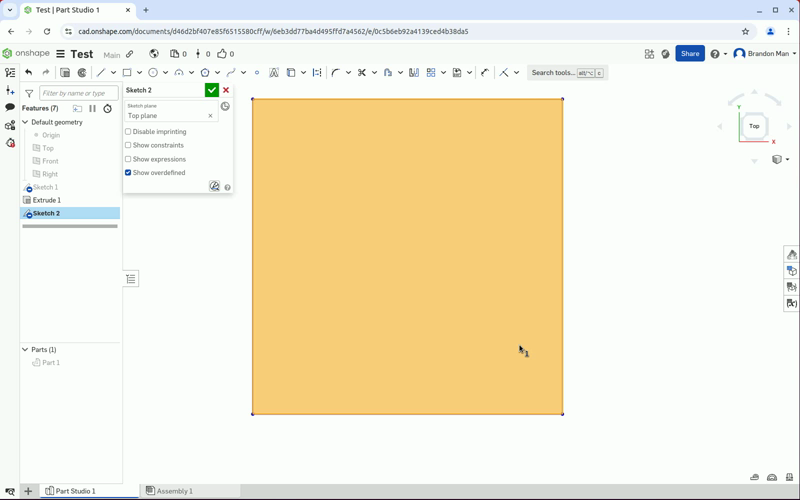
scroll(-6)
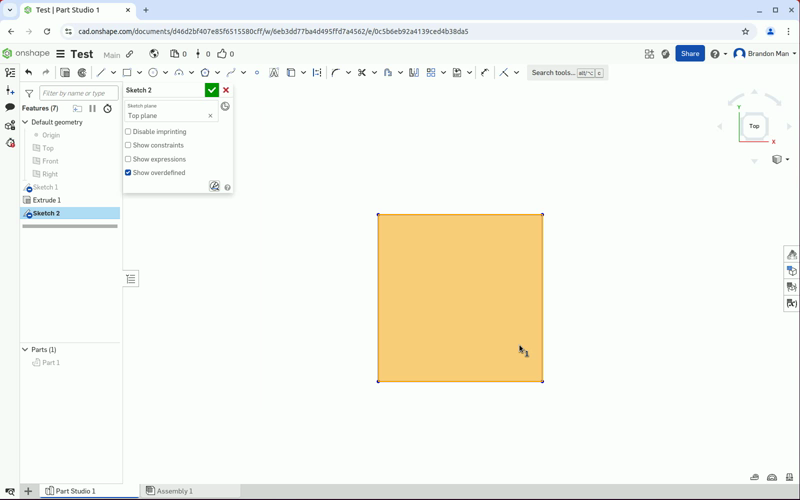
scroll(-6)
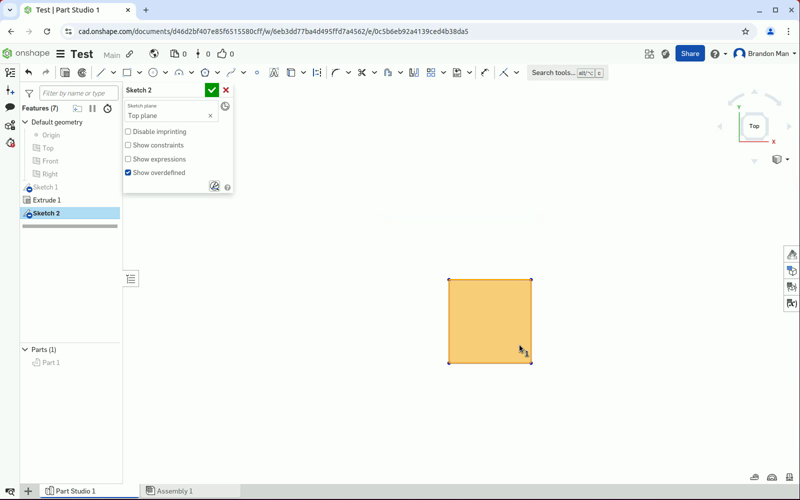
scroll(-6)
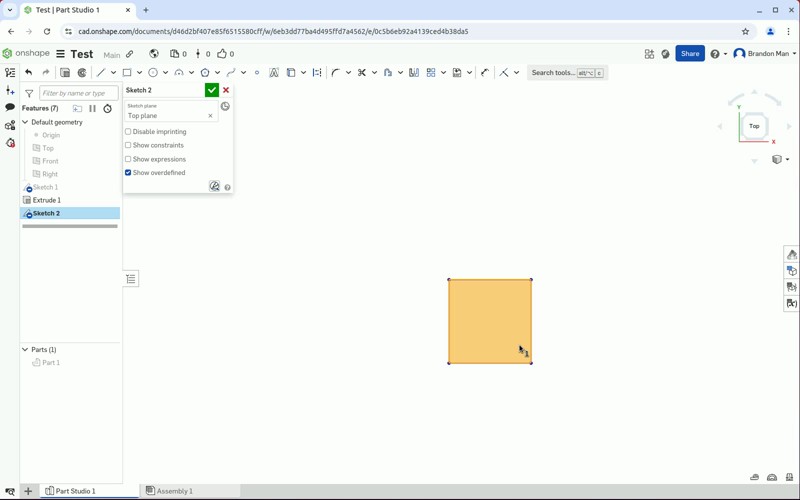
scroll(-6)
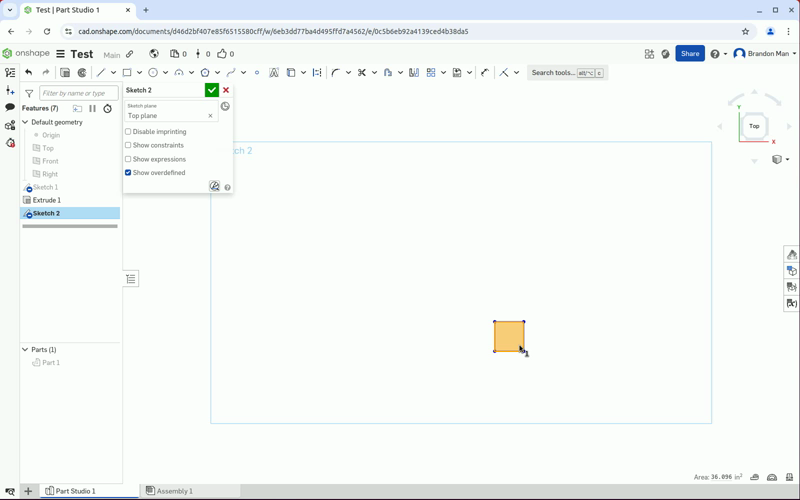
mouse_move(73, 352)
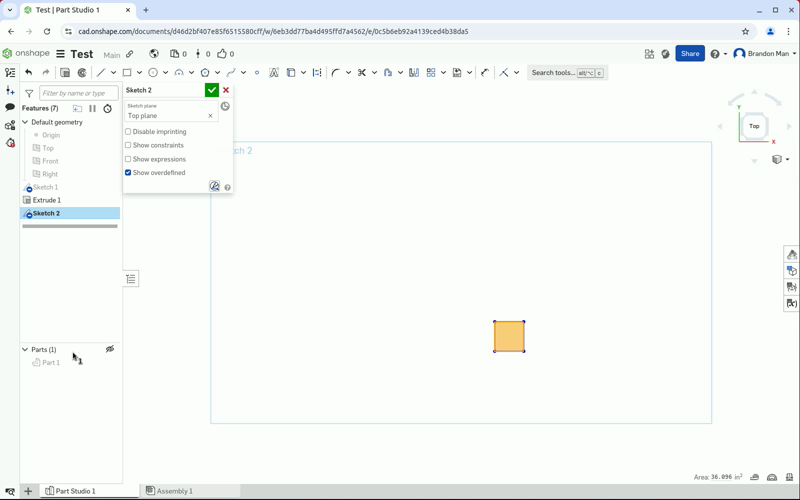
key(shift+y)
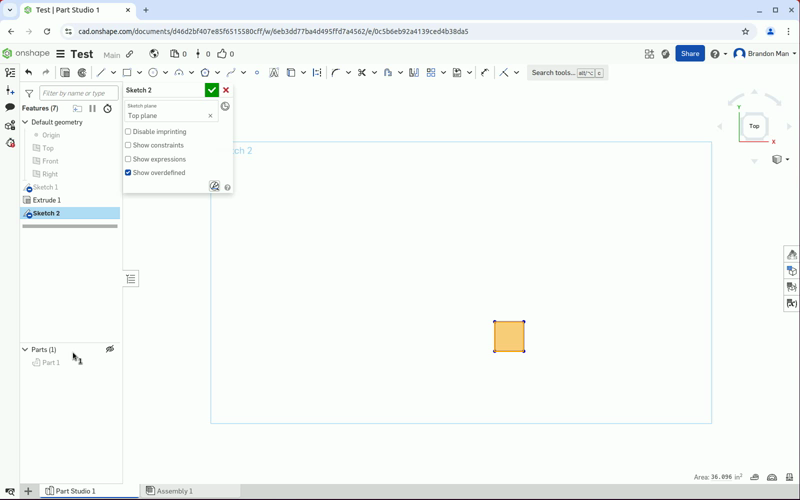
key(shift+e)
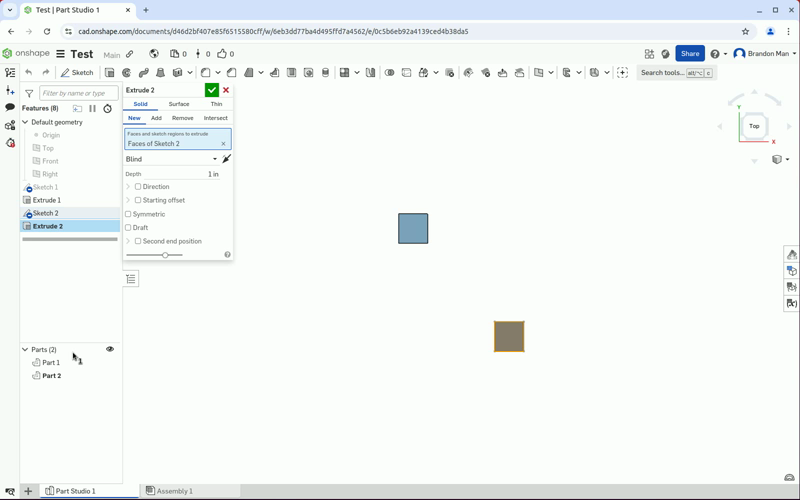
mouse_move(143, 106)
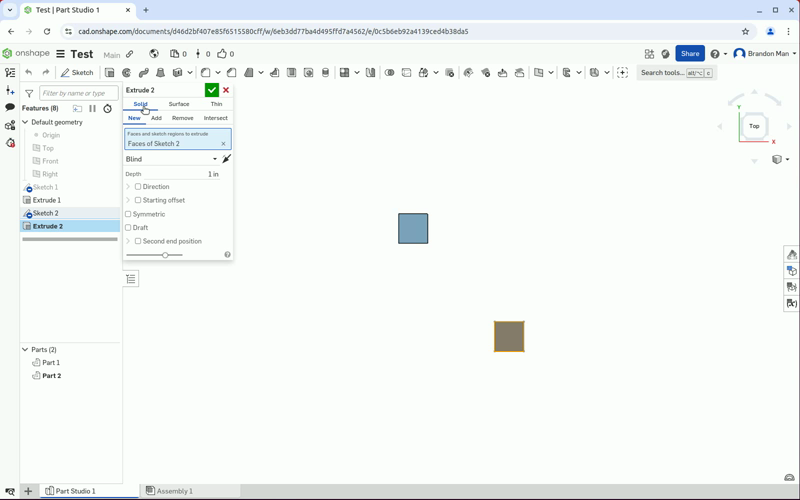
click(143, 106)
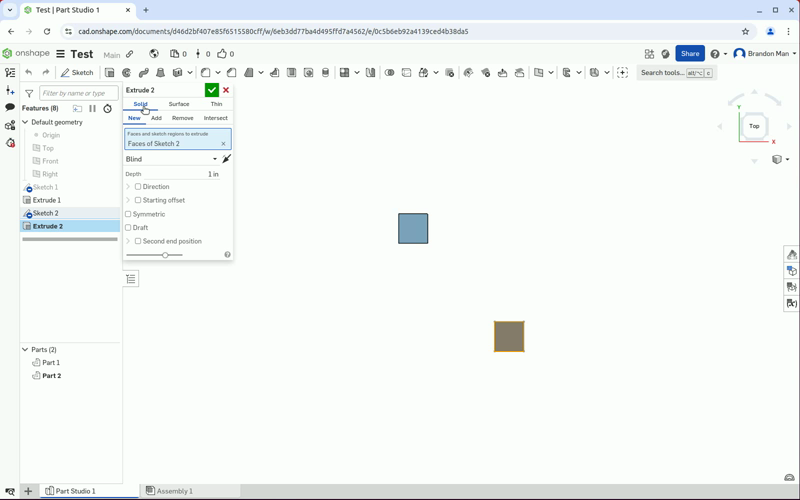
mouse_move(137, 120)
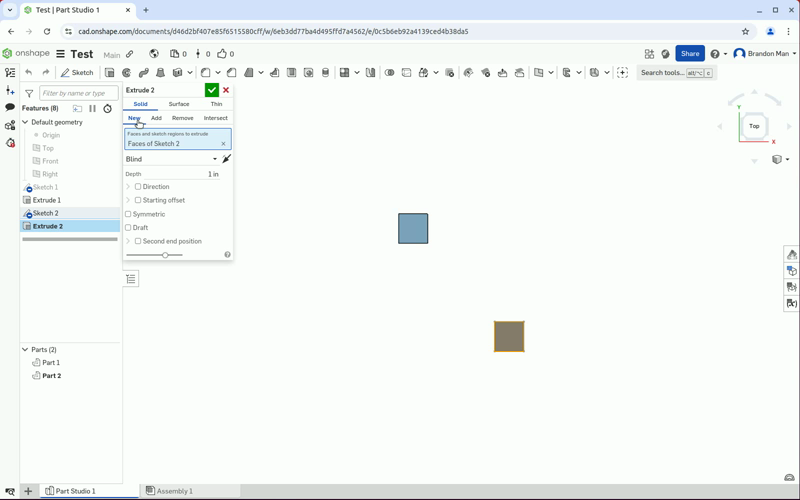
click(137, 120)
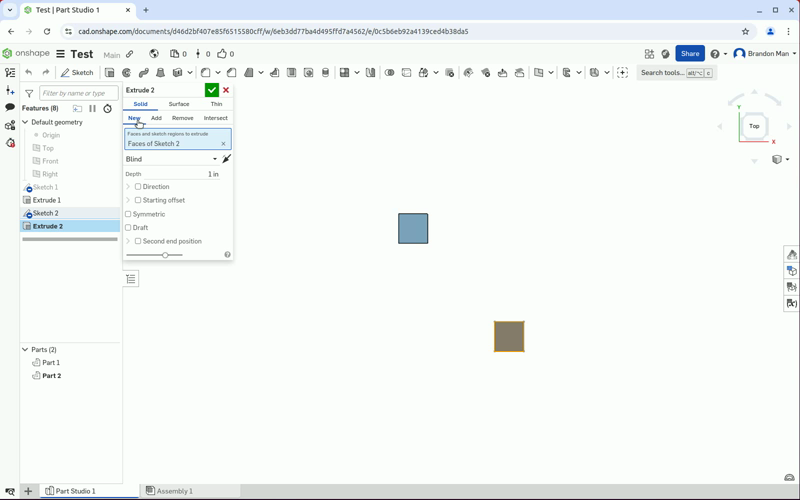
key(tab, 4)
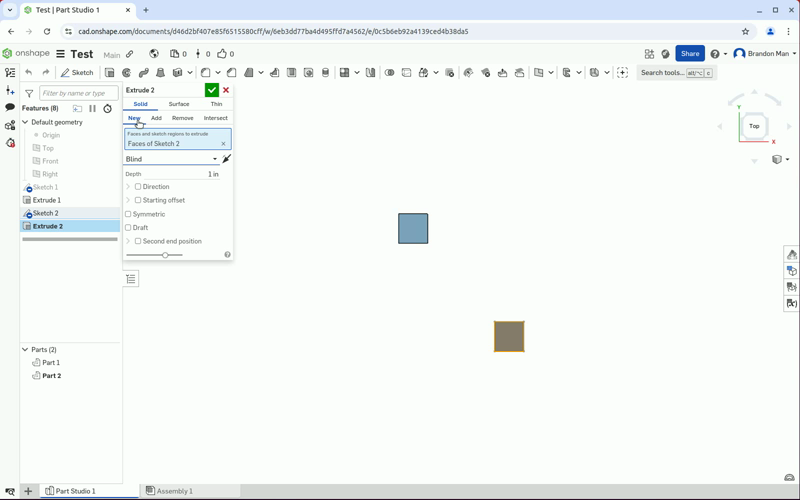
text(16.85)
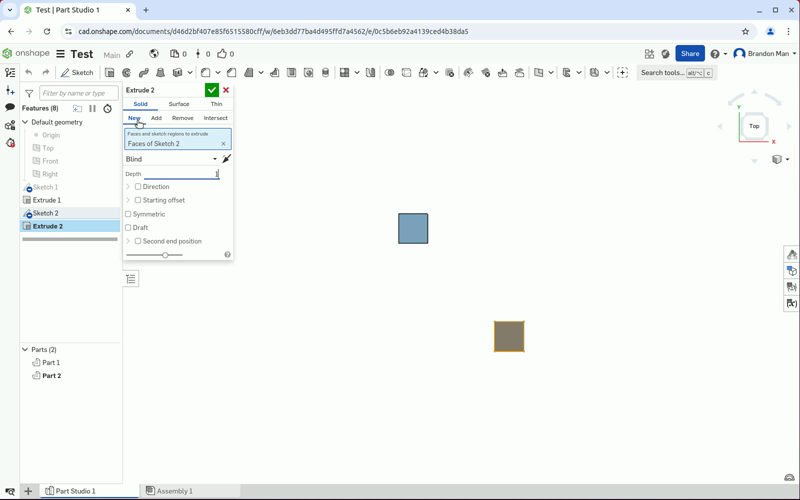
key(enter)
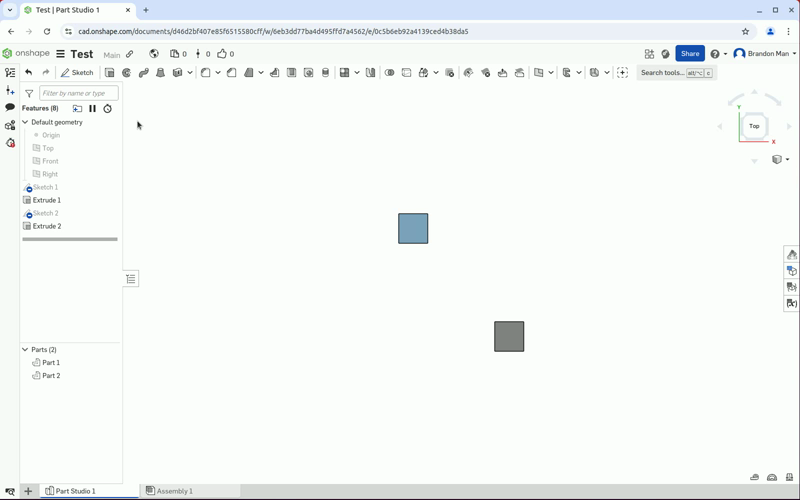
key(shift+h)
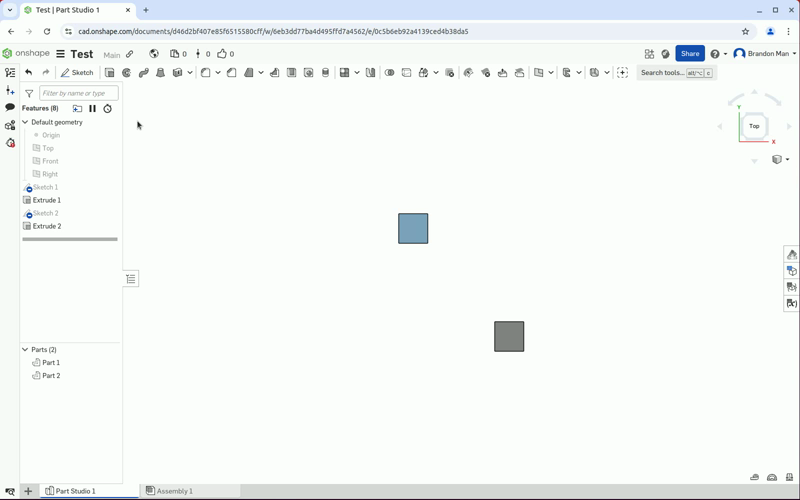
key(shift+h)
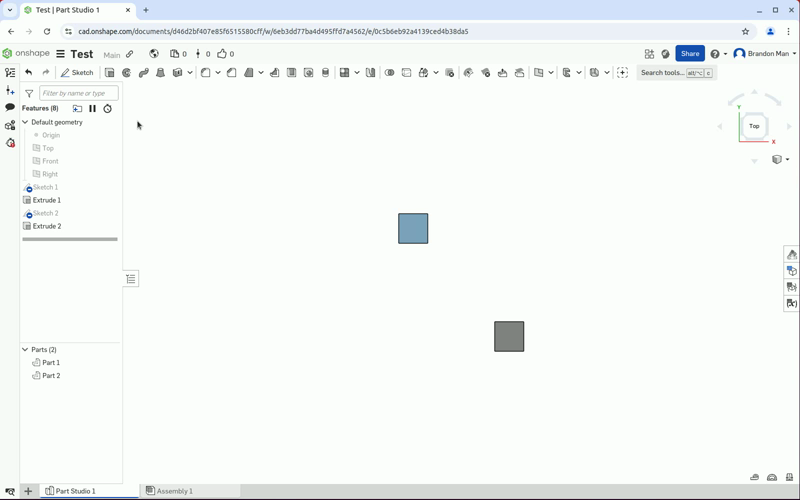
mouse_move(73, 189)
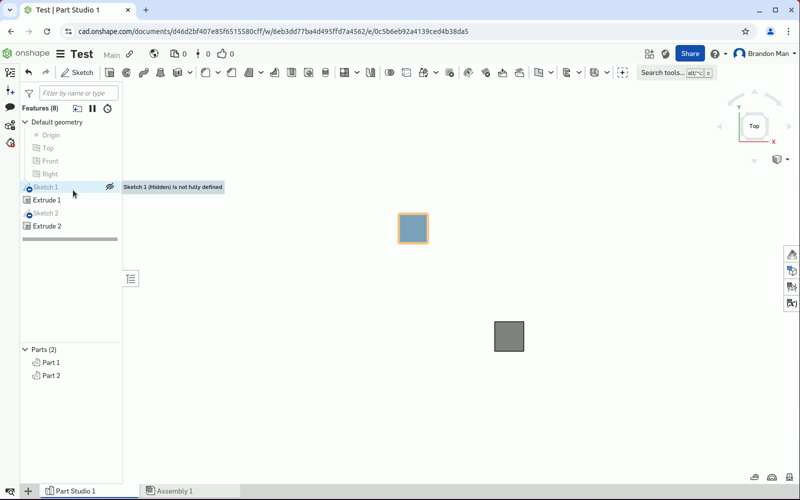
click(73, 189)
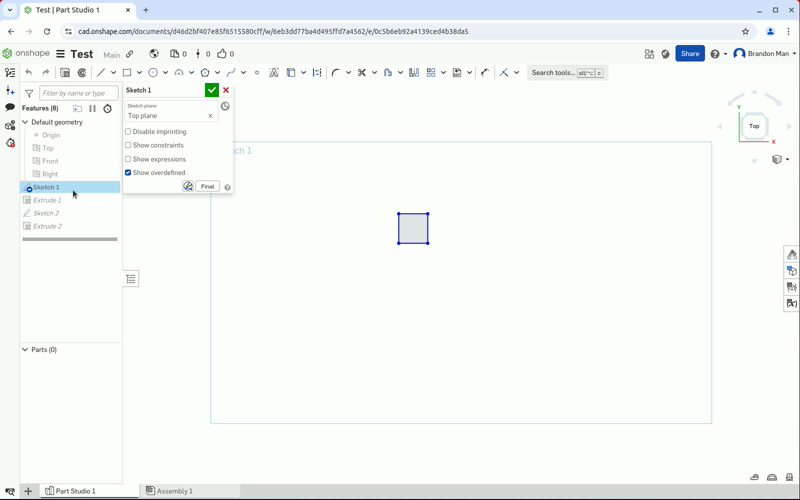
mouse_move(229, 92)
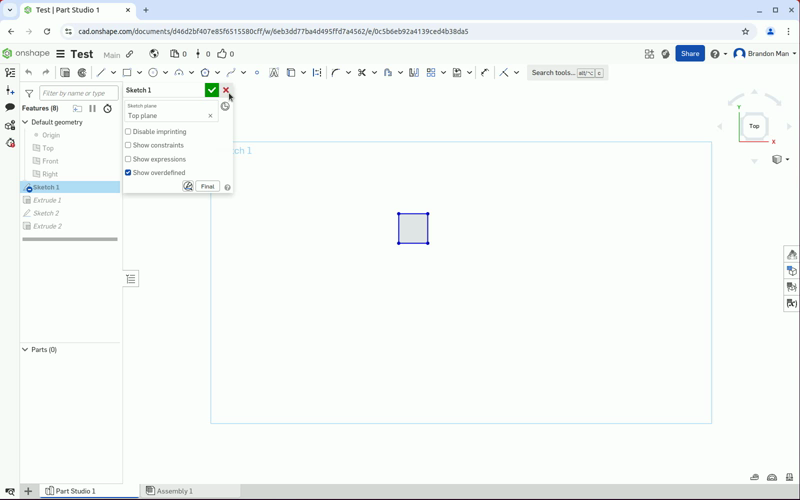
click(229, 92)
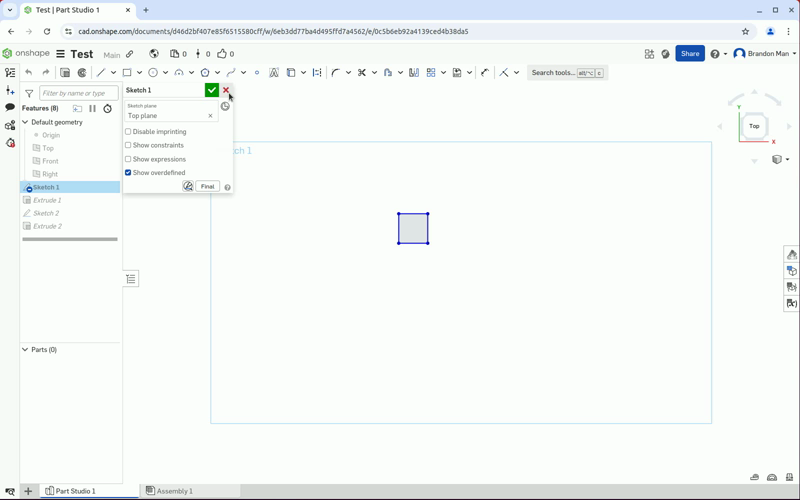
key(shift+s)
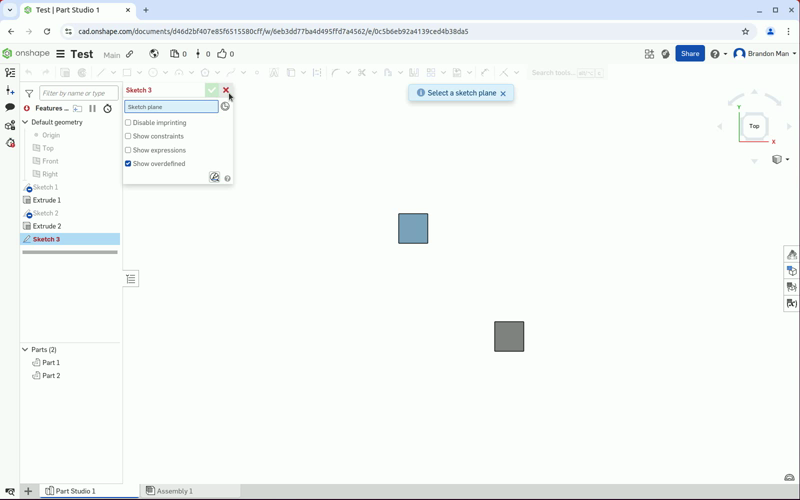
mouse_move(73, 150)
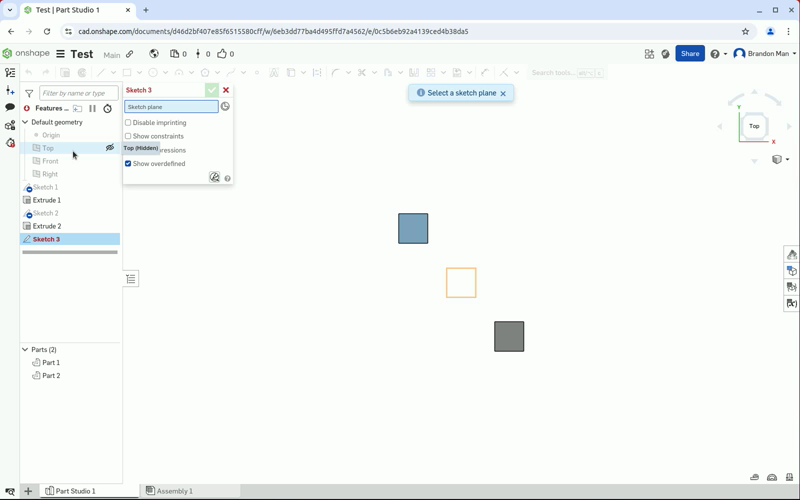
click(73, 150)
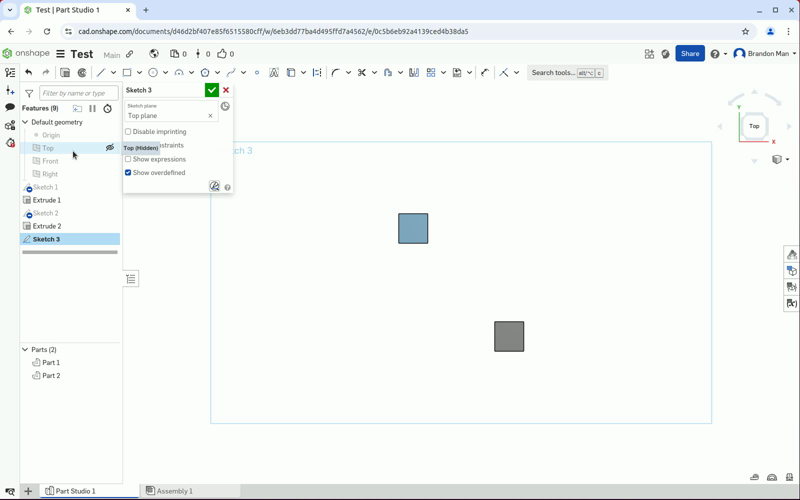
mouse_move(73, 352)
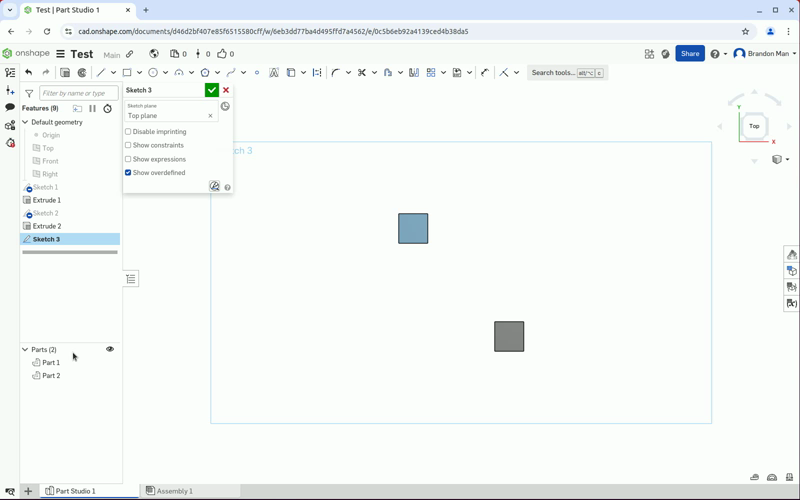
key(y)
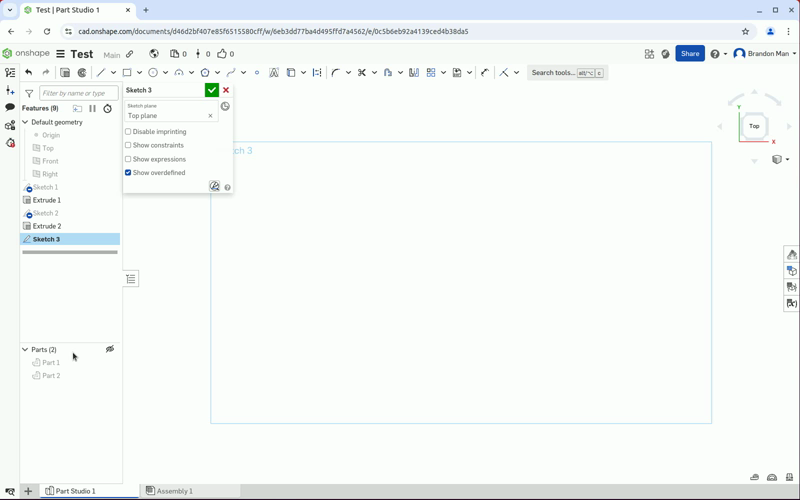
key(l)
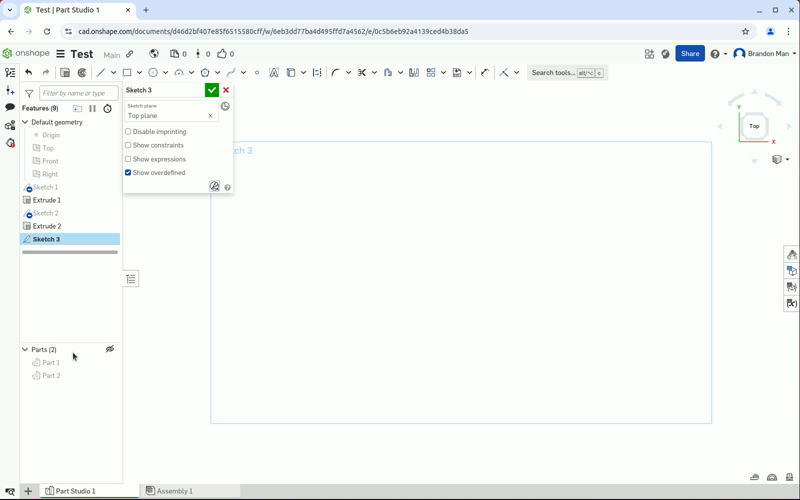
key_down(shift)
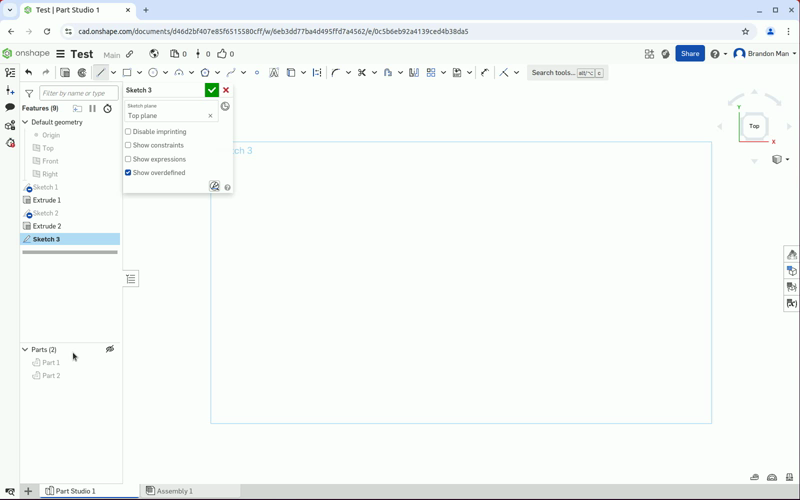
mouse_move(494, 243)
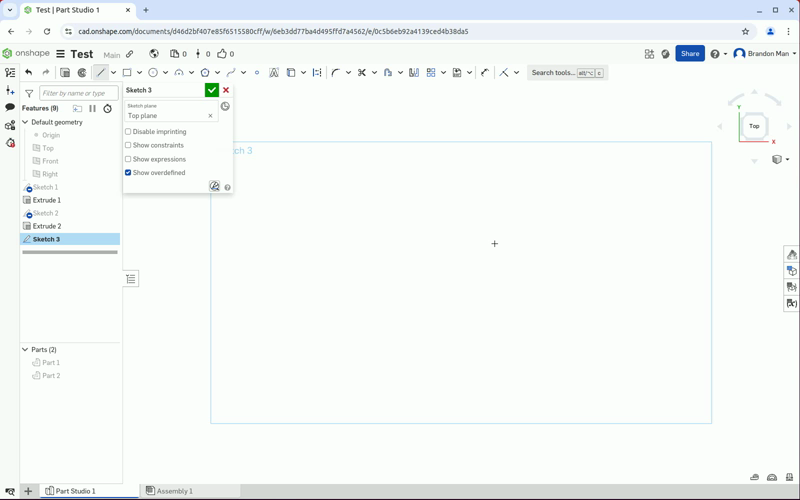
click(494, 243)
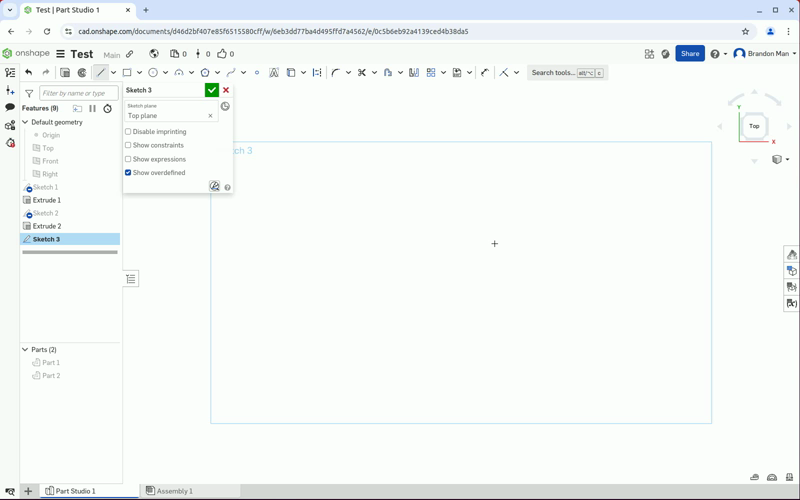
key_up(shift)
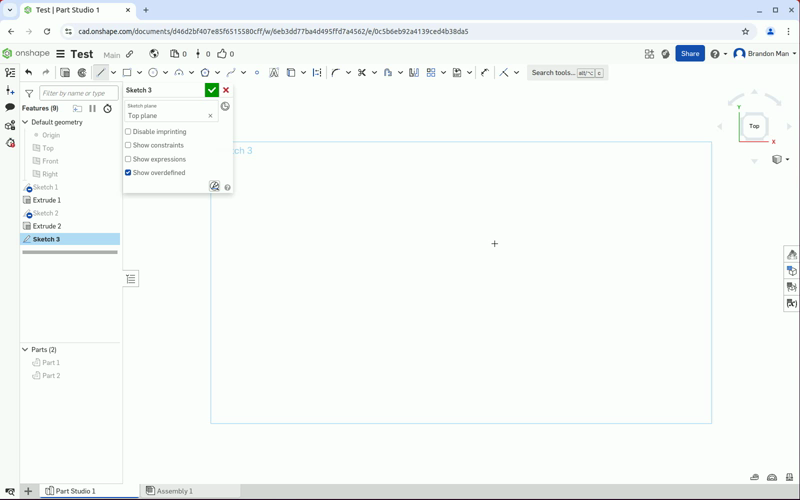
key_down(shift)
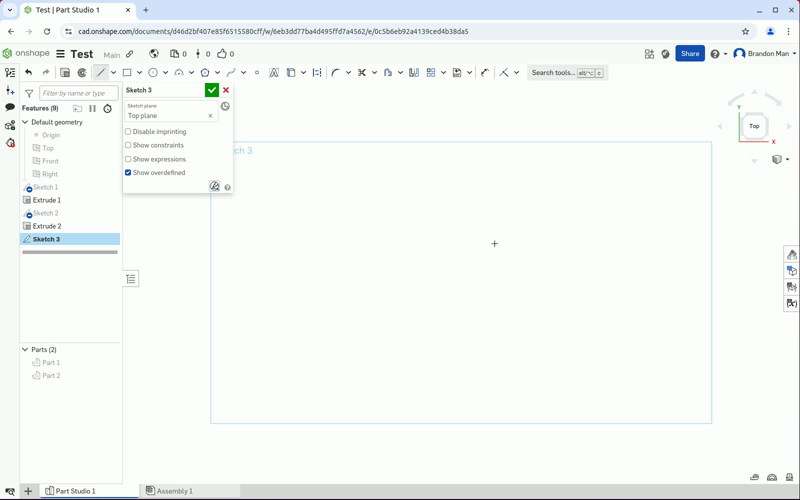
mouse_move(524, 243)
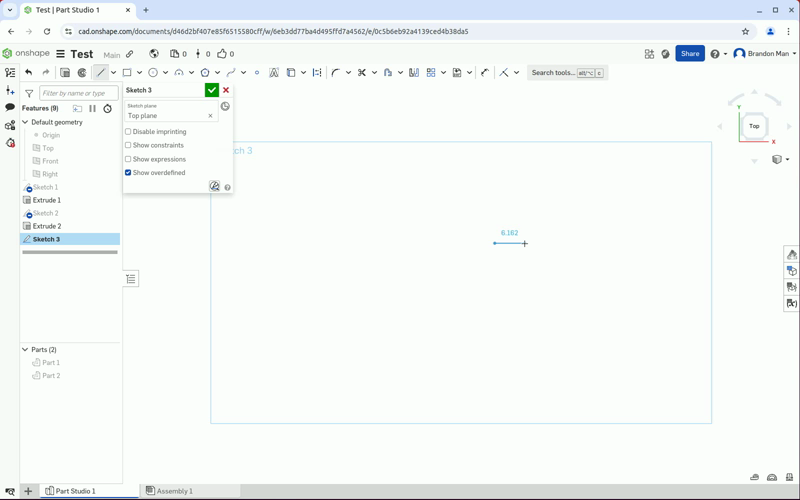
mouse_move(523, 243)
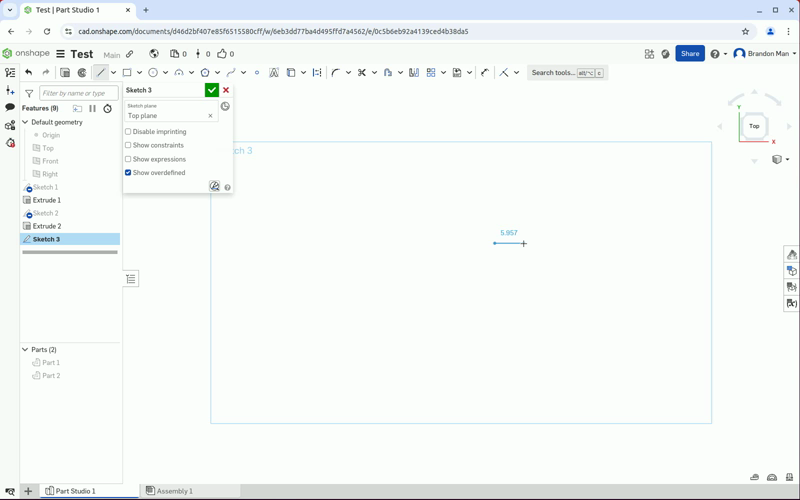
click(523, 243)
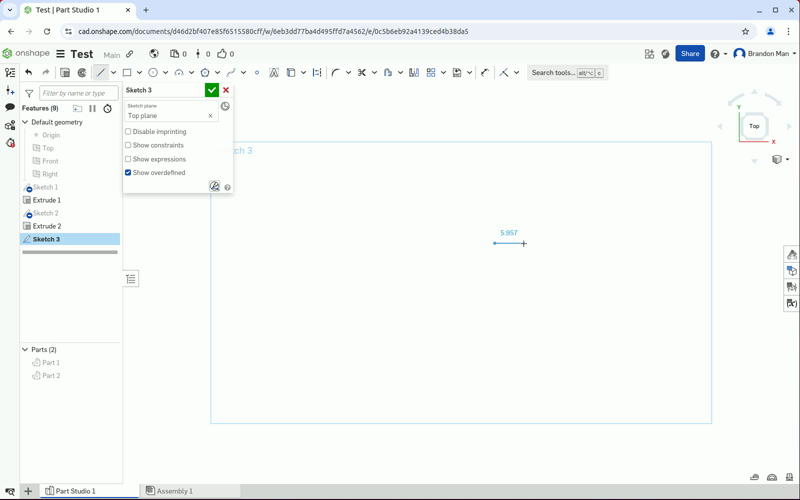
key_up(shift)
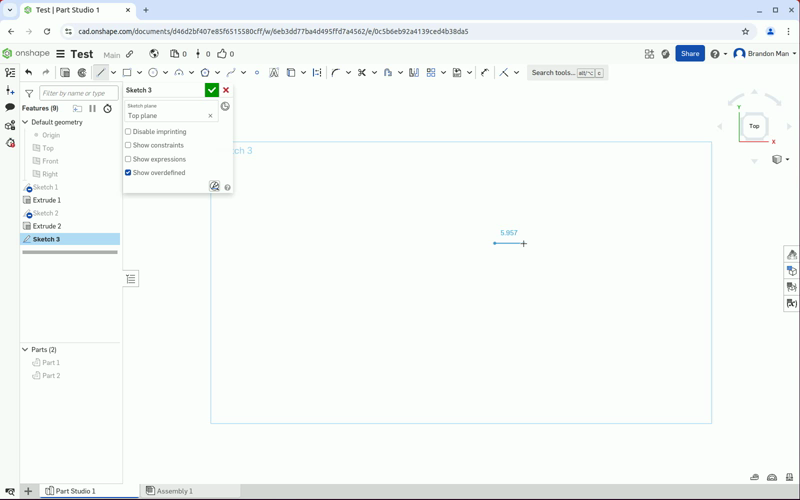
key_down(shift)
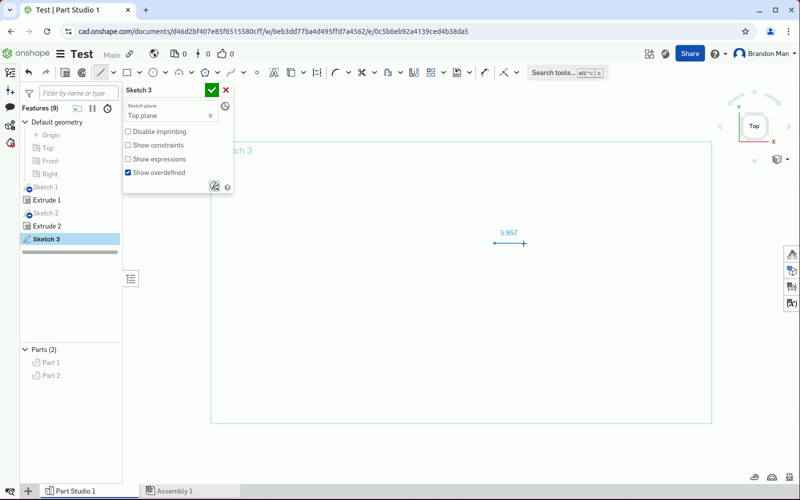
mouse_move(553, 243)
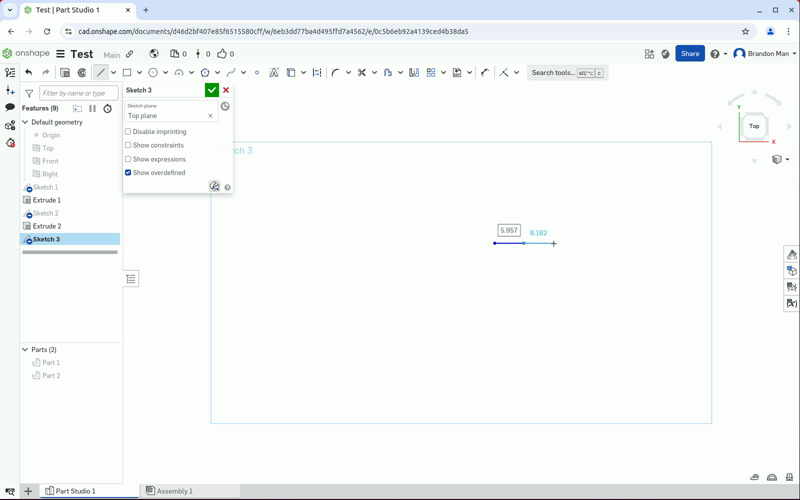
mouse_move(523, 213)
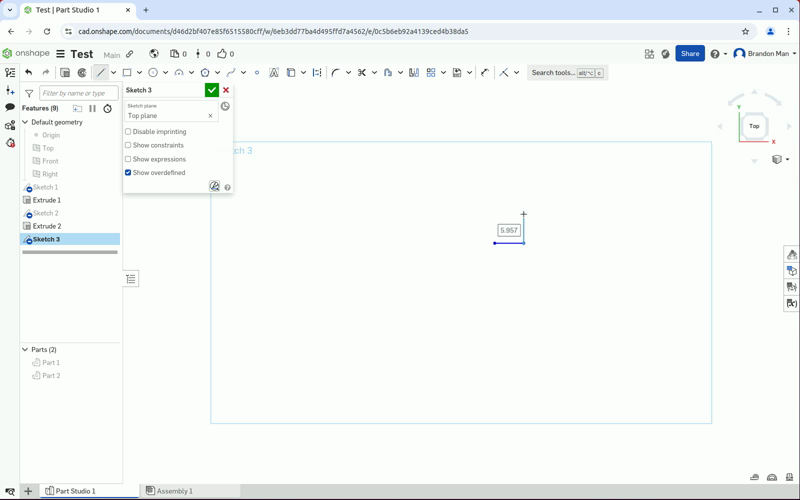
click(523, 213)
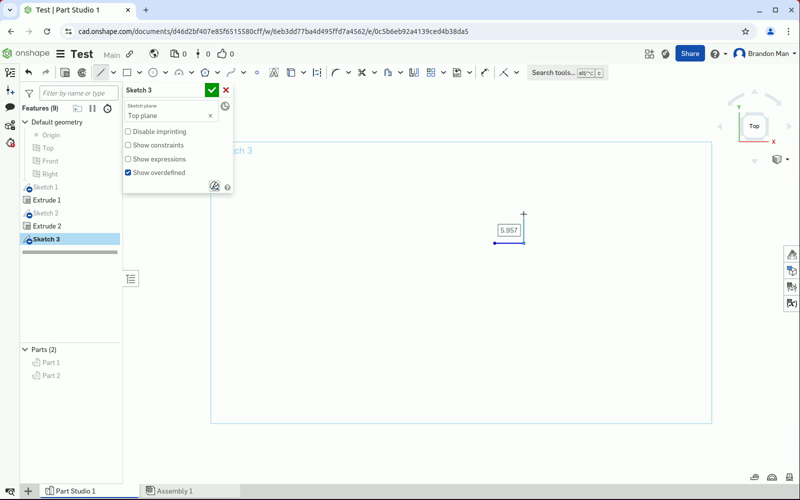
key_up(shift)
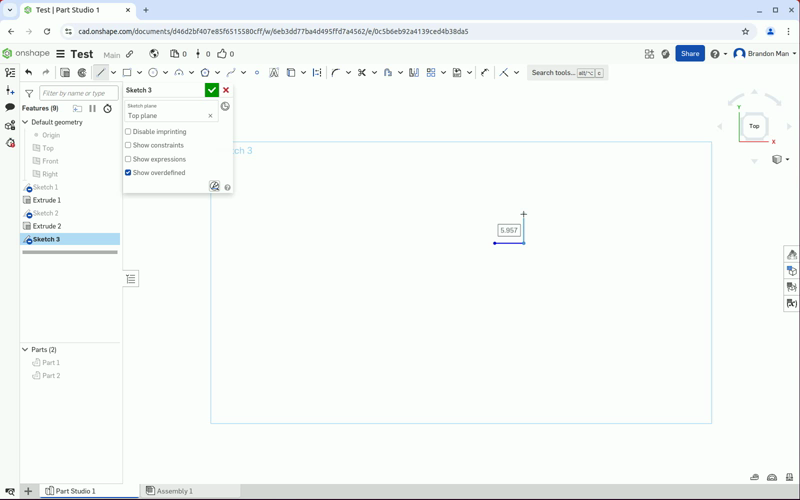
key_down(shift)
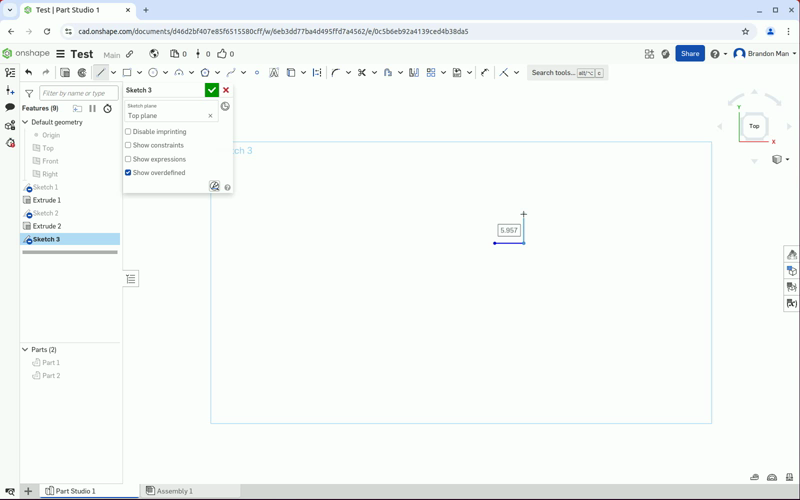
mouse_move(553, 213)
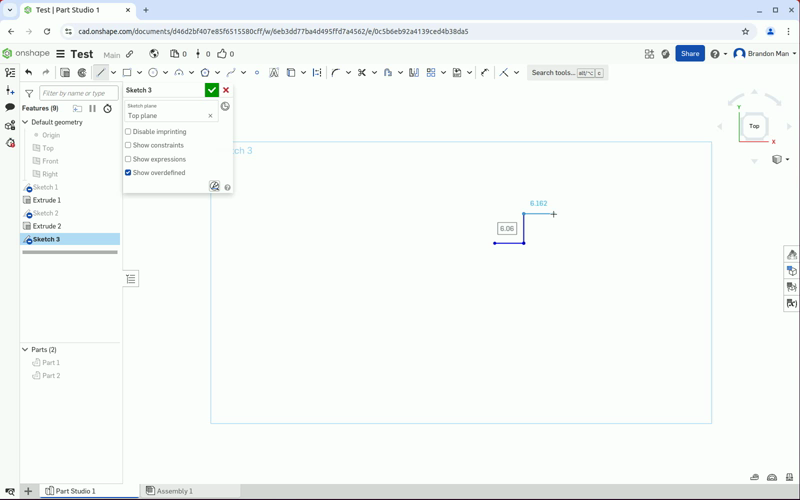
mouse_move(494, 213)
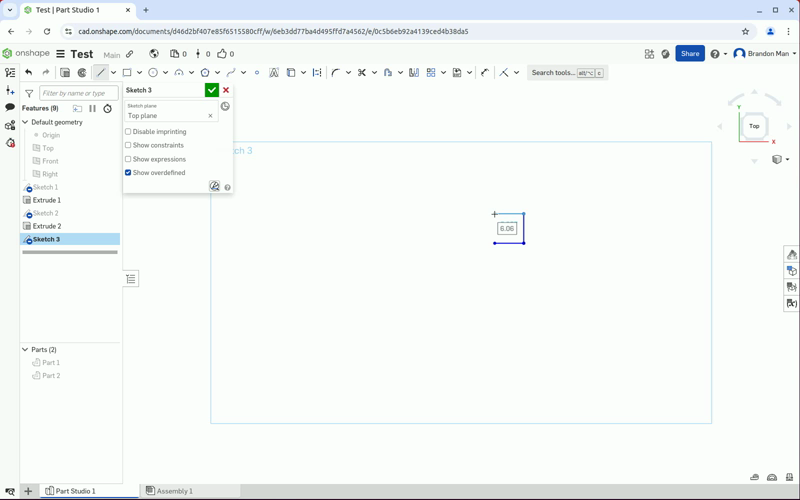
click(494, 213)
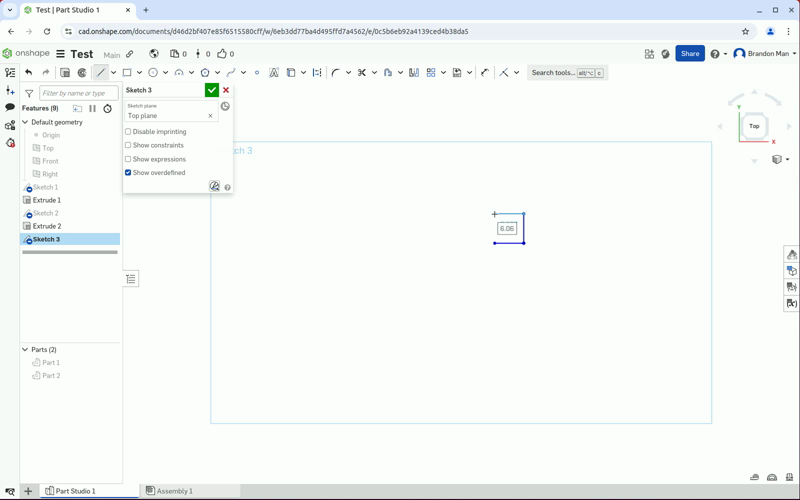
key_up(shift)
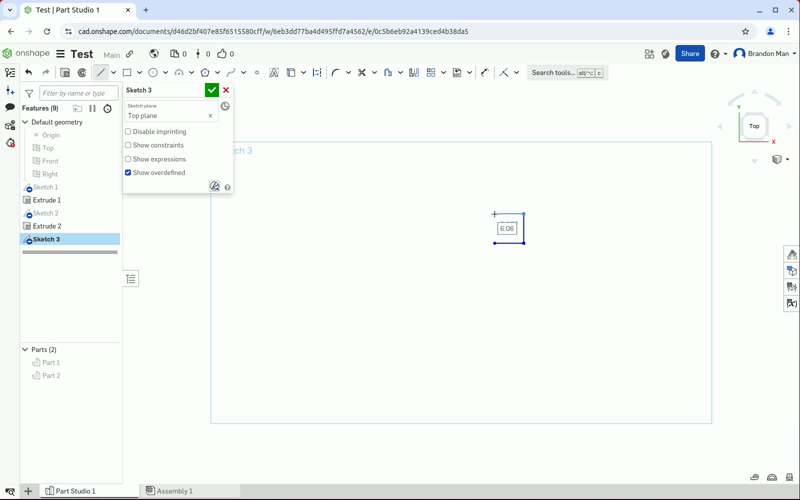
mouse_move(524, 213)
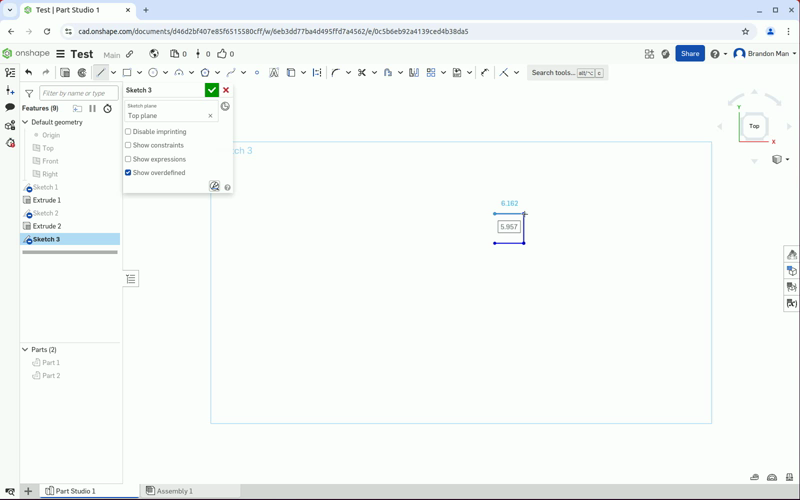
key_down(shift)
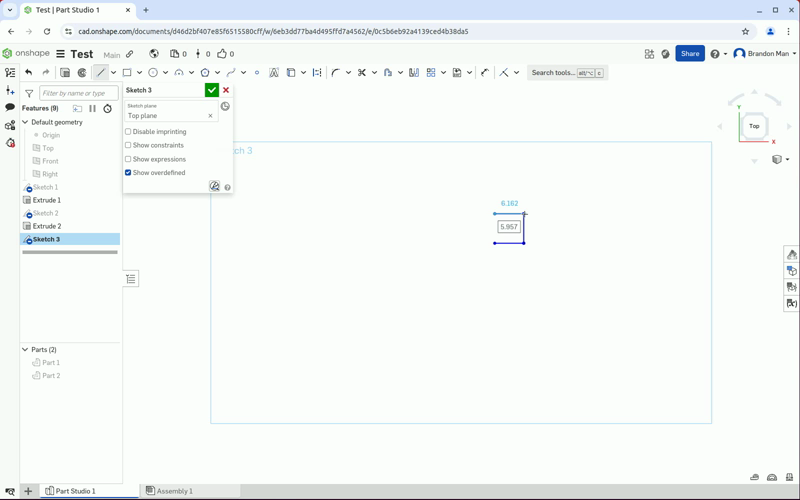
mouse_move(494, 243)
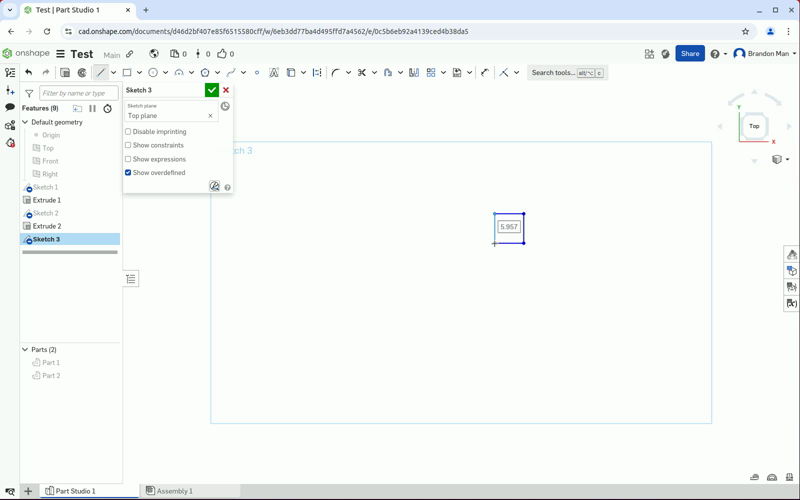
key_up(shift)
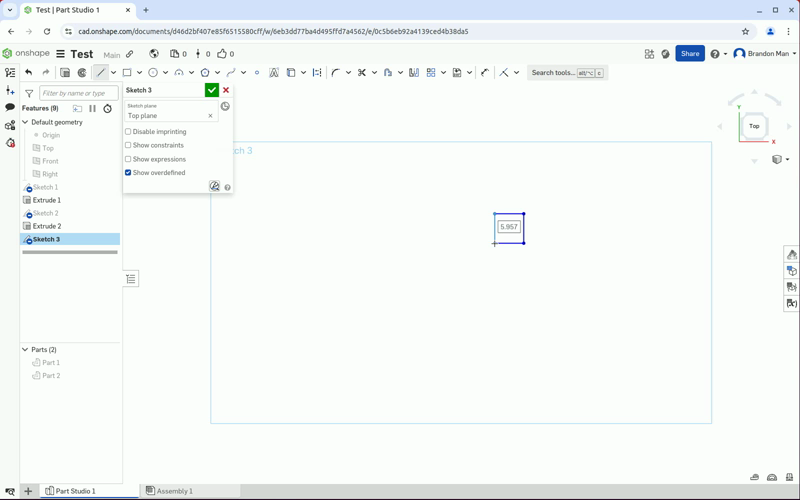
click(494, 243)
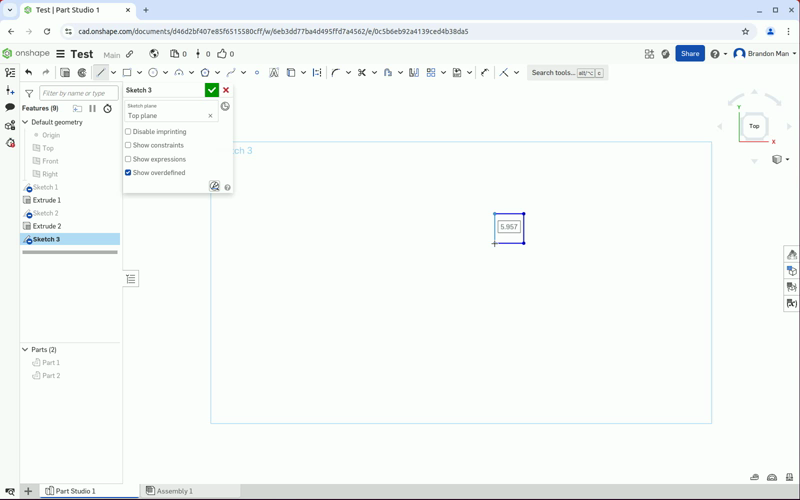
key(esc)
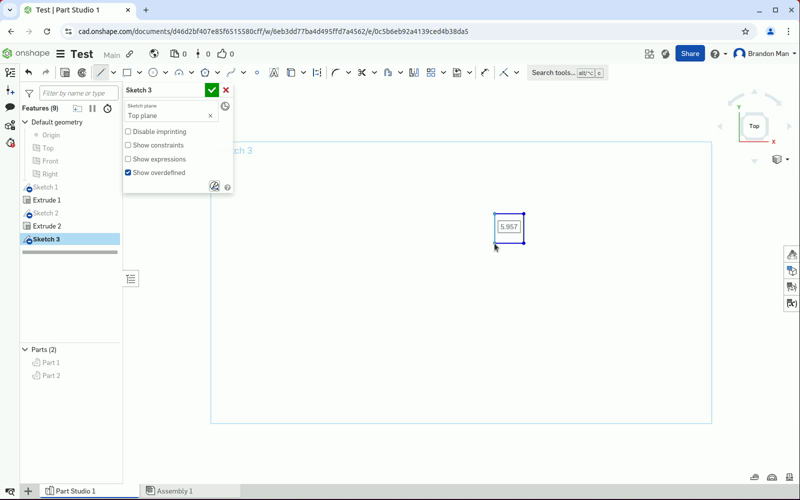
mouse_move(519, 221)
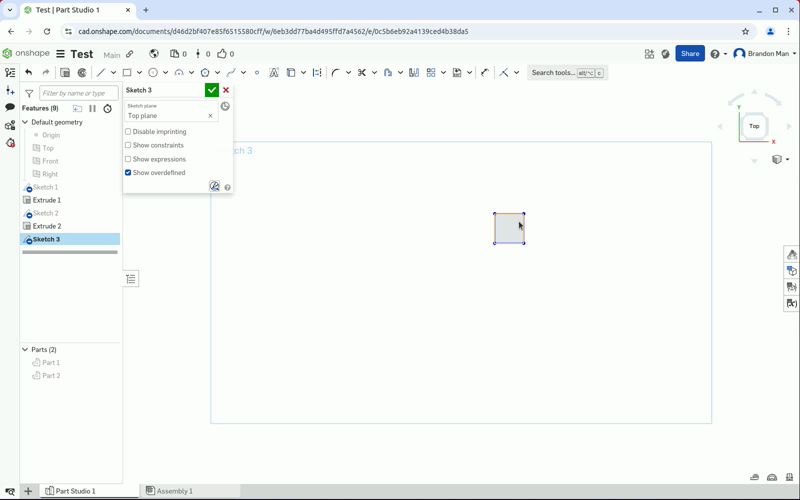
scroll(6)
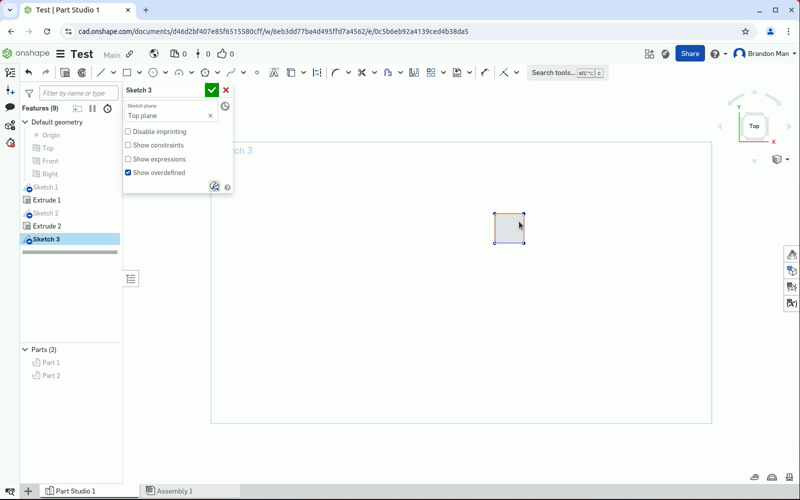
scroll(6)
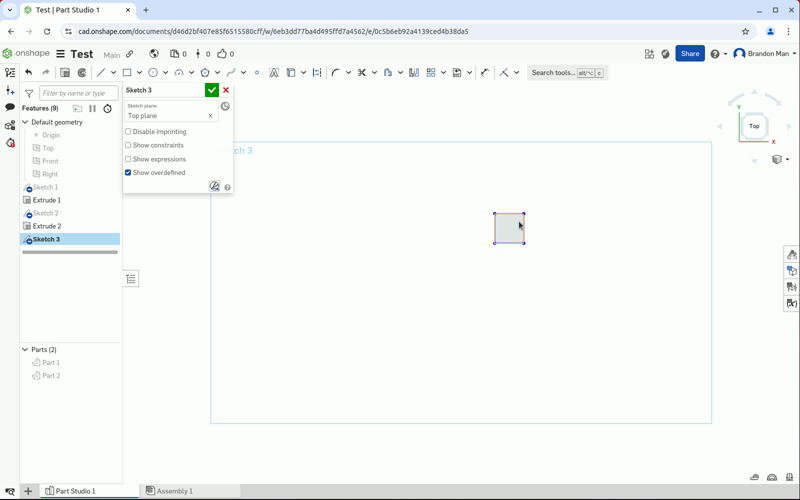
scroll(6)
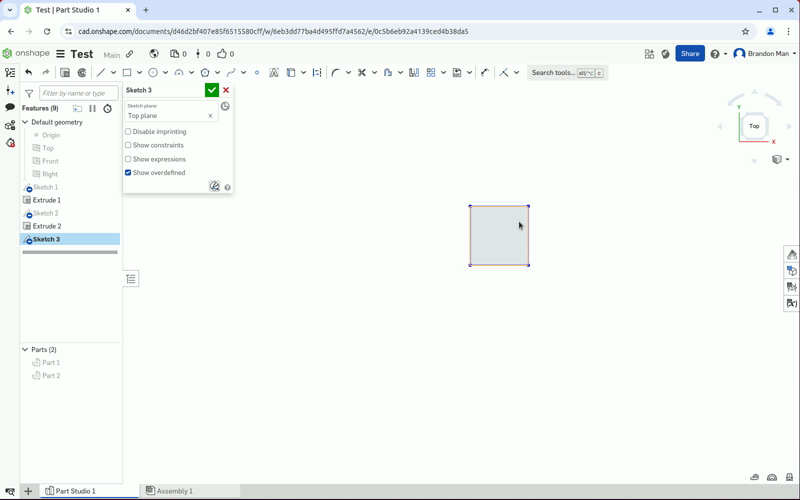
scroll(6)
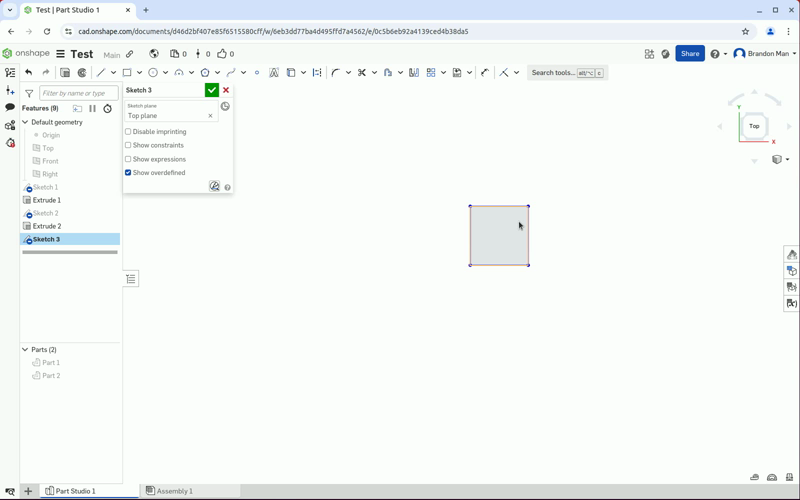
scroll(6)
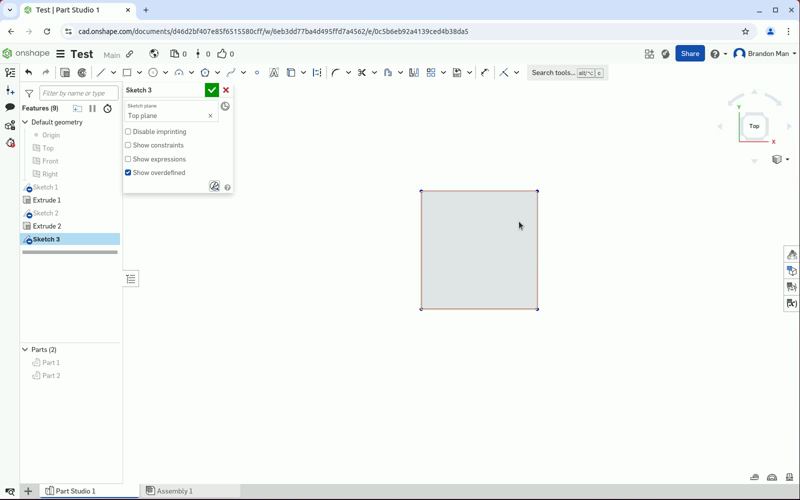
scroll(6)
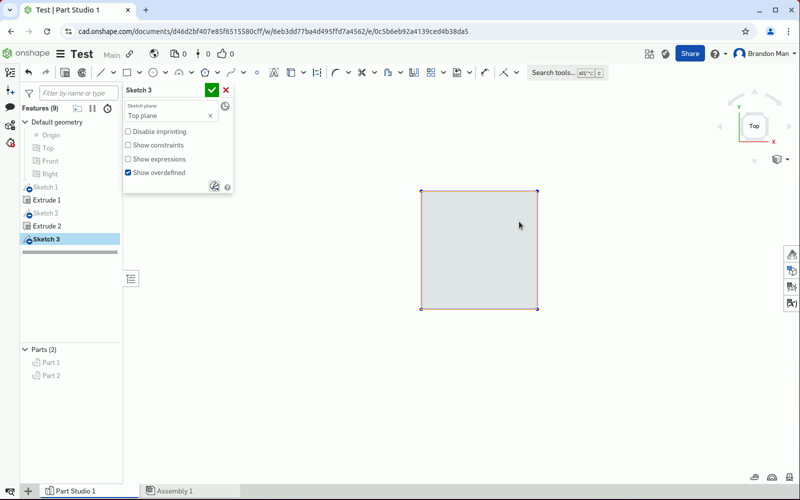
scroll(6)
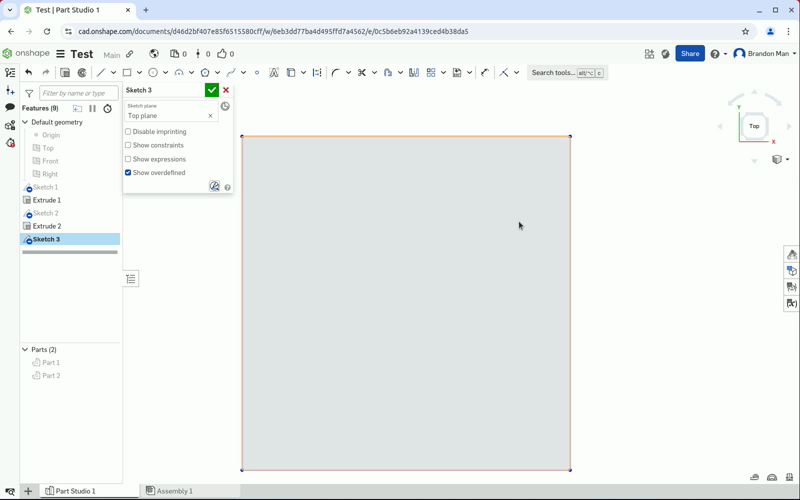
click(519, 221)
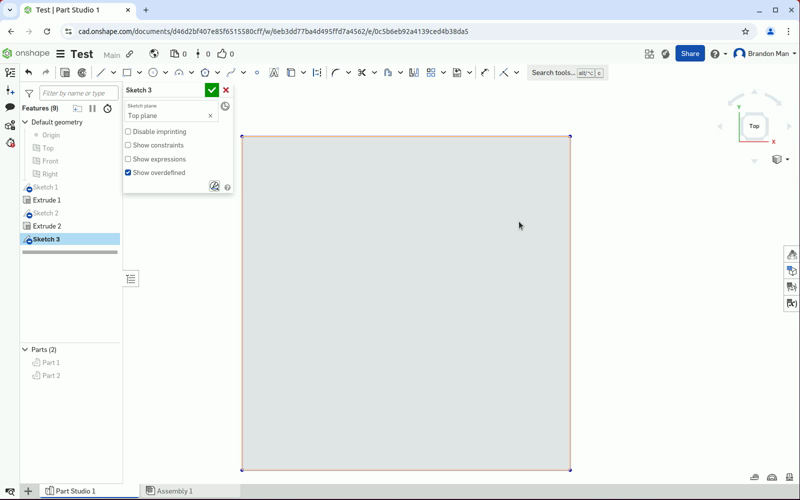
scroll(-6)
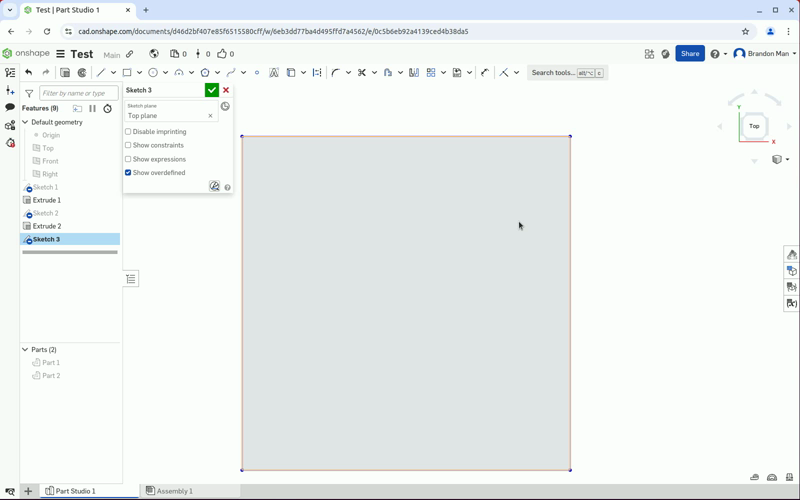
scroll(-6)
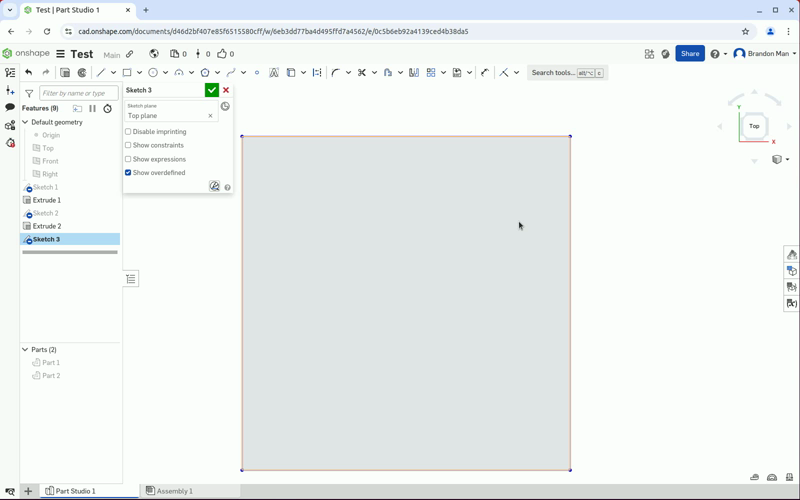
scroll(-6)
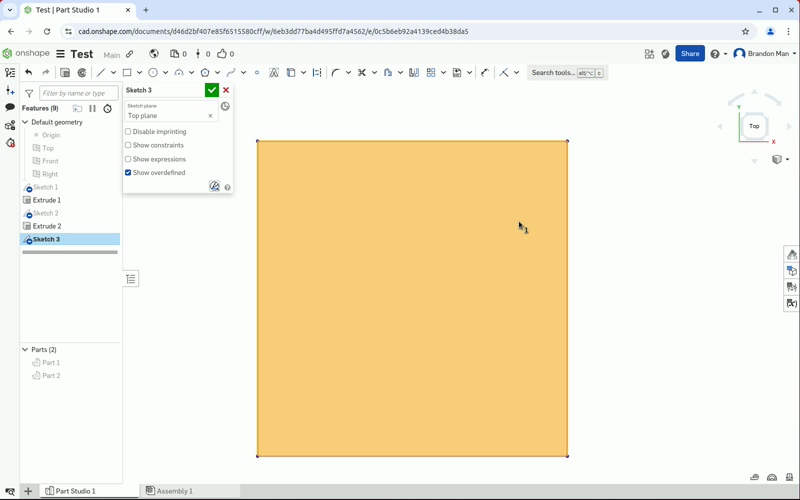
scroll(-6)
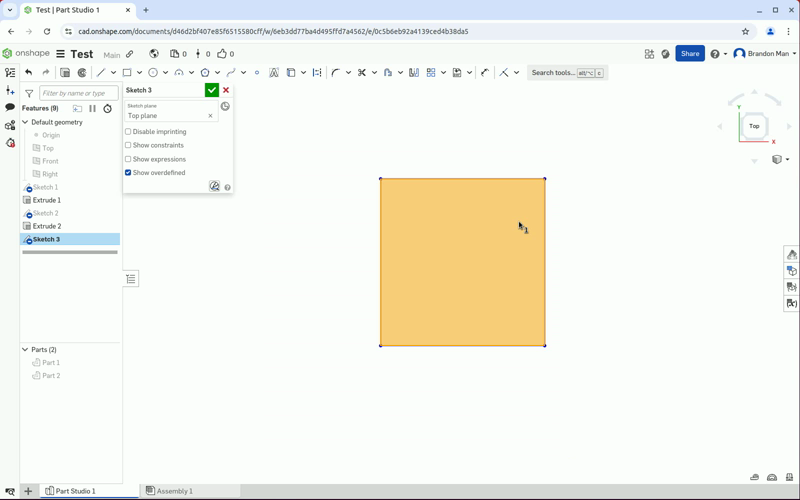
scroll(-6)
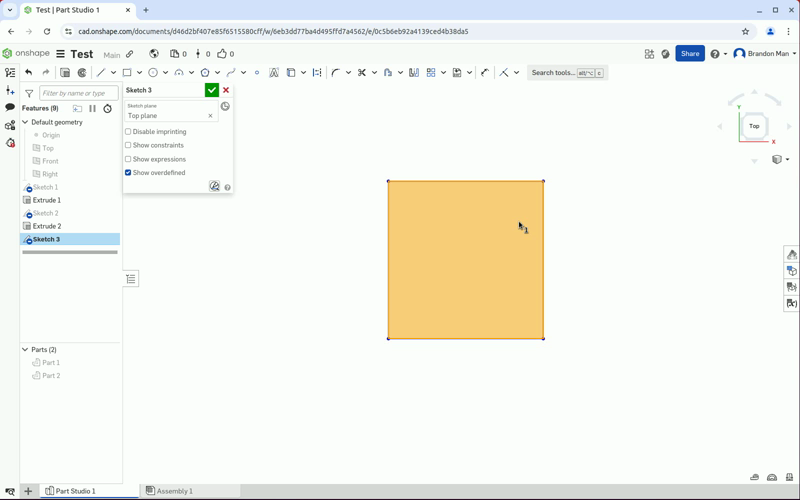
scroll(-6)
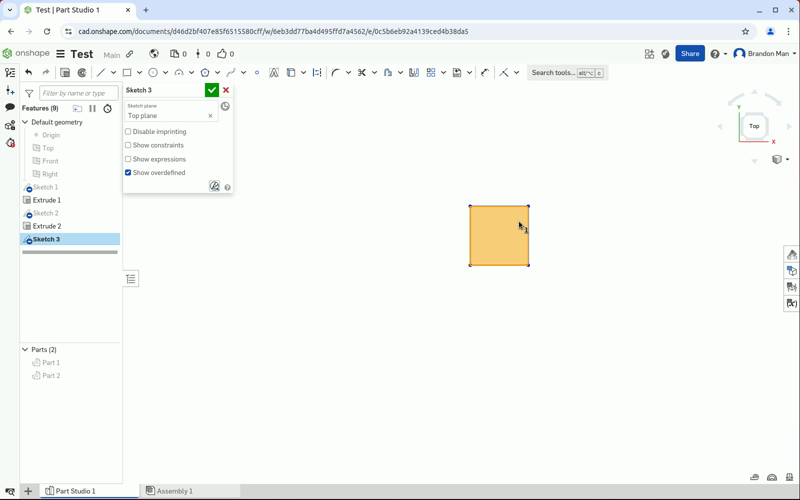
scroll(-6)
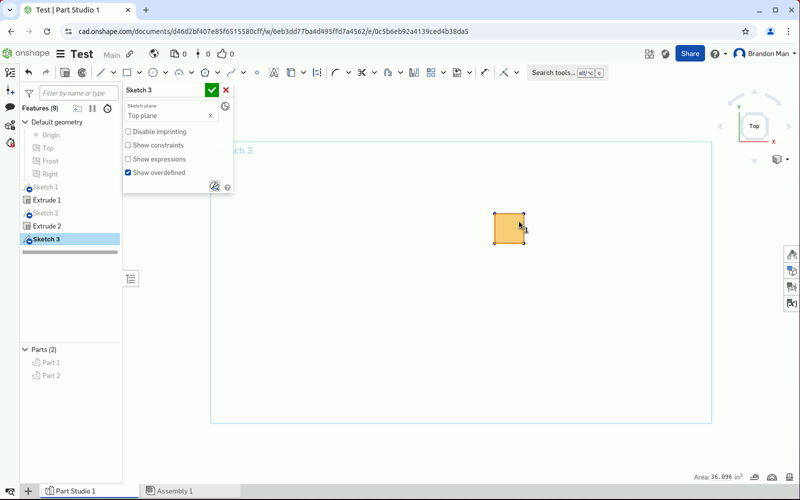
mouse_move(73, 352)
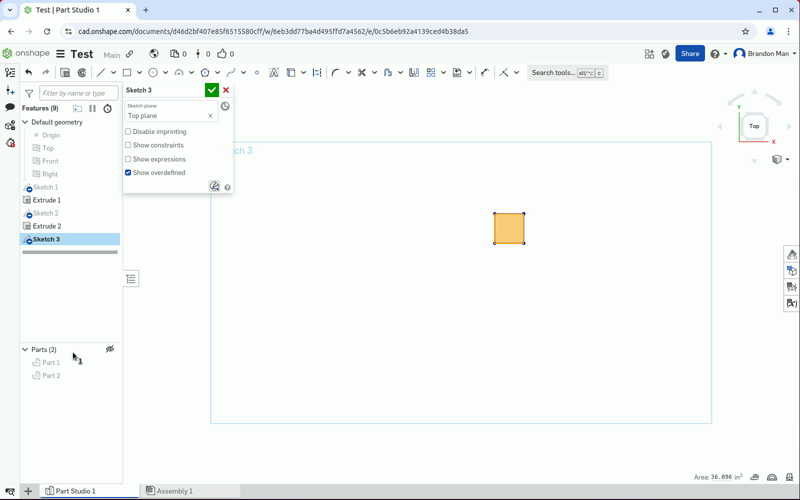
key(shift+y)
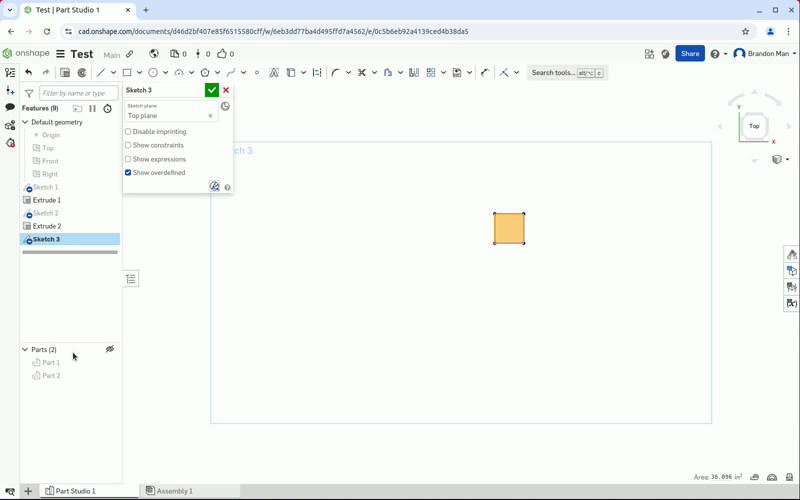
key(shift+e)
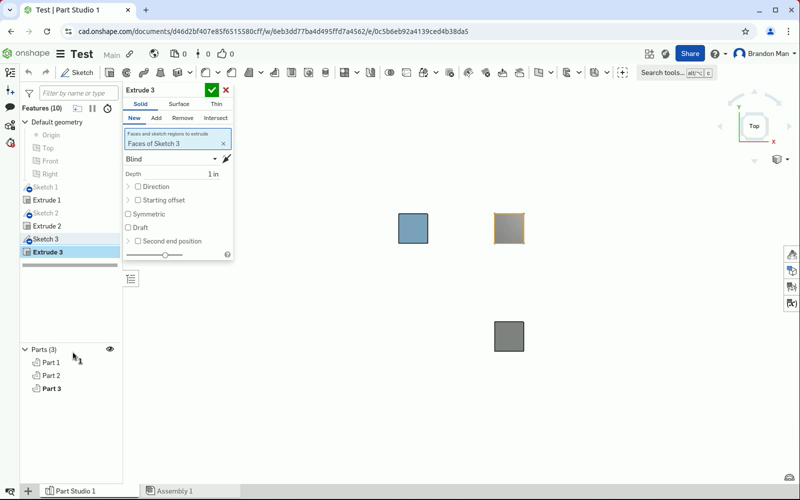
mouse_move(143, 106)
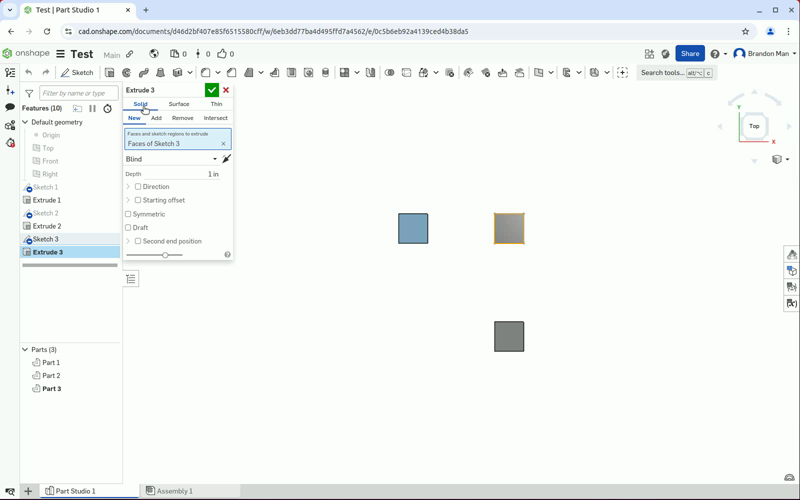
click(143, 106)
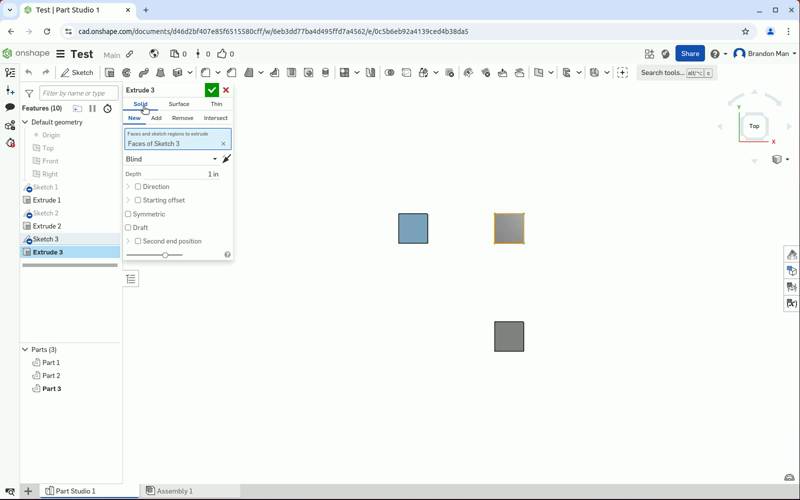
mouse_move(137, 120)
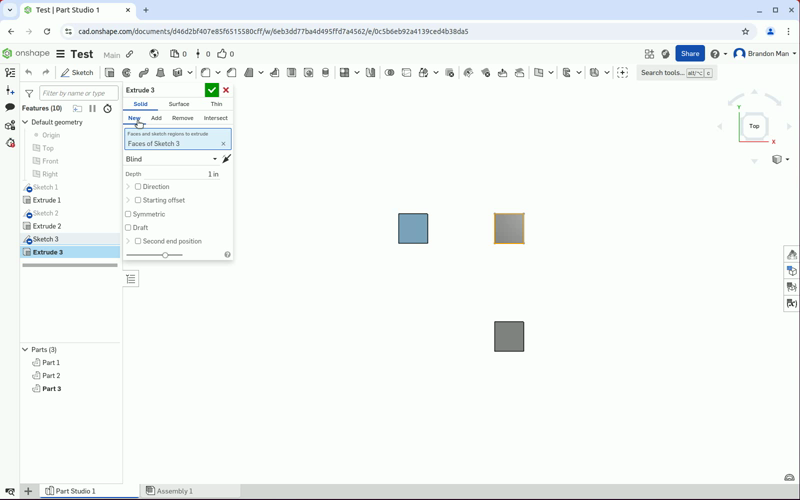
click(137, 120)
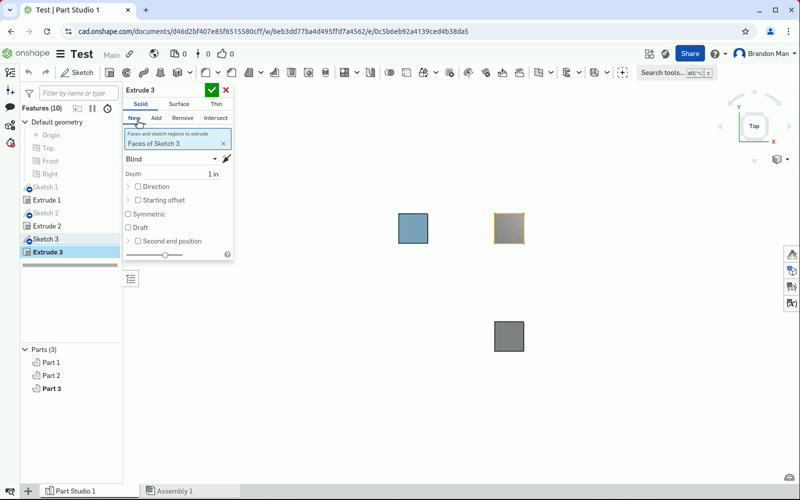
key(tab, 4)
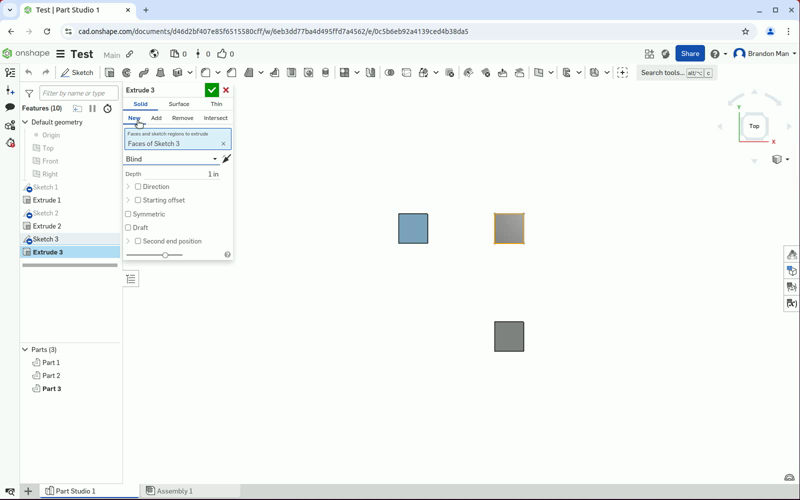
text(16.85)
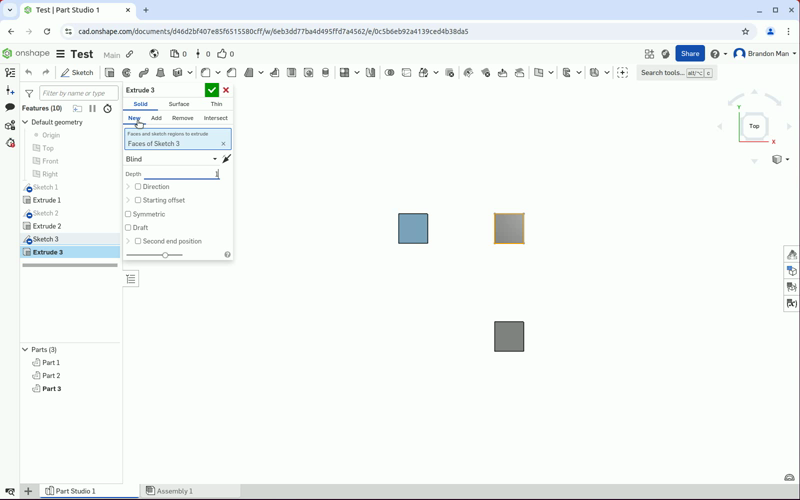
key(enter)
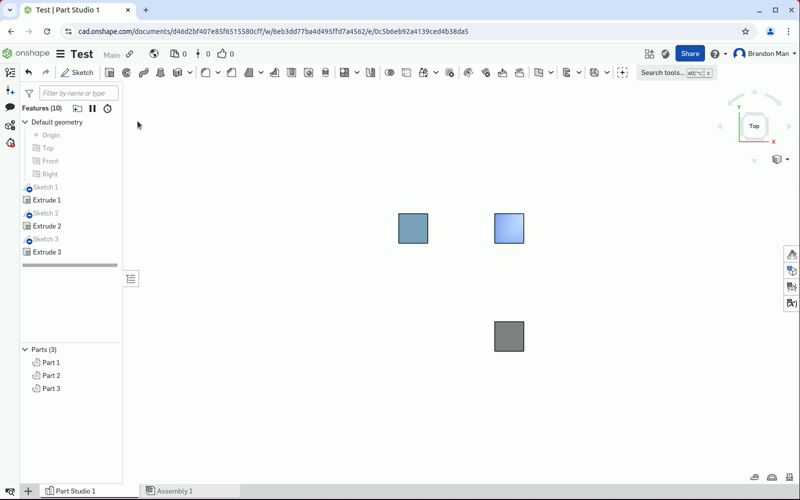
key(shift+h)
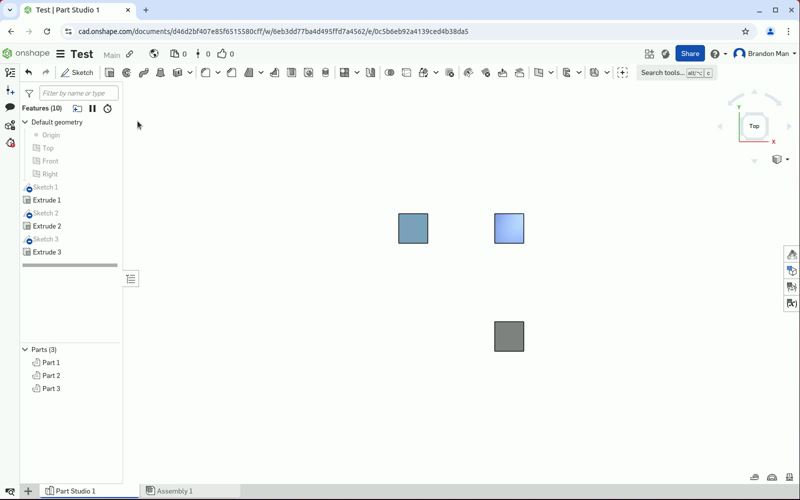
key(shift+h)
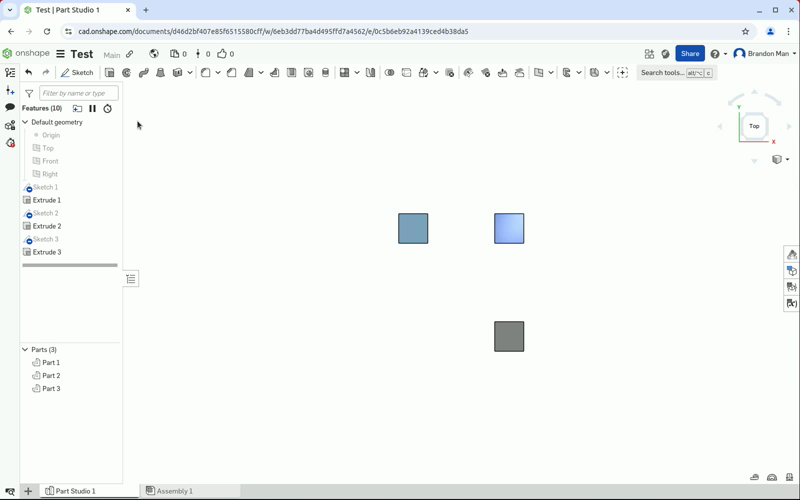
mouse_move(73, 189)
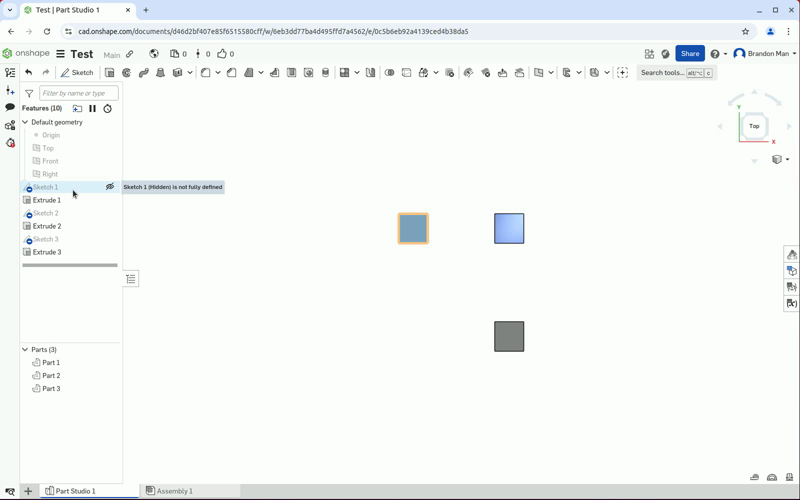
click(73, 189)
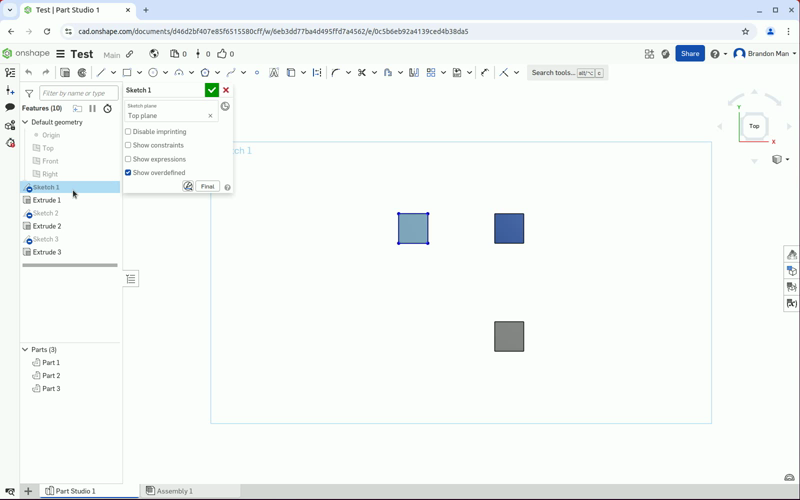
mouse_move(229, 92)
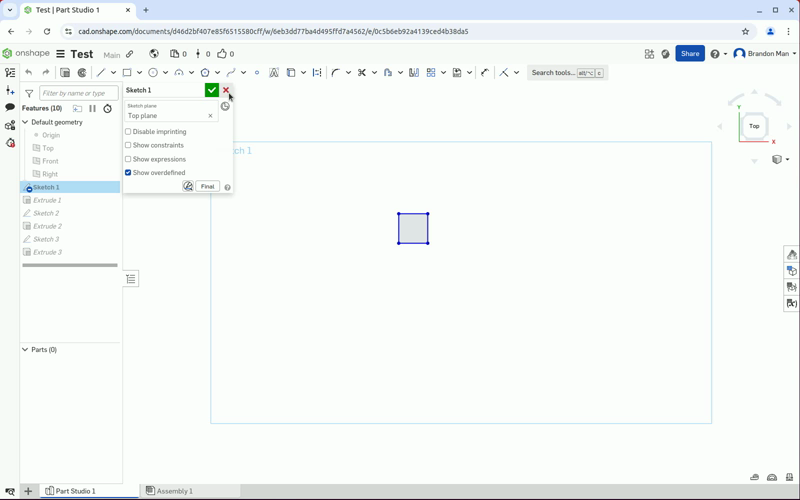
click(229, 92)
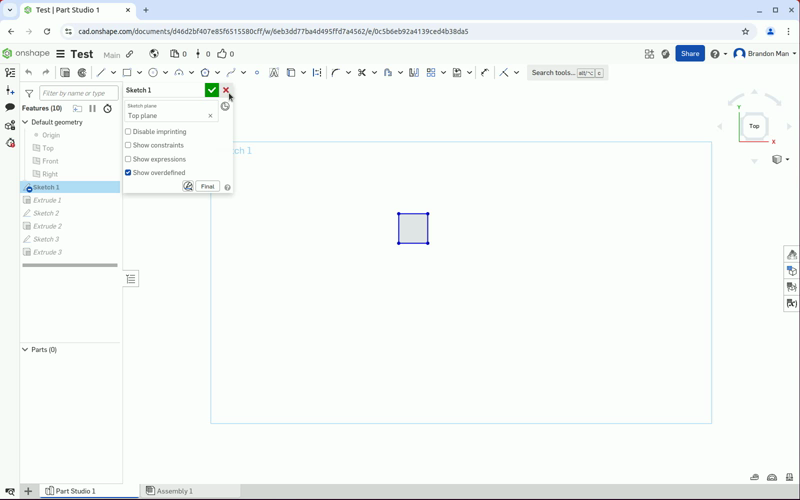
key(shift+s)
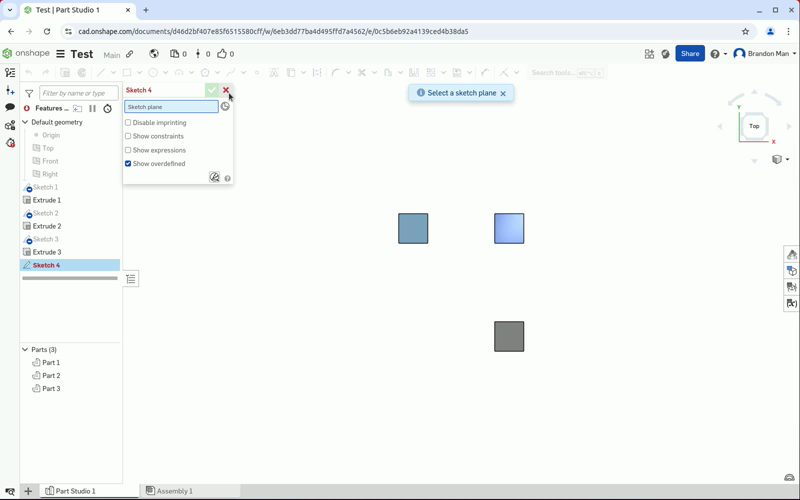
mouse_move(73, 150)
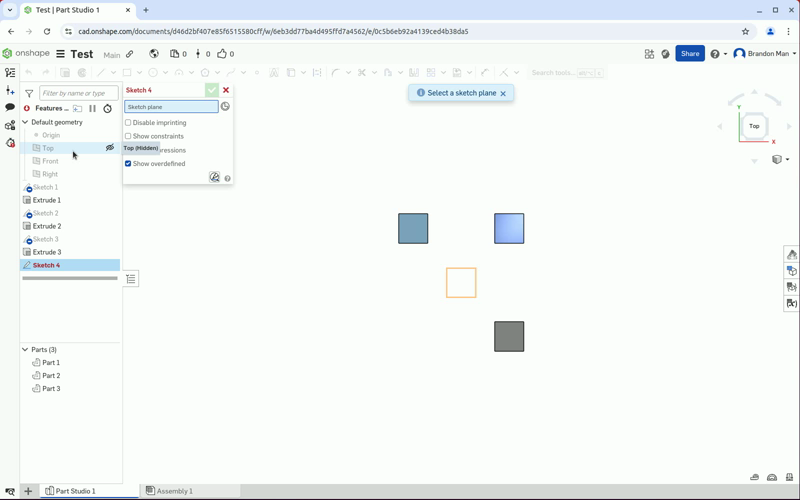
click(73, 150)
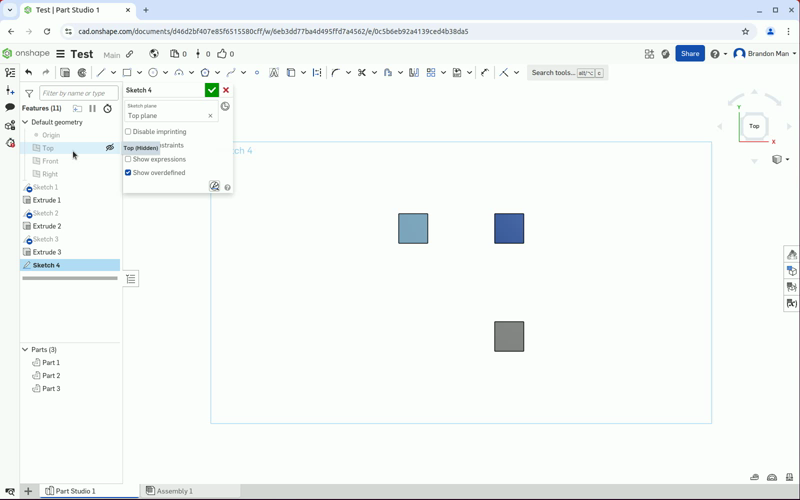
mouse_move(73, 352)
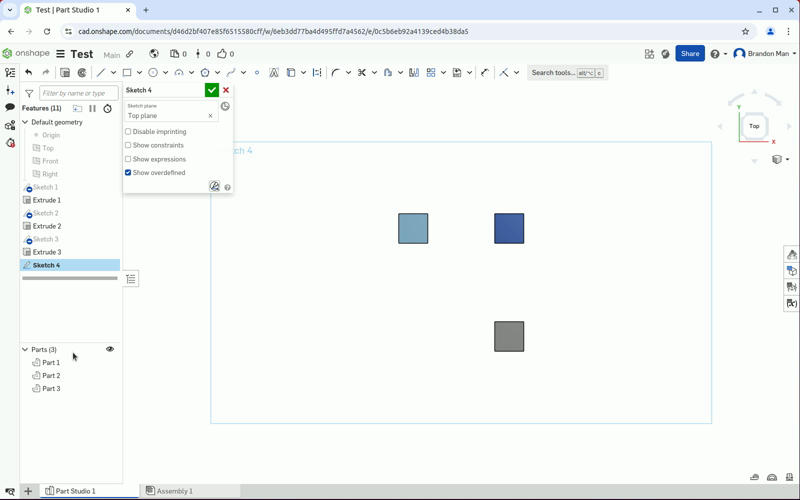
key(y)
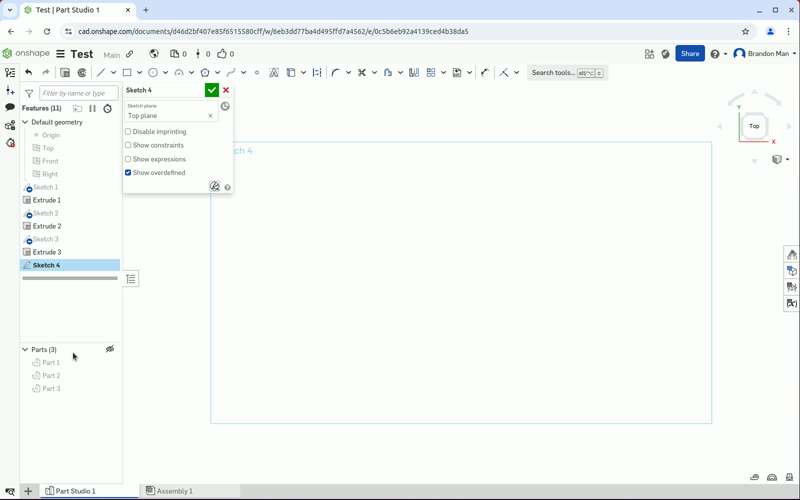
key(l)
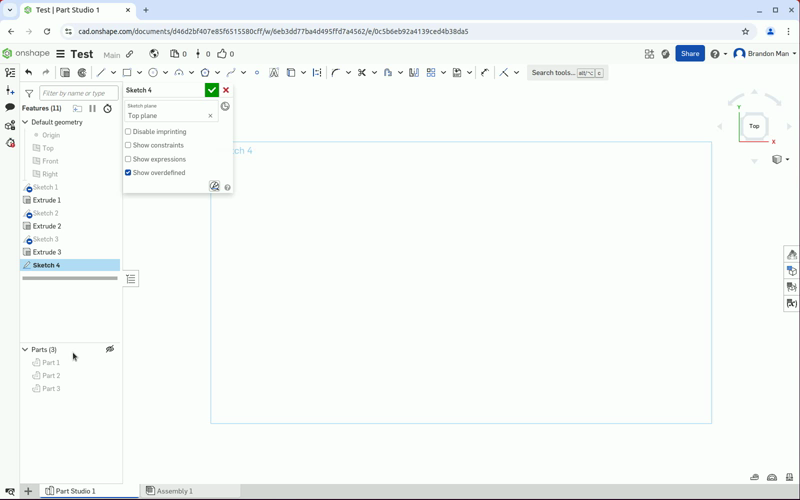
key_down(shift)
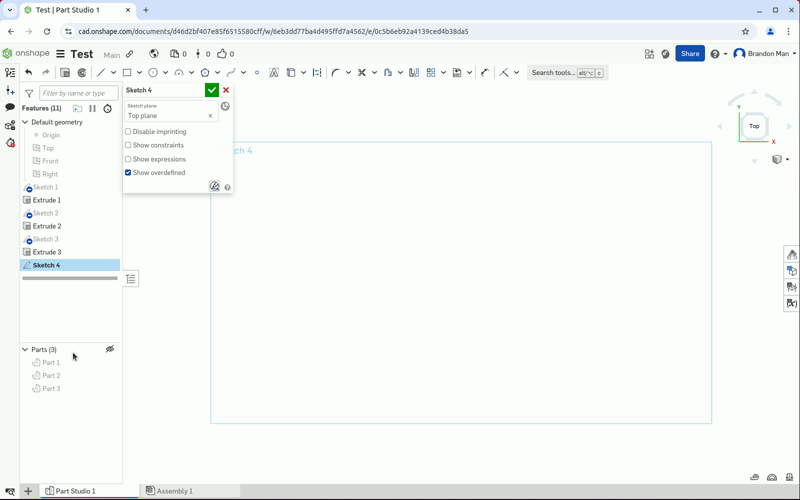
mouse_move(398, 351)
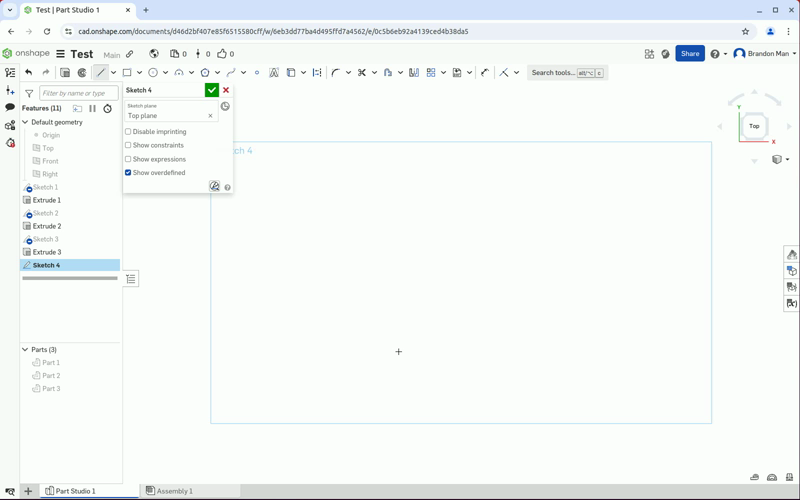
click(398, 351)
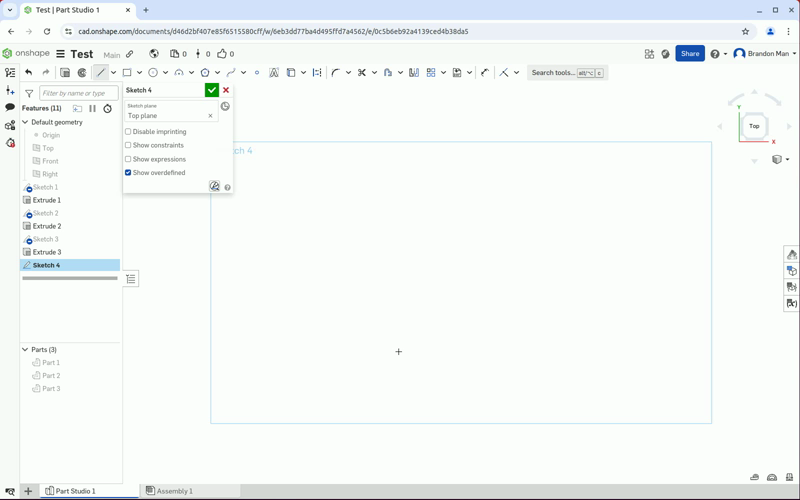
key_up(shift)
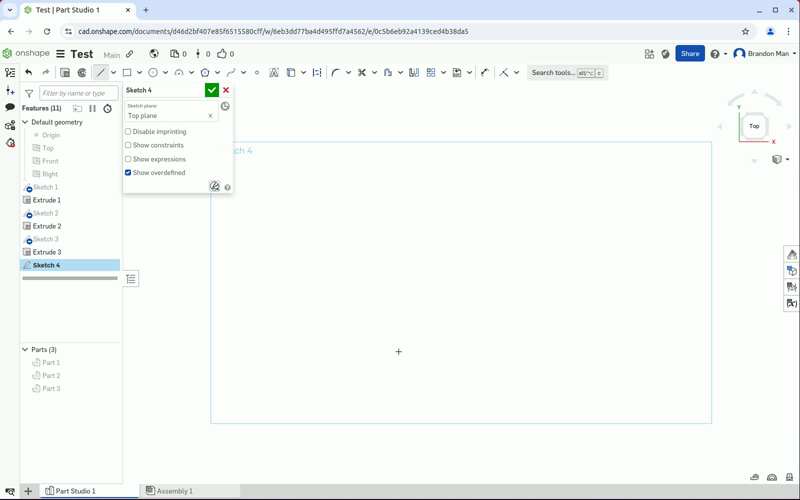
key_down(shift)
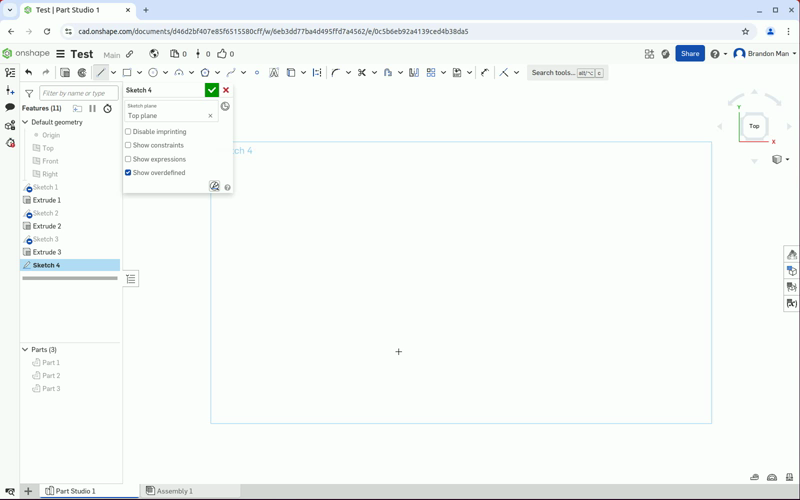
mouse_move(428, 351)
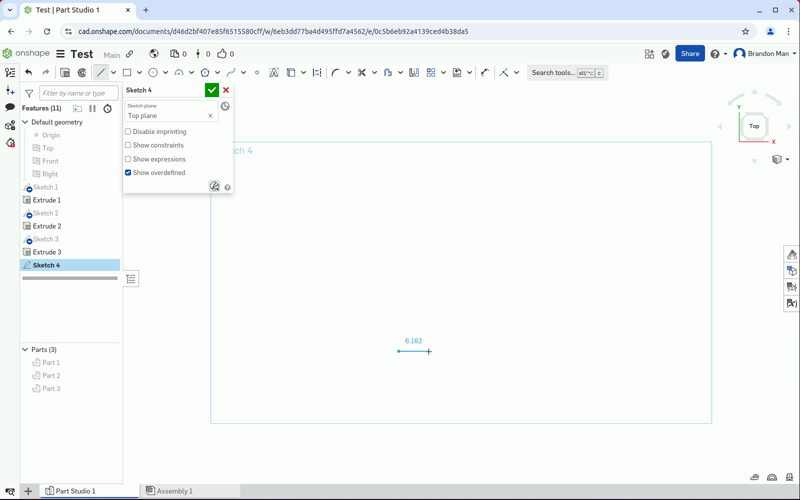
mouse_move(427, 351)
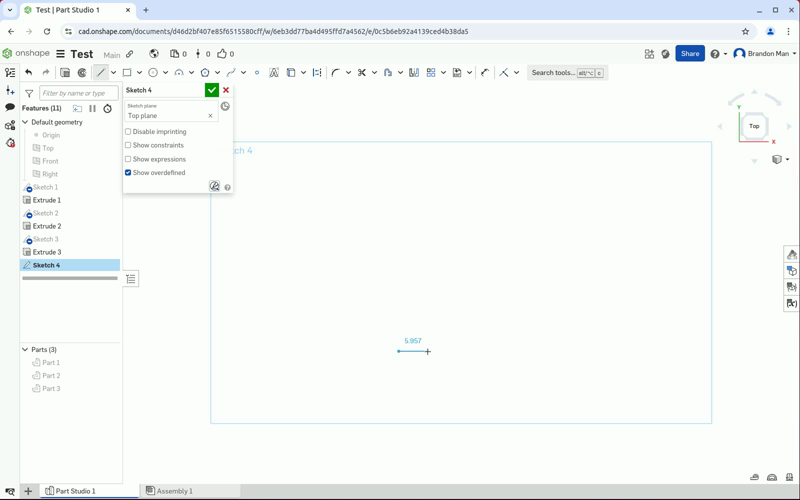
click(427, 351)
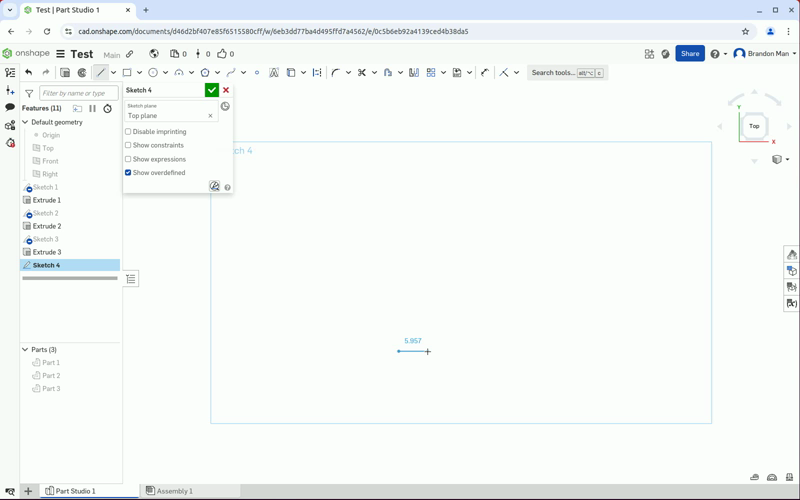
key_up(shift)
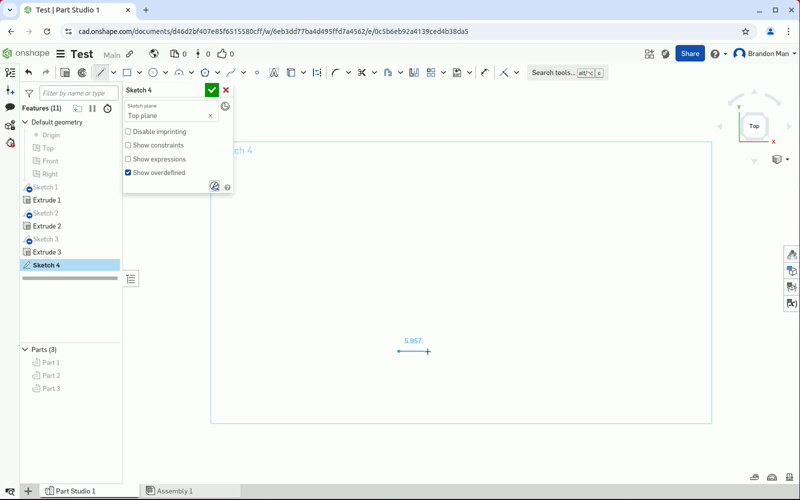
key_down(shift)
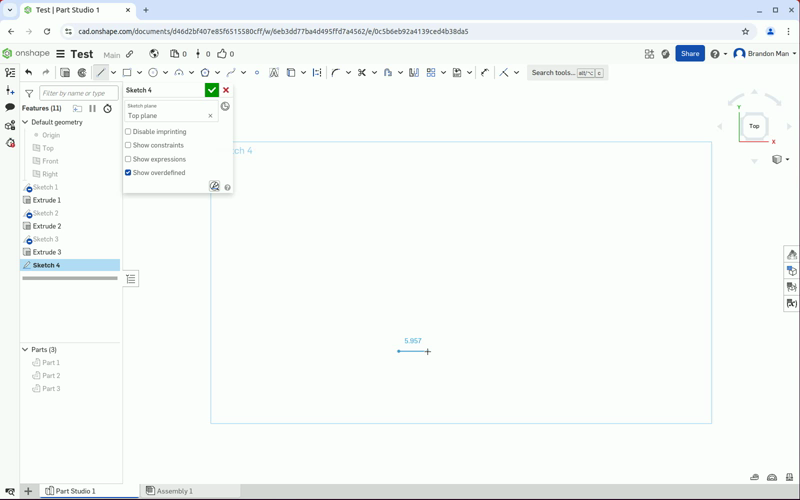
mouse_move(457, 351)
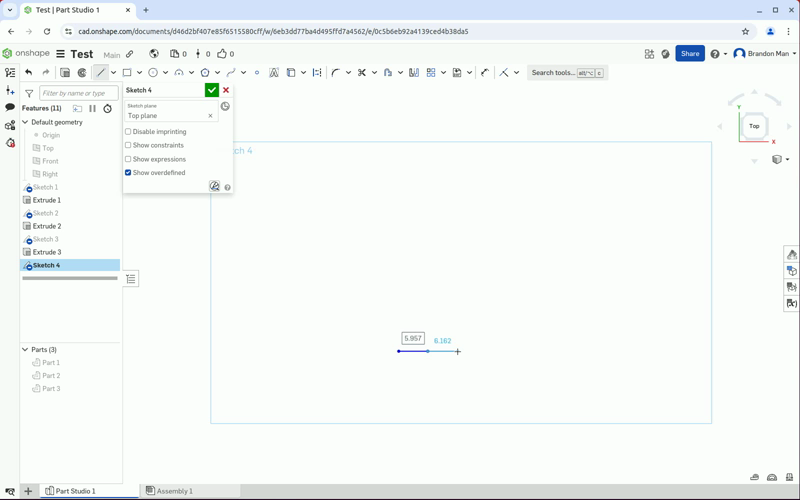
mouse_move(427, 321)
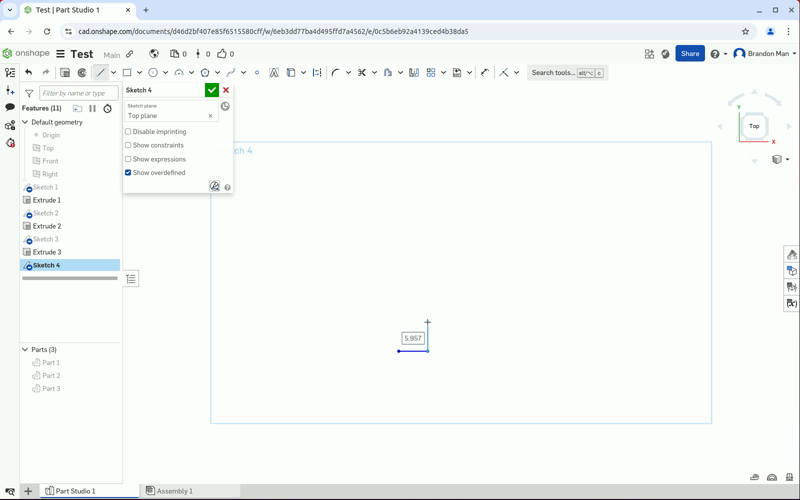
click(427, 321)
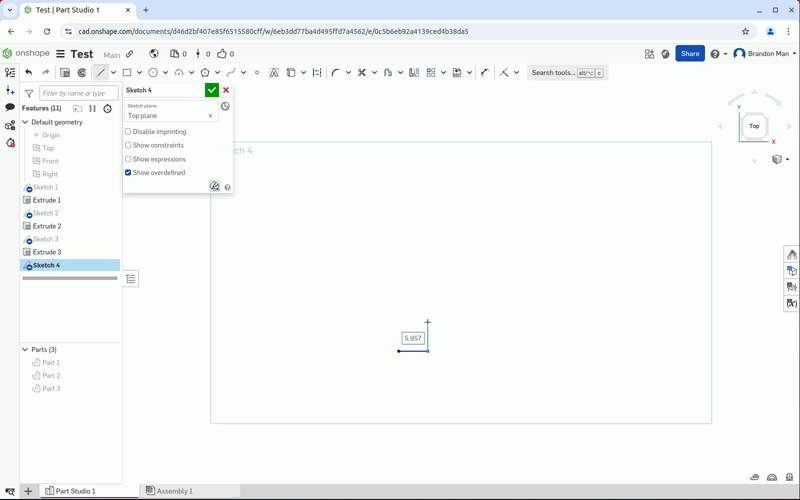
key_up(shift)
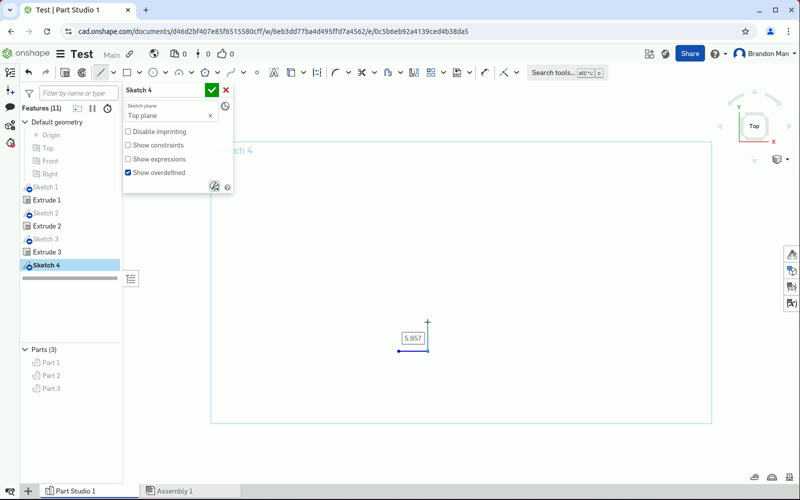
key_down(shift)
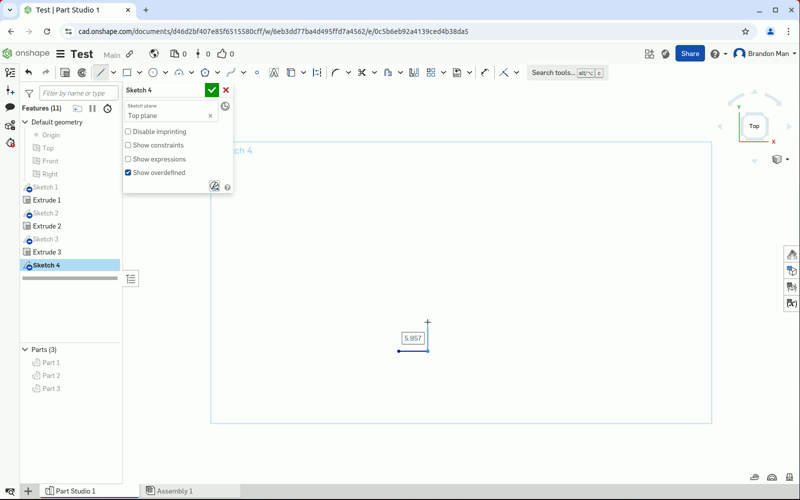
mouse_move(457, 321)
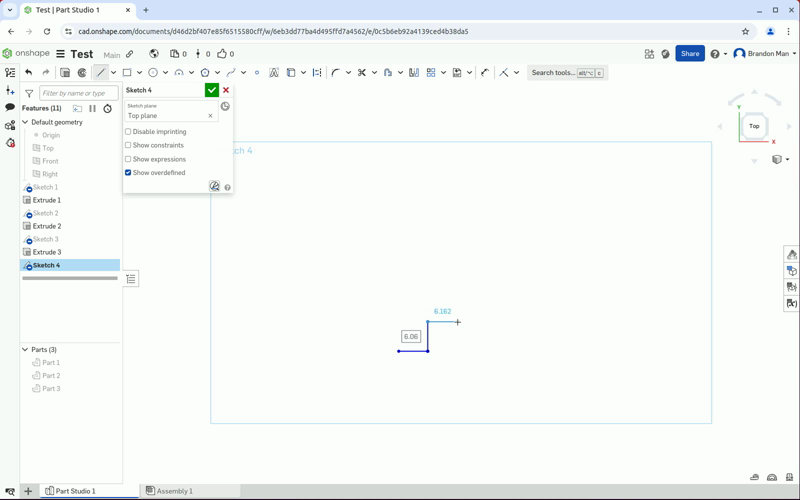
mouse_move(398, 321)
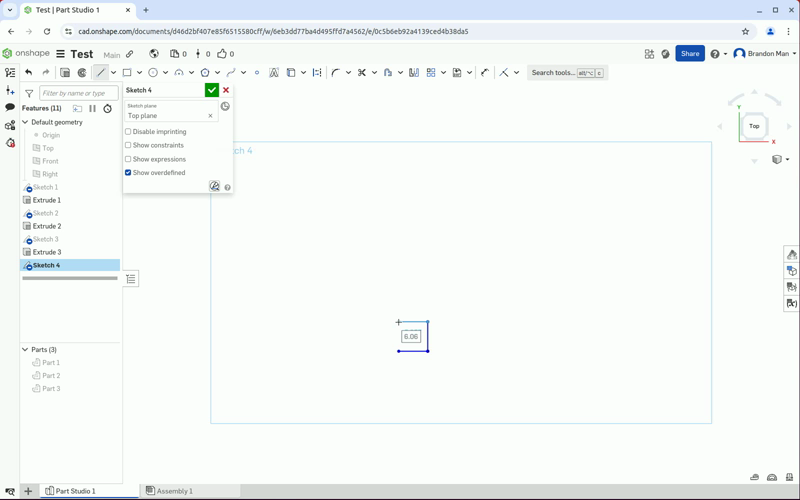
click(398, 321)
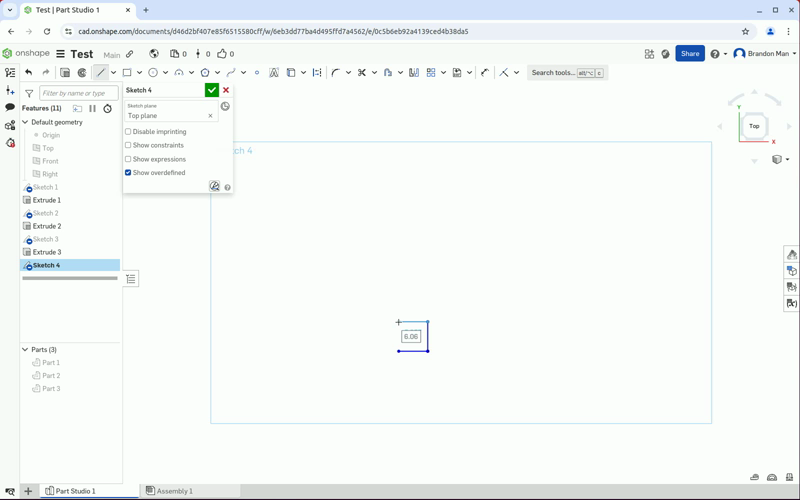
key_up(shift)
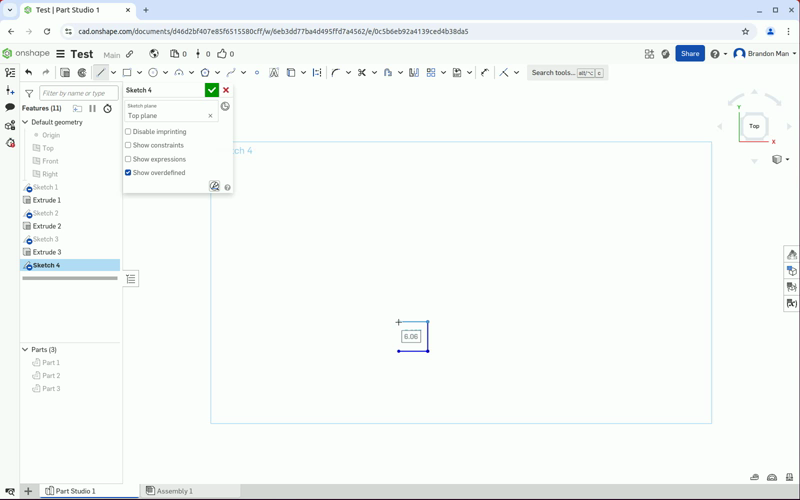
mouse_move(428, 321)
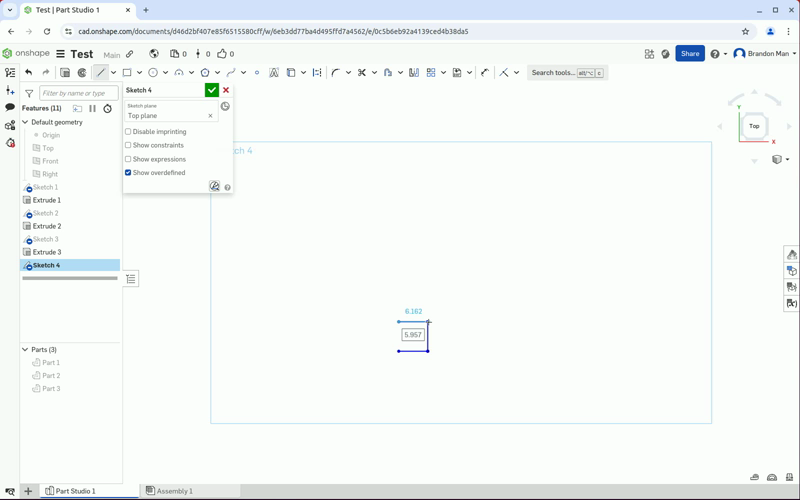
key_down(shift)
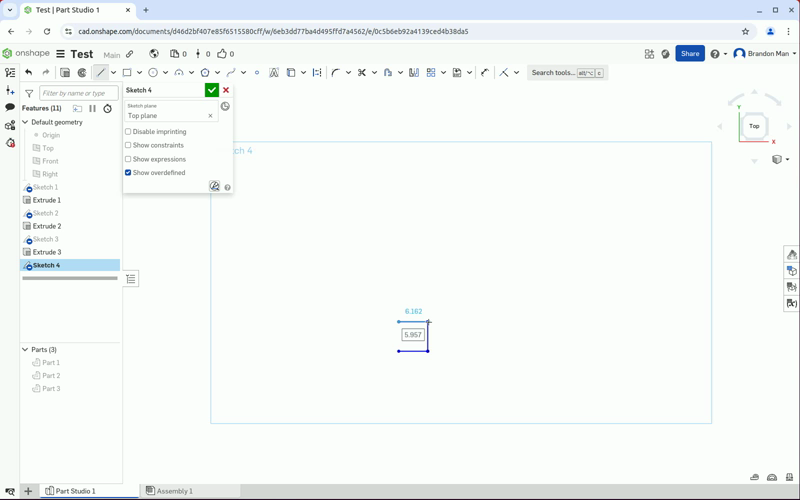
mouse_move(398, 351)
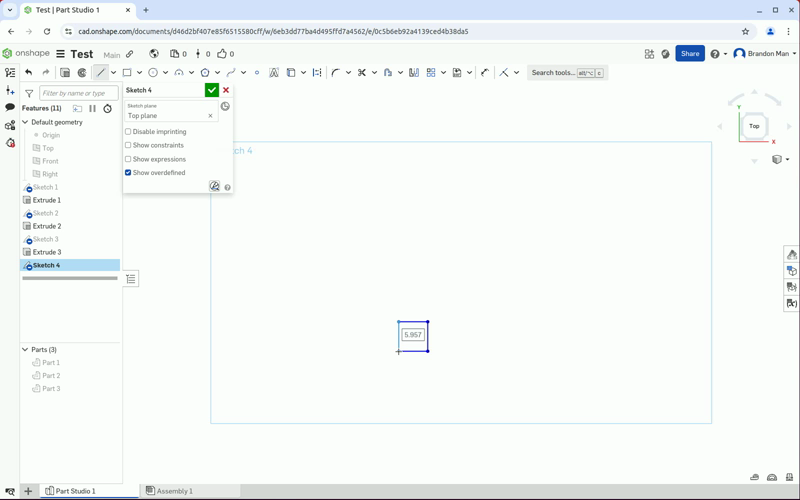
key_up(shift)
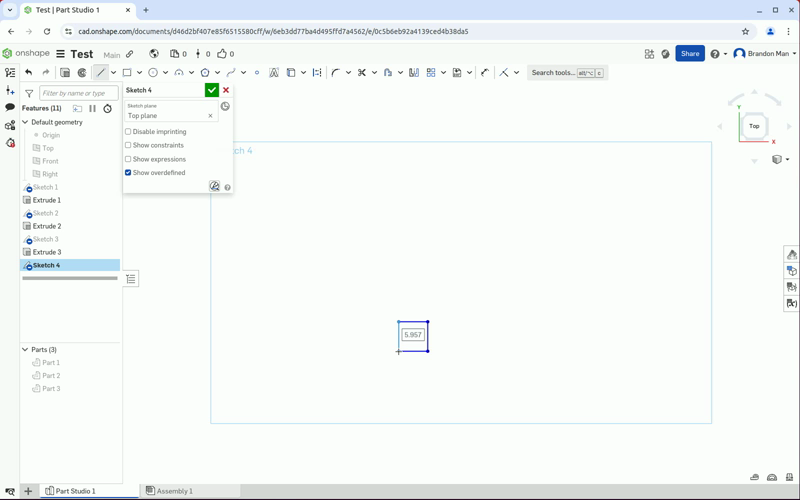
click(398, 351)
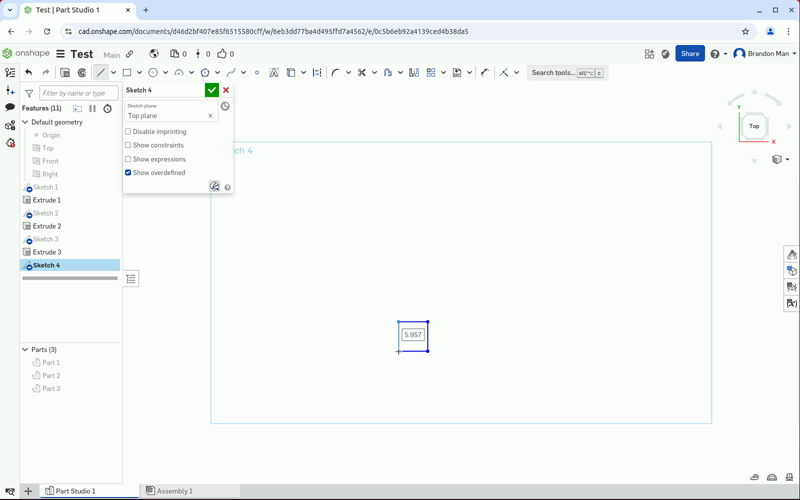
key(esc)
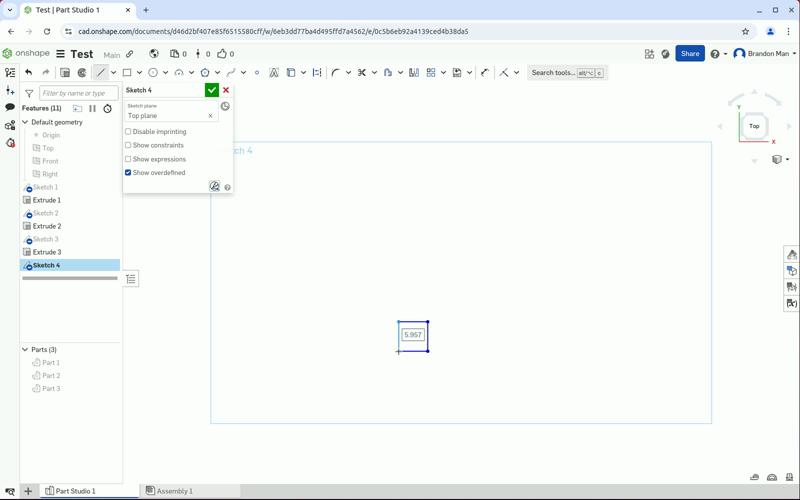
mouse_move(421, 336)
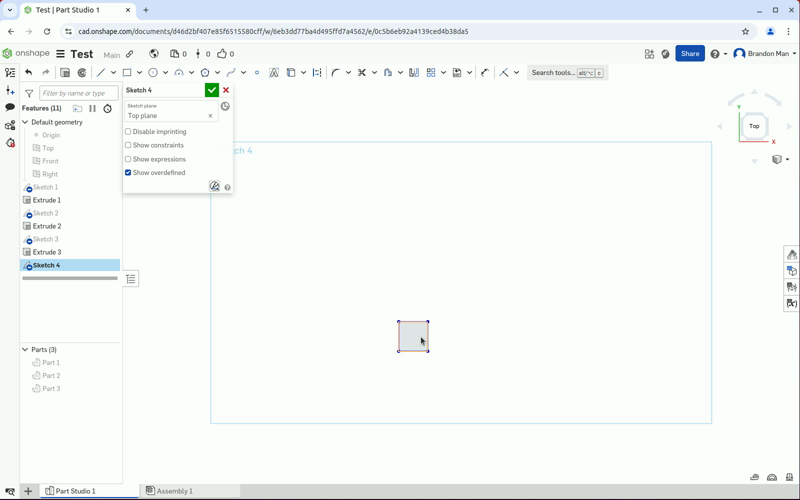
scroll(6)
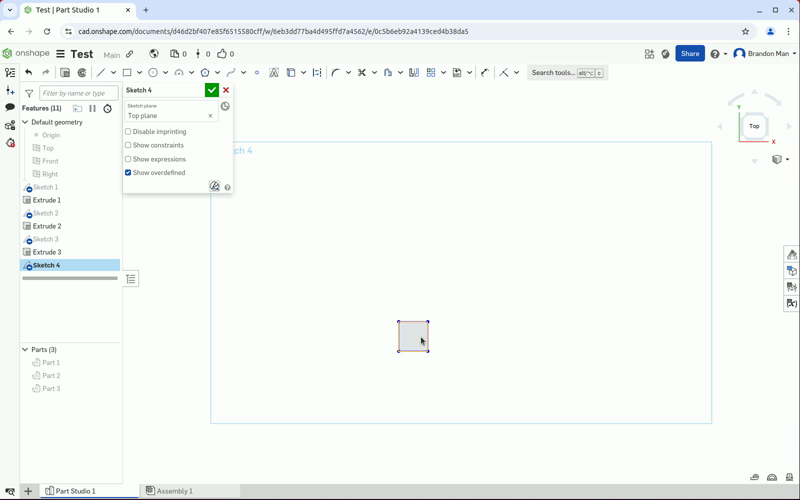
scroll(6)
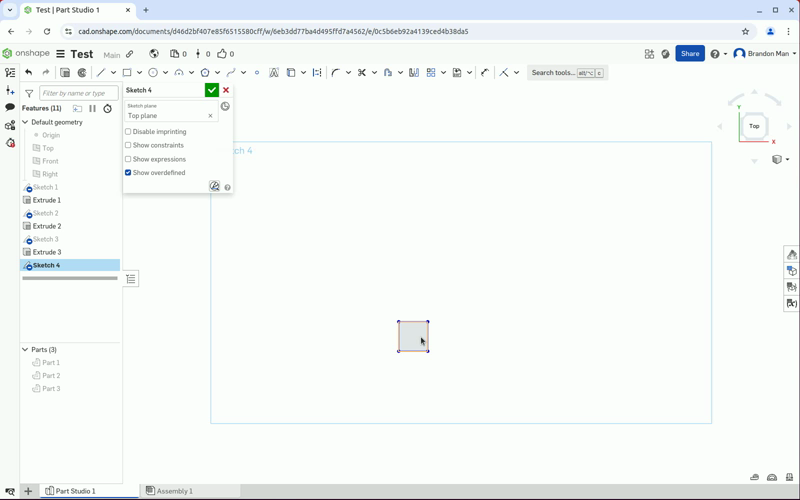
scroll(6)
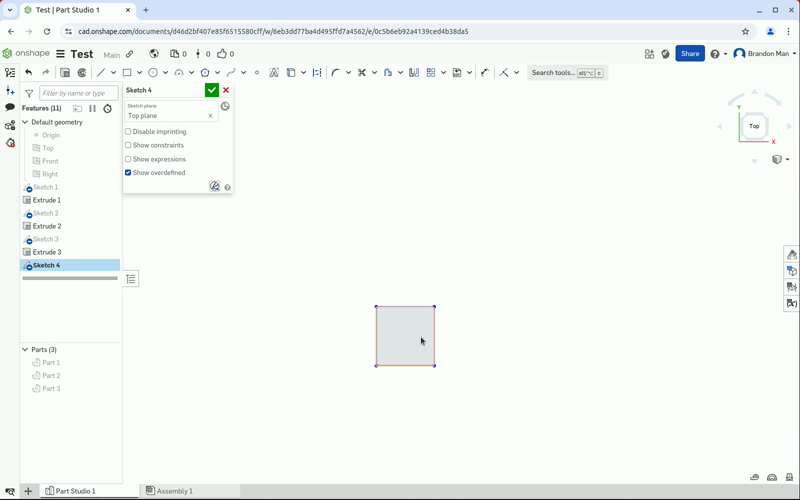
scroll(6)
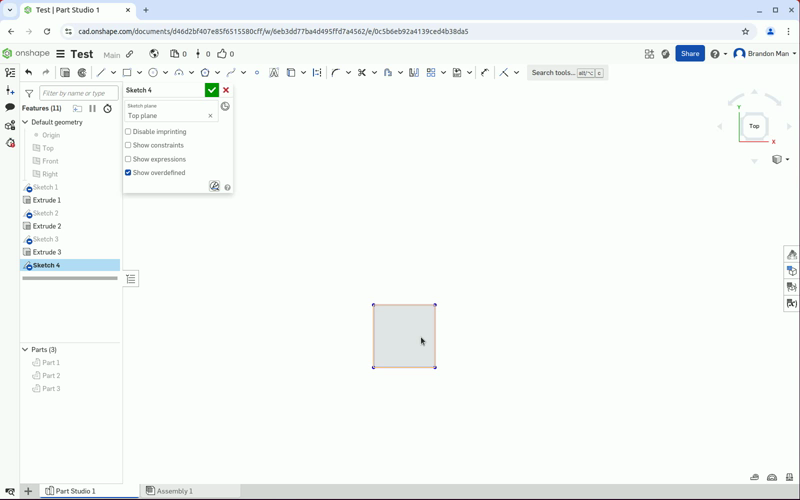
scroll(6)
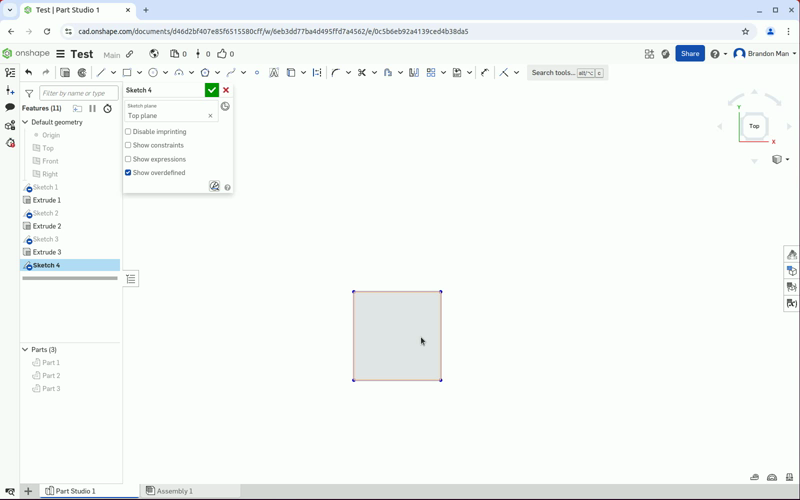
scroll(6)
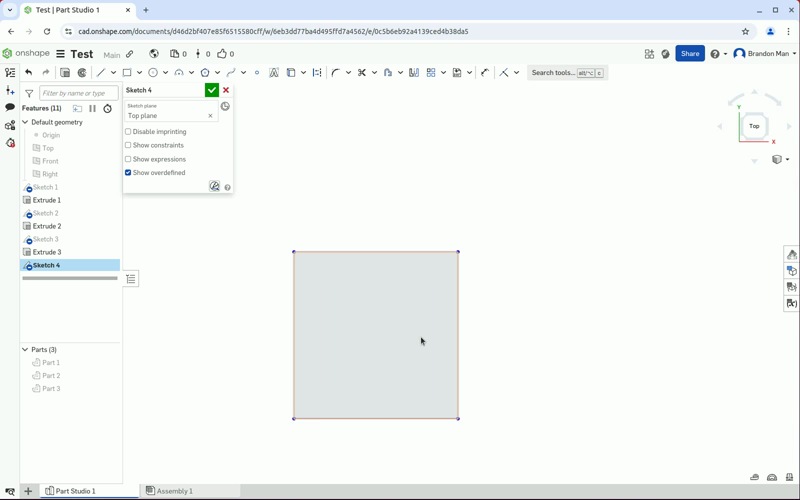
scroll(6)
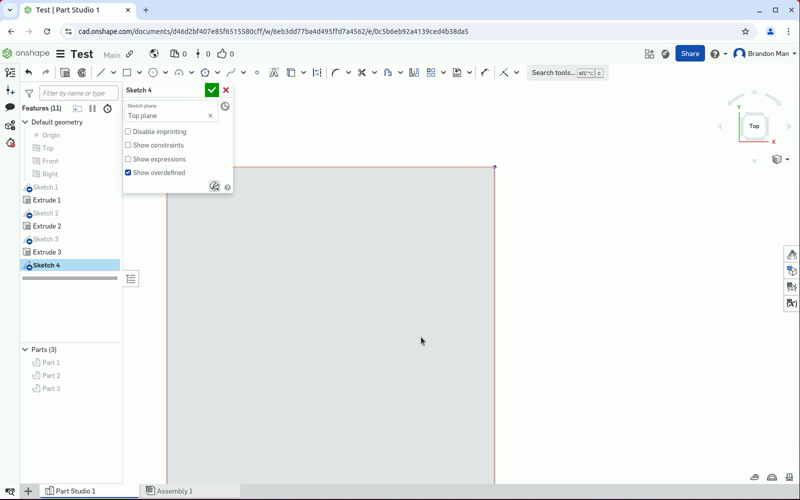
click(421, 336)
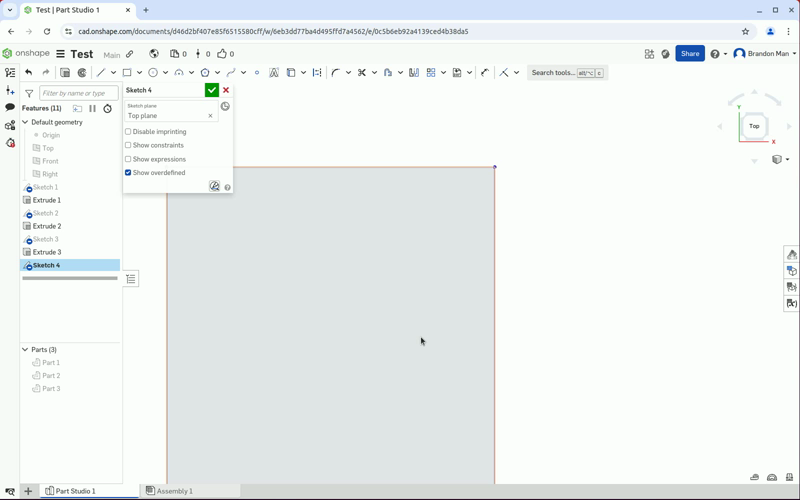
scroll(-6)
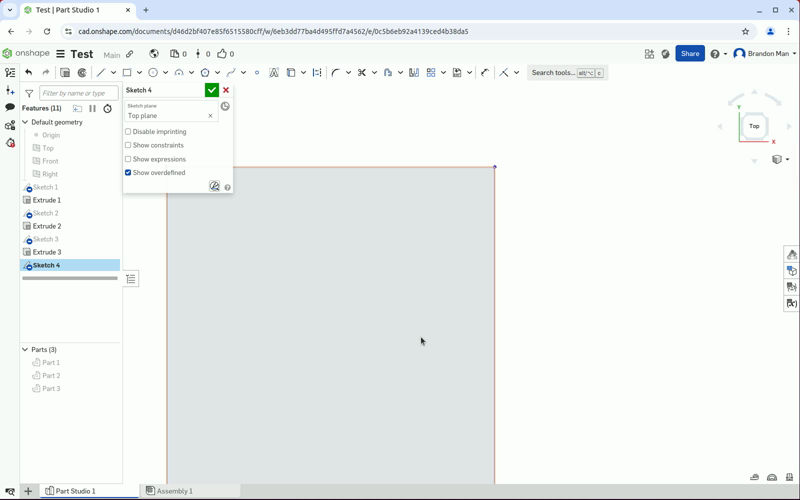
scroll(-6)
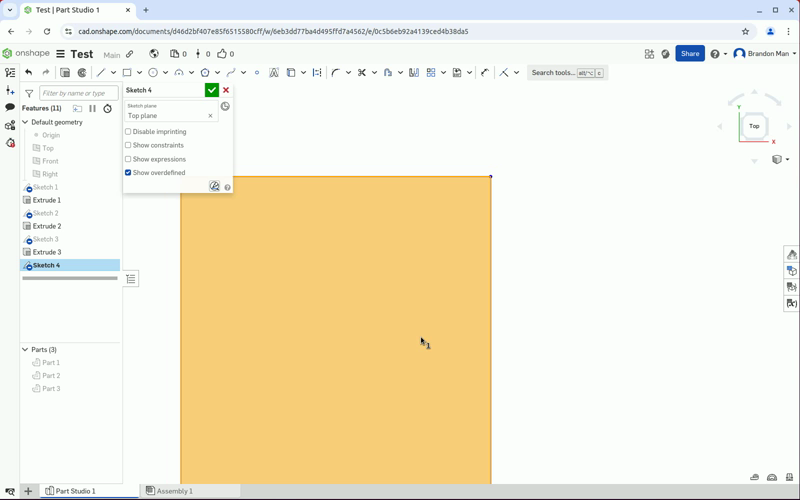
scroll(-6)
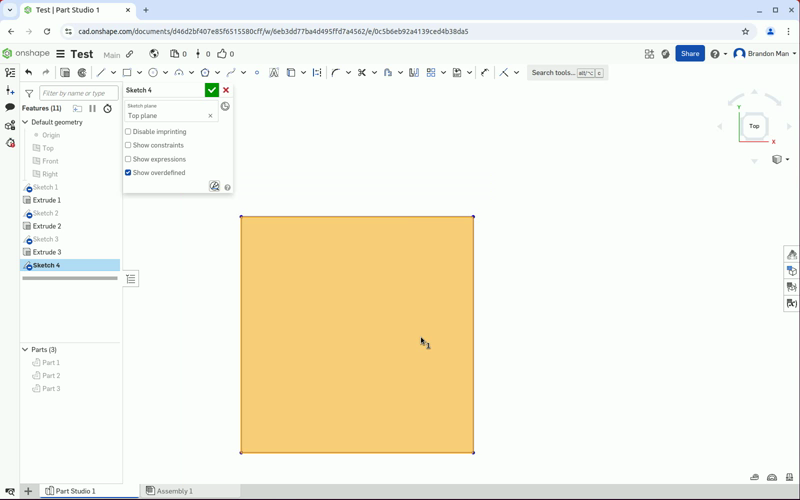
scroll(-6)
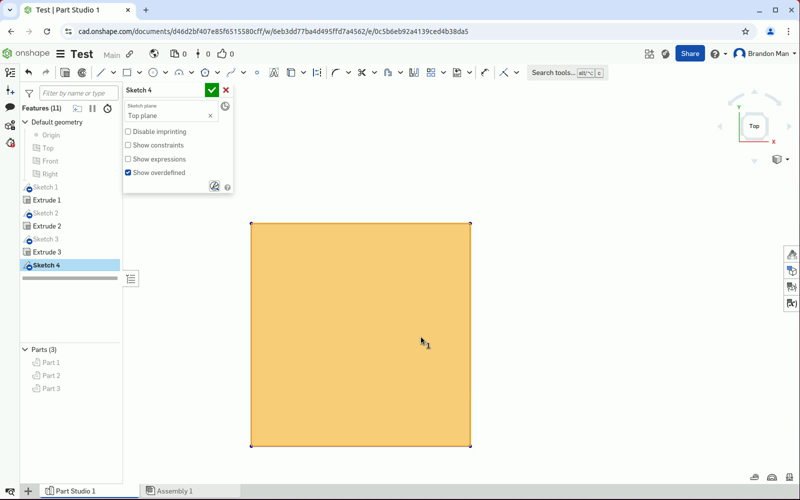
scroll(-6)
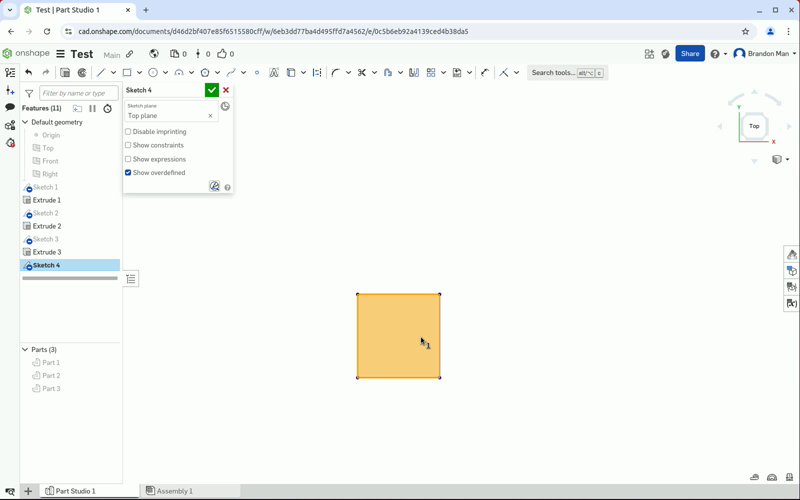
scroll(-6)
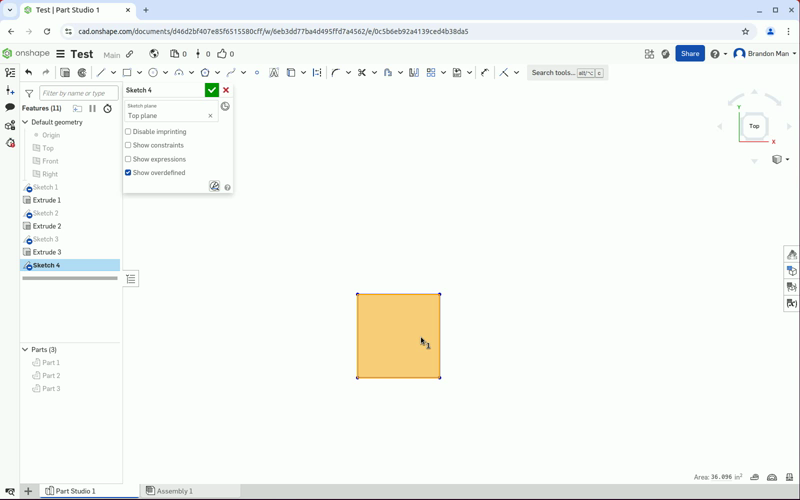
scroll(-6)
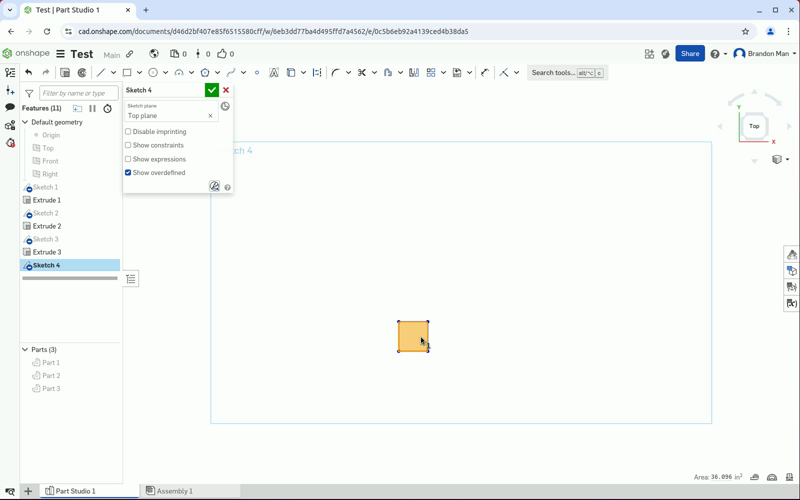
mouse_move(73, 352)
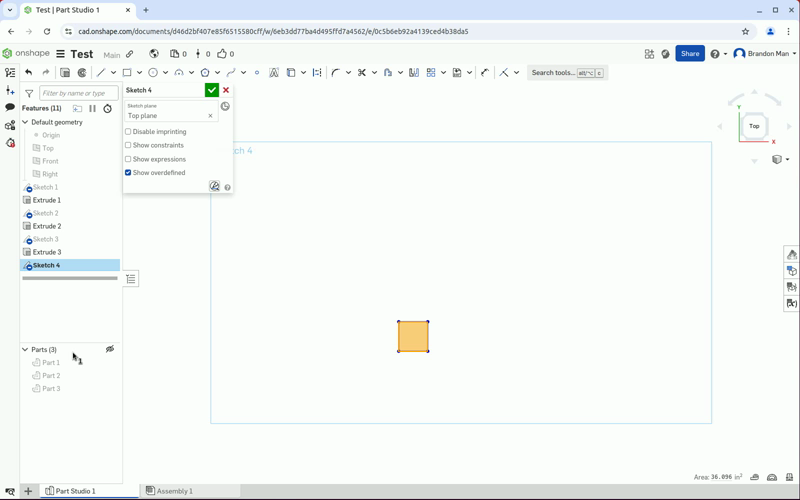
key(shift+y)
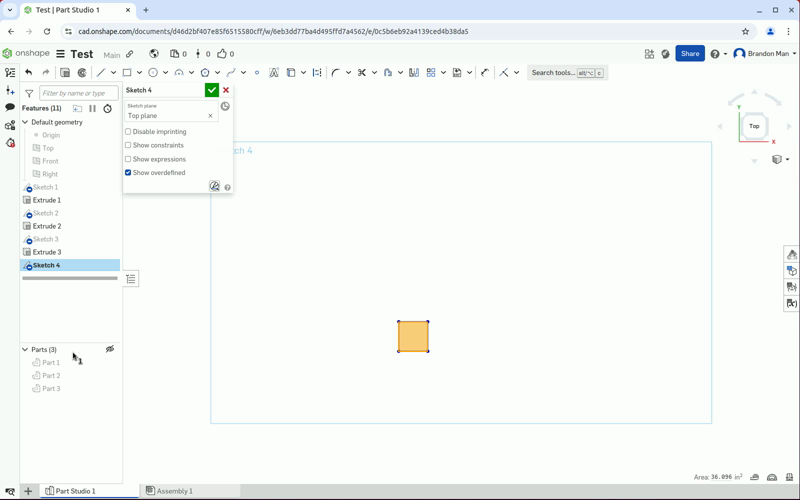
key(shift+e)
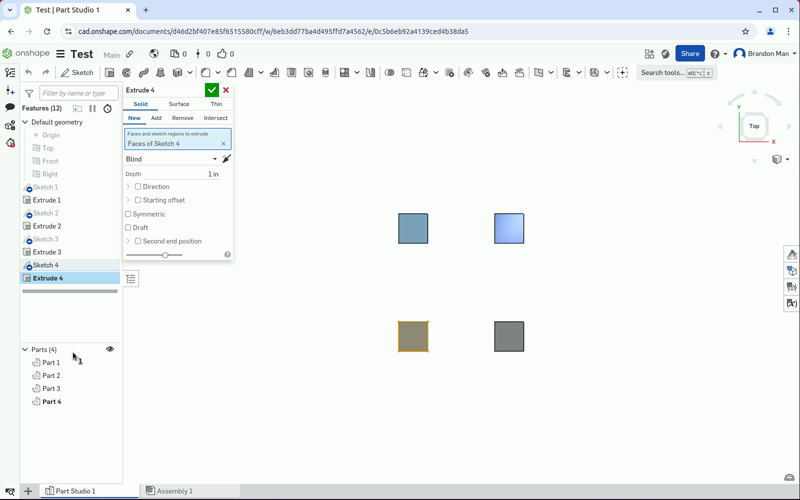
mouse_move(143, 106)
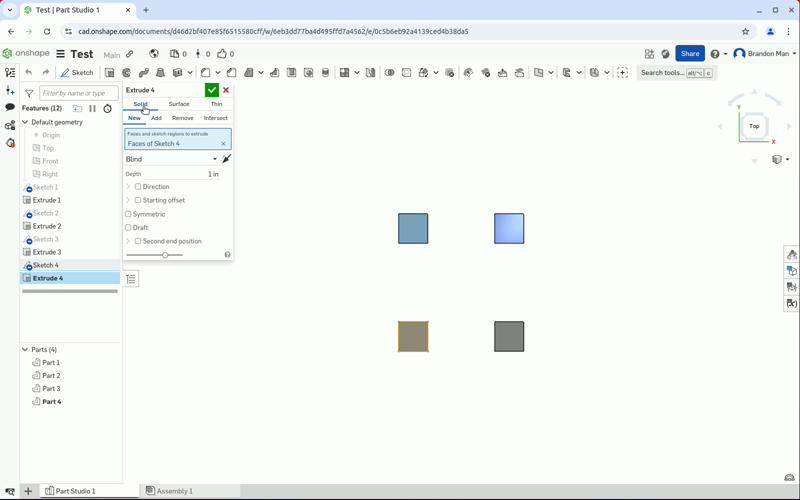
click(143, 106)
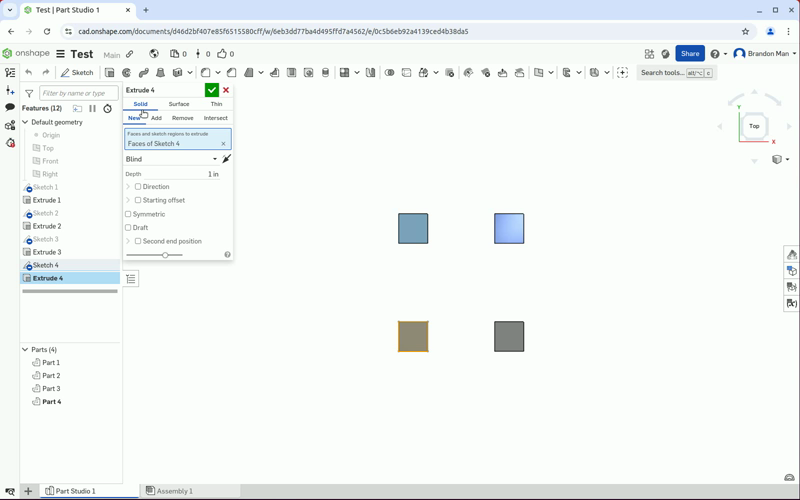
mouse_move(137, 120)
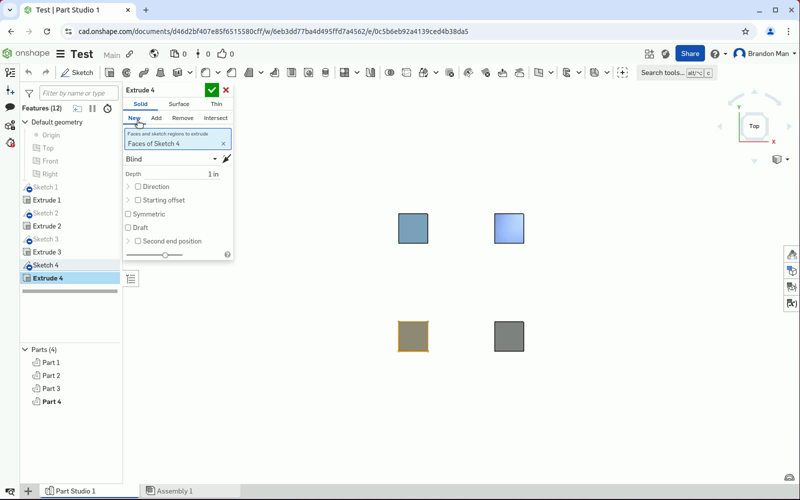
click(137, 120)
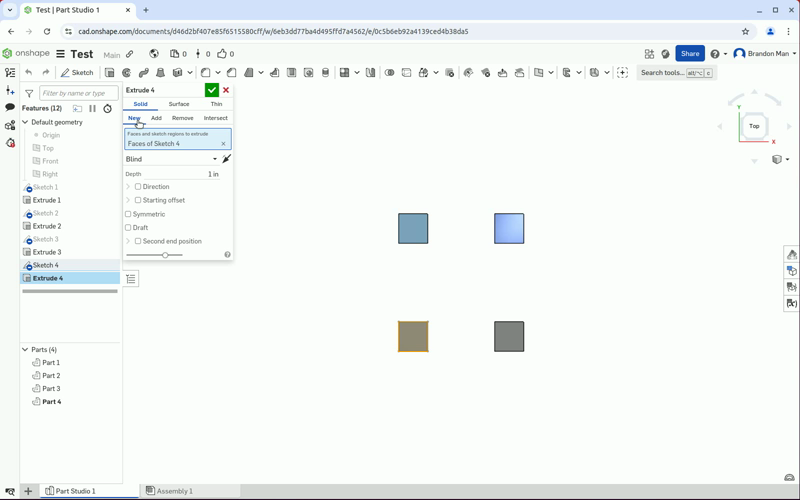
key(tab, 4)
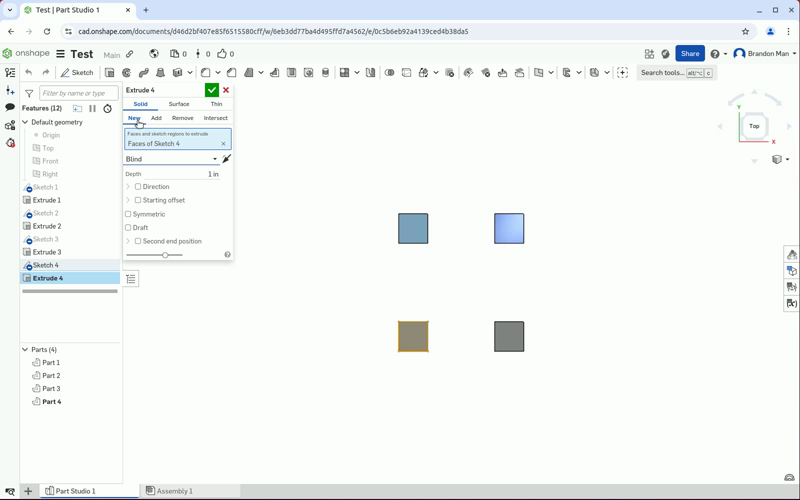
text(16.85)
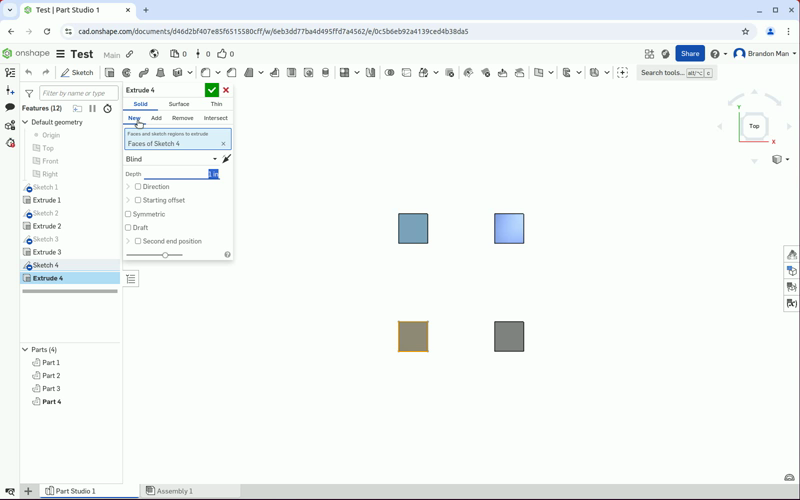
key(enter)
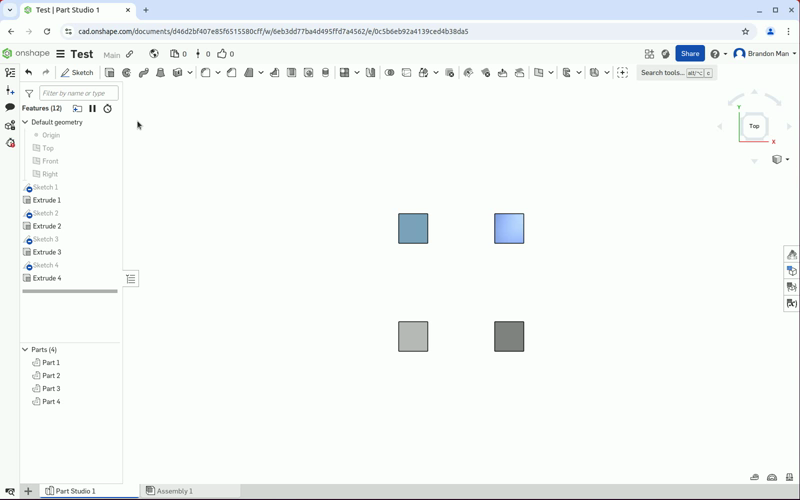
key(shift+h)
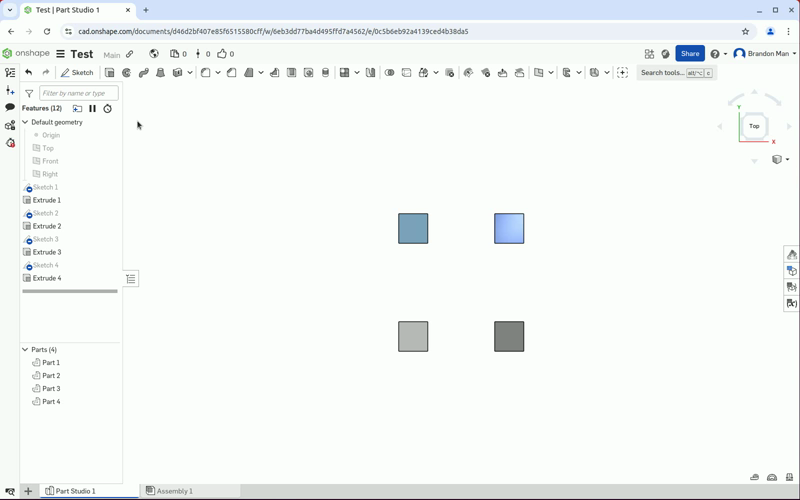
key(shift+h)
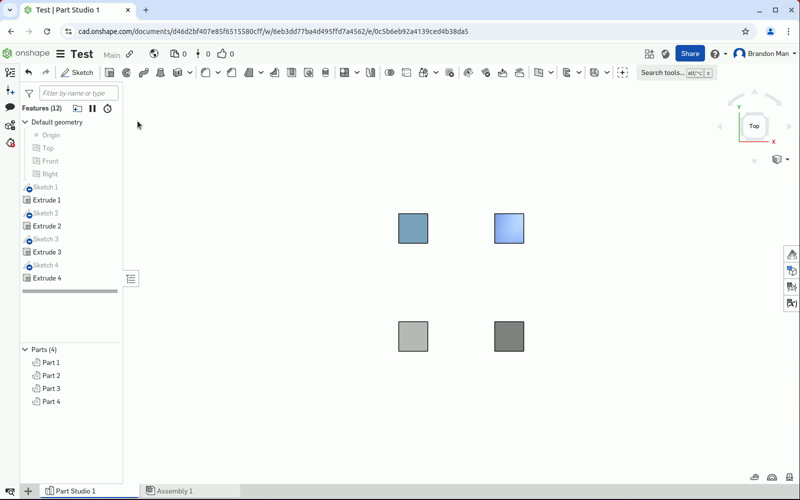
key(shift+7)
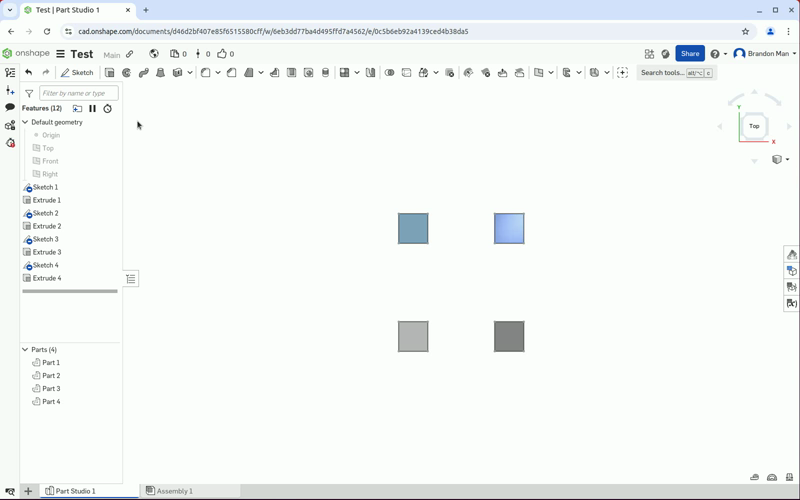
key(up, 3)
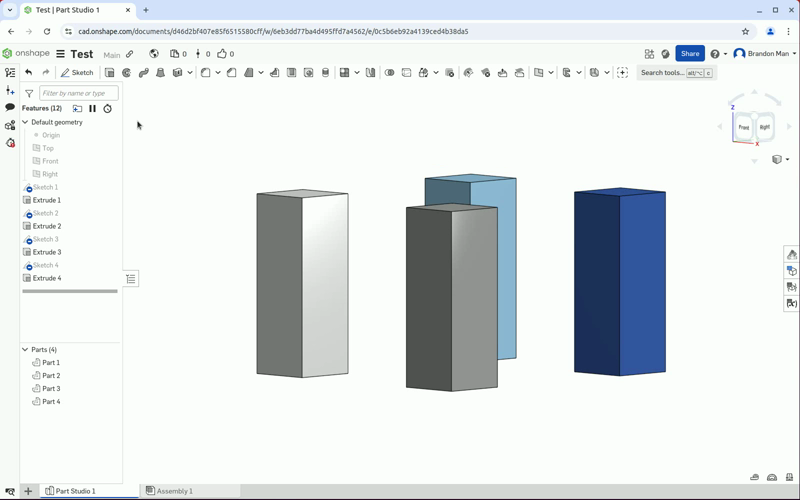
key(left, 3)
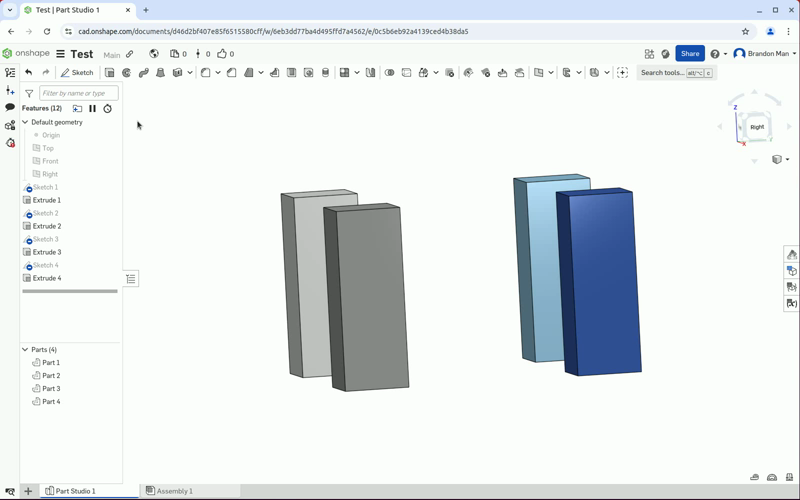
key(right, 3)
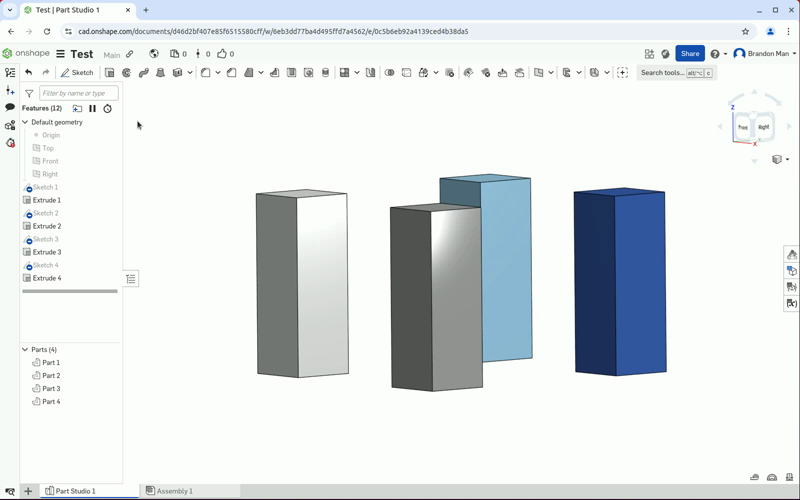
key(down, 3)
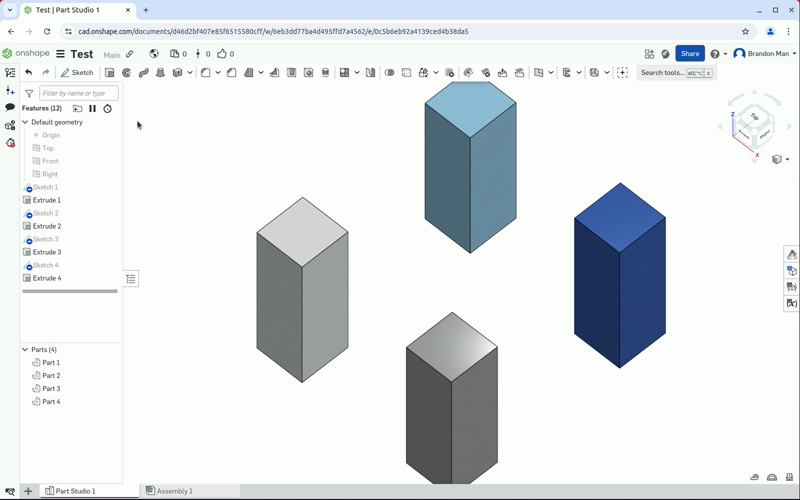
mouse_move(73, 189)
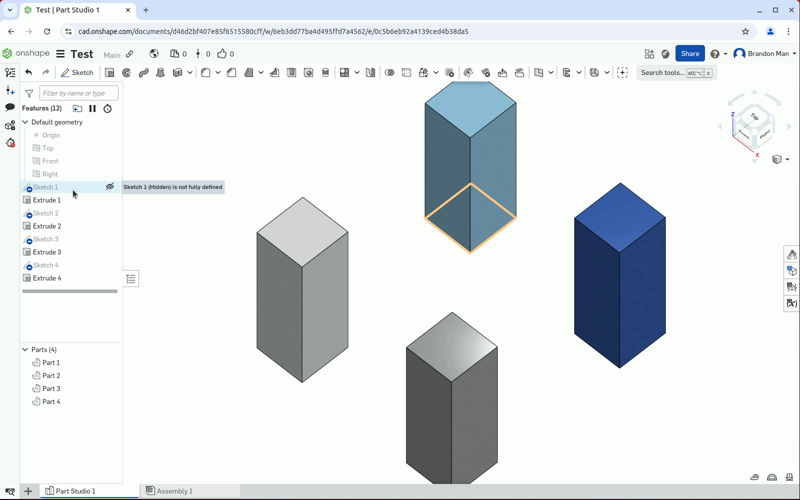
click(73, 189)